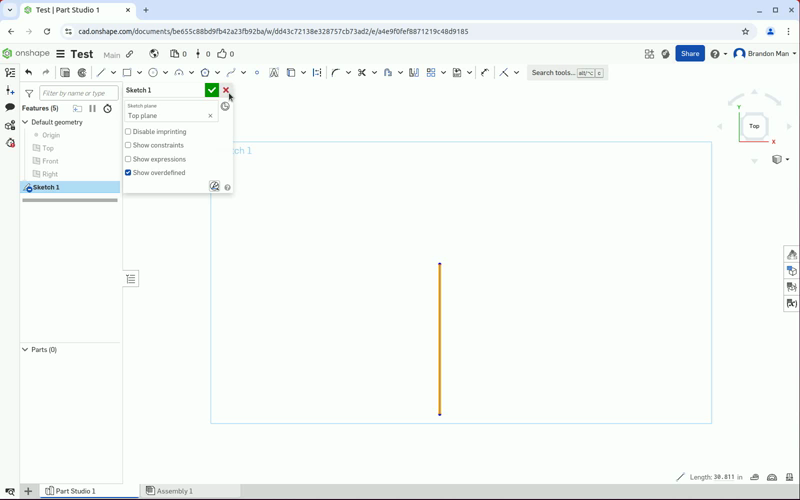
key(shift+h)
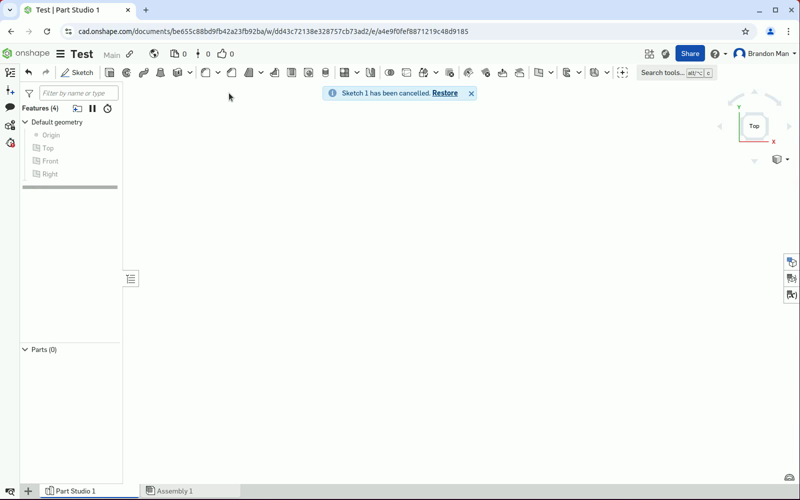
mouse_move(73, 352)
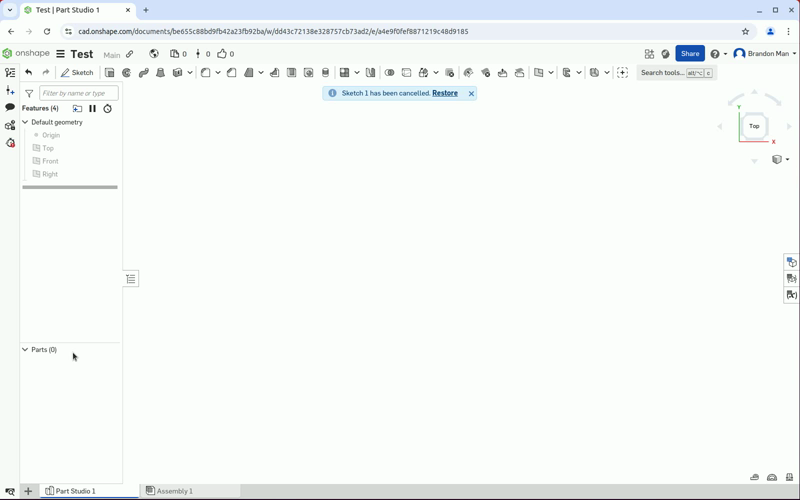
key(y)
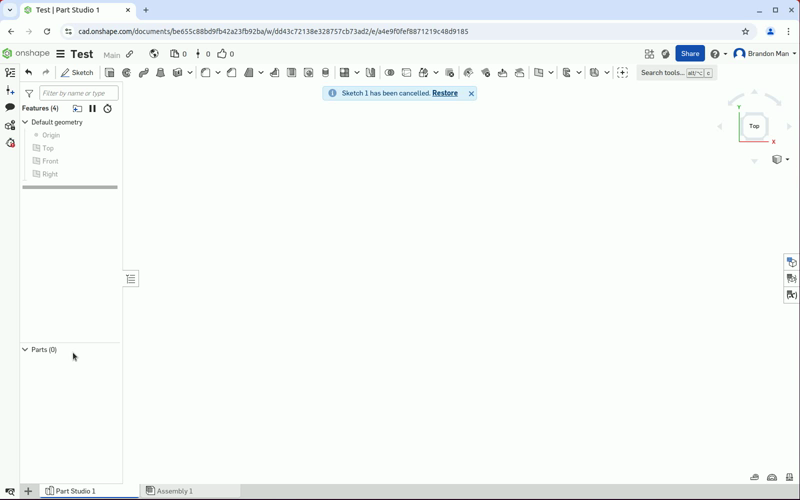
key(shift+p)
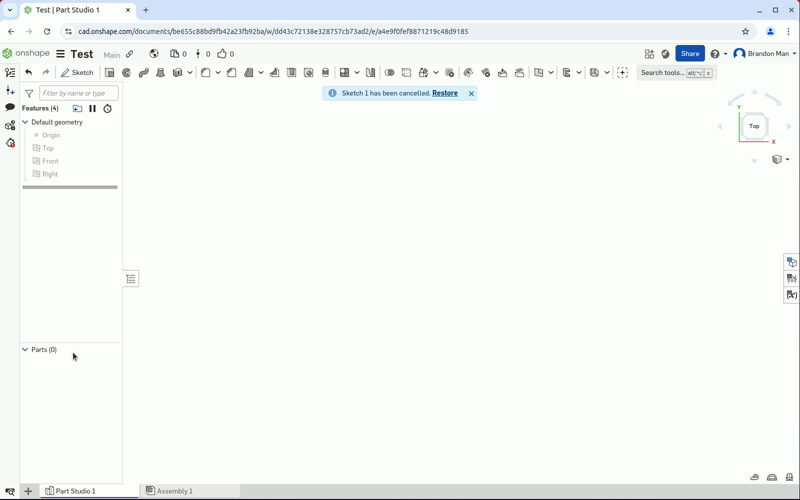
key(space)
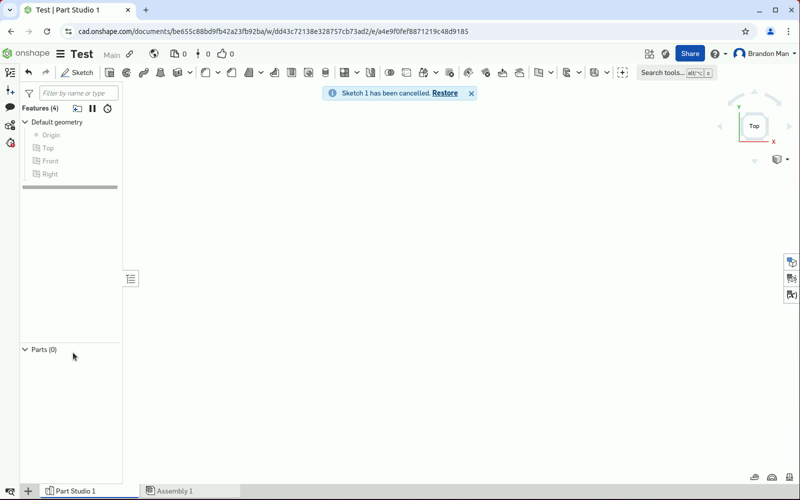
key_down(shift)
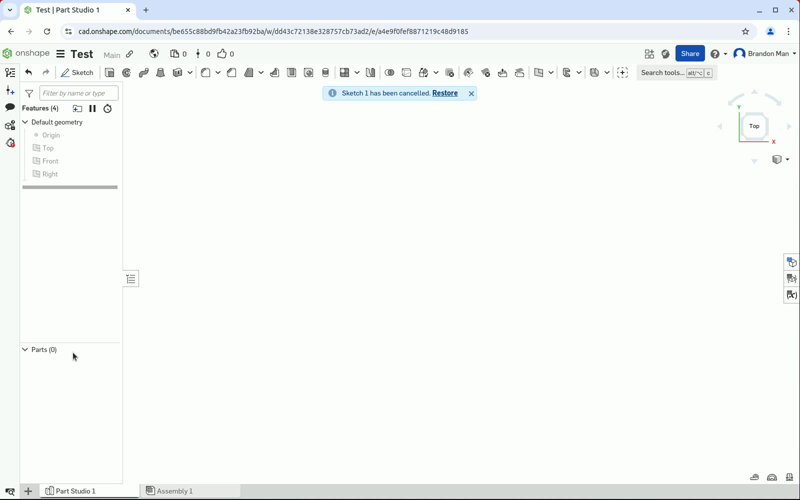
key(up)
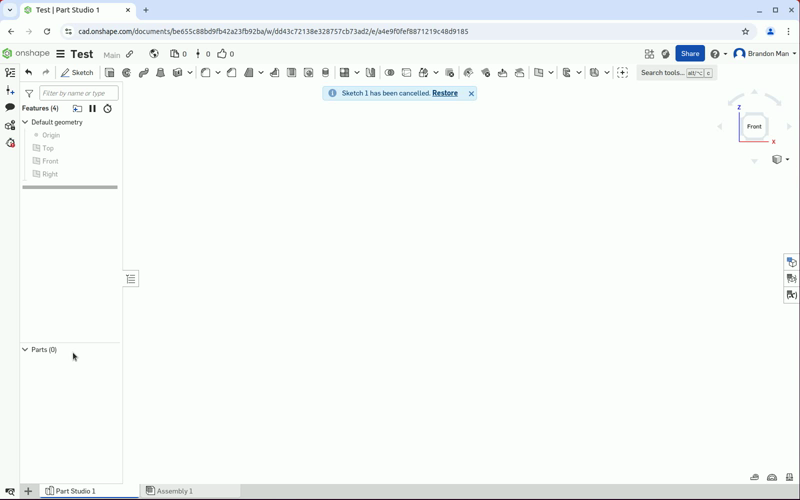
key_up(shift)
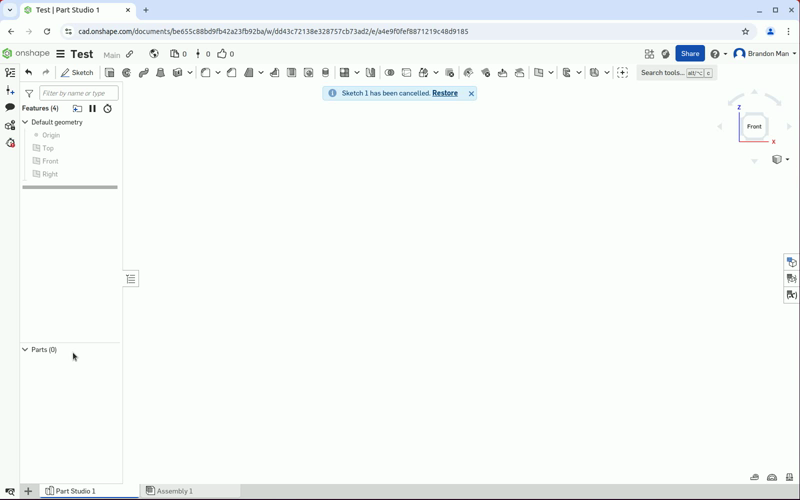
mouse_move(73, 352)
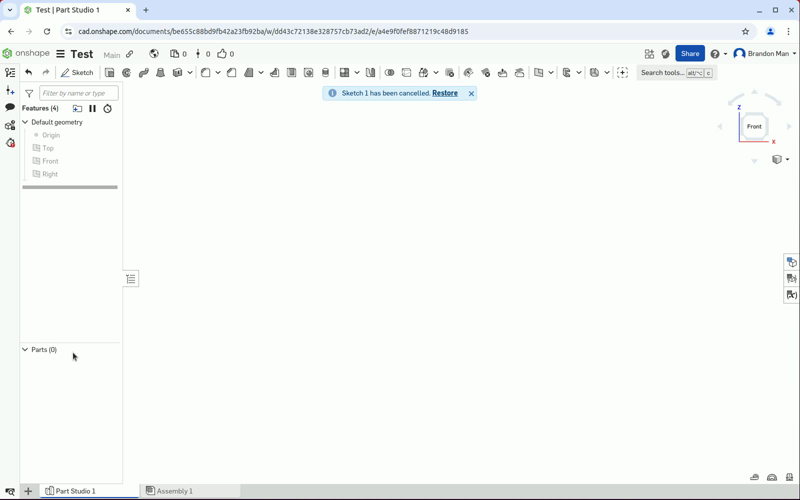
key(shift+y)
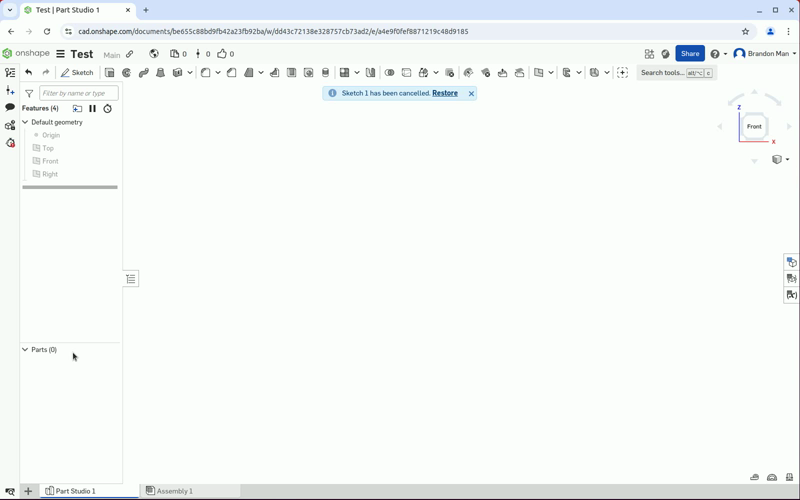
key(shift+s)
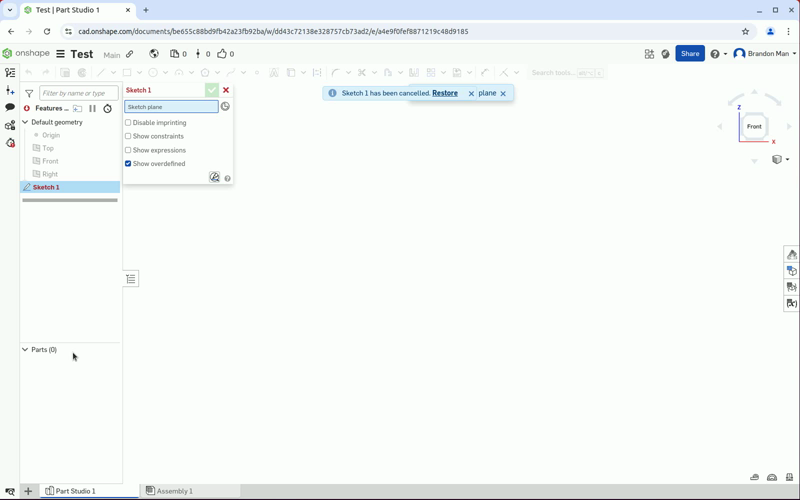
mouse_move(73, 163)
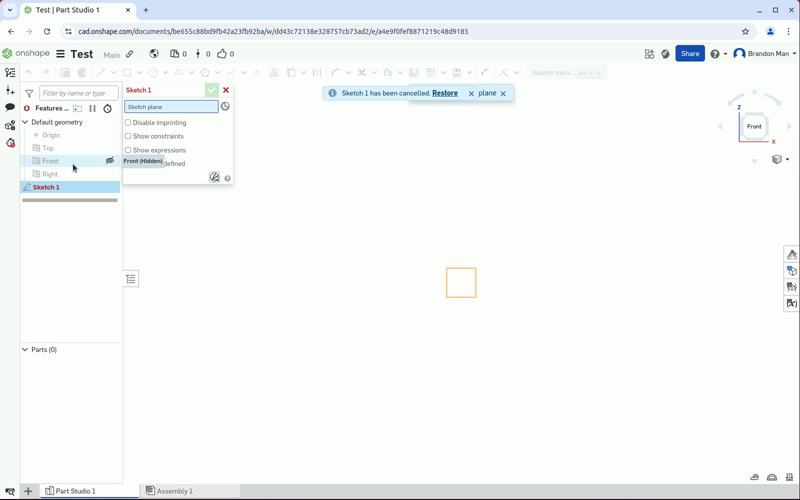
click(73, 163)
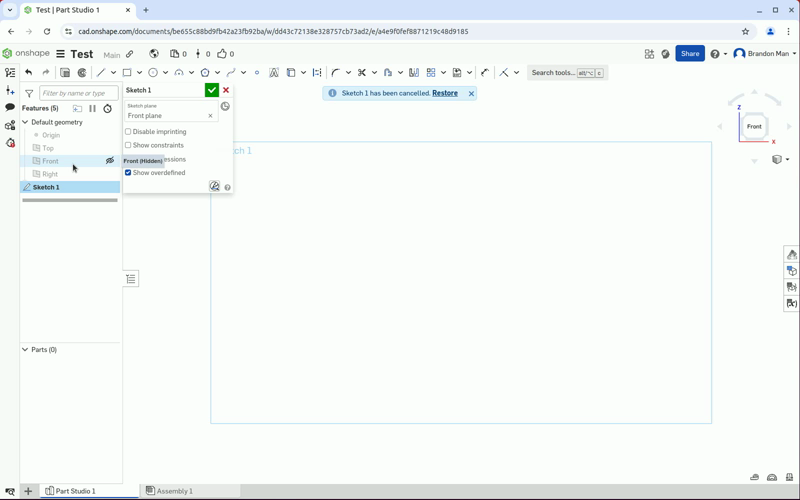
mouse_move(73, 352)
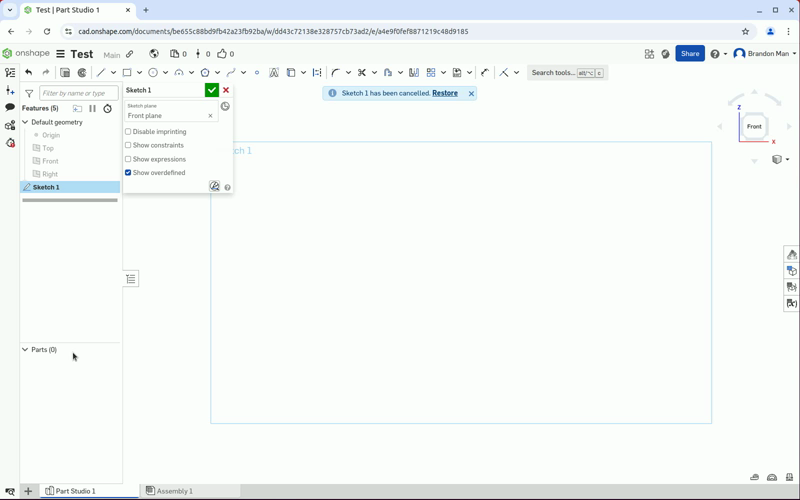
key(y)
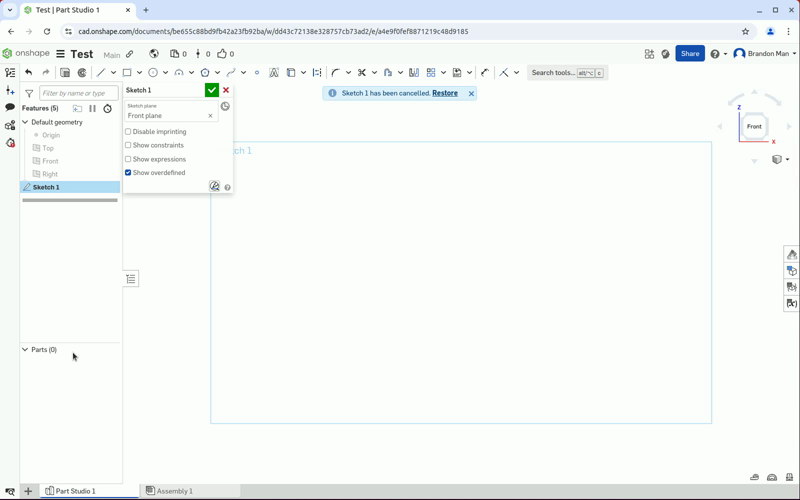
key(c)
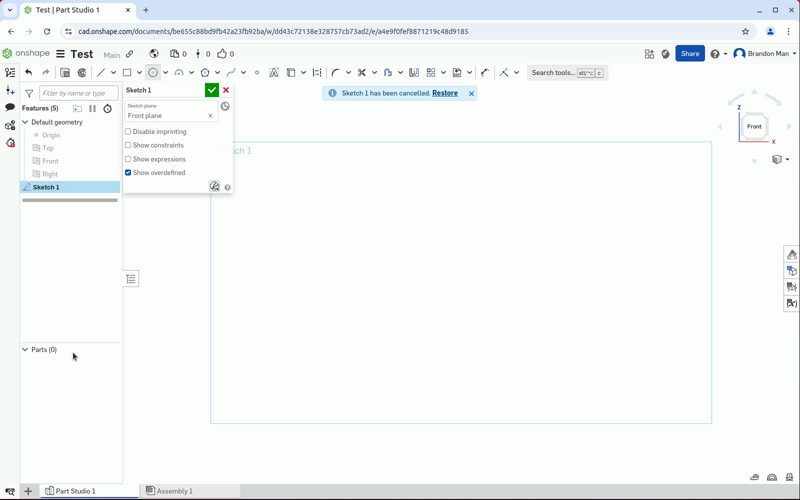
key_down(shift)
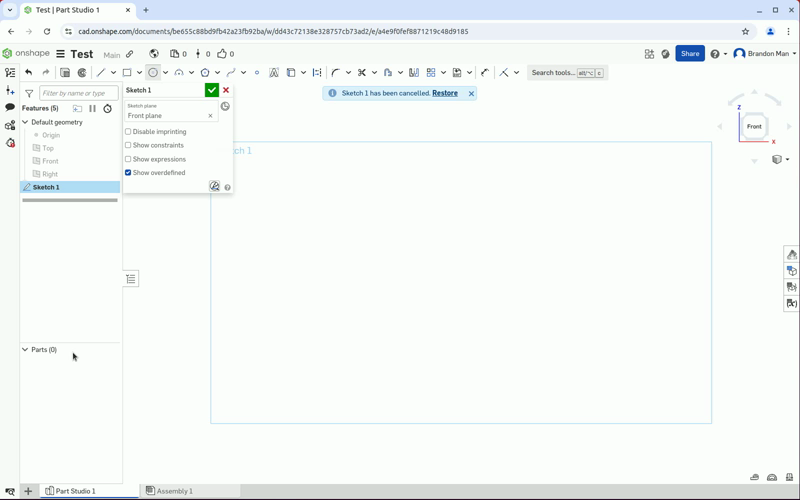
mouse_move(461, 282)
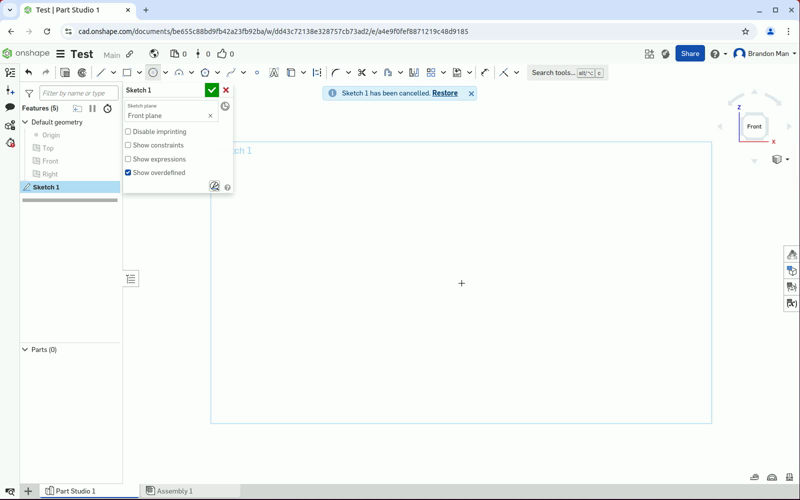
click(461, 282)
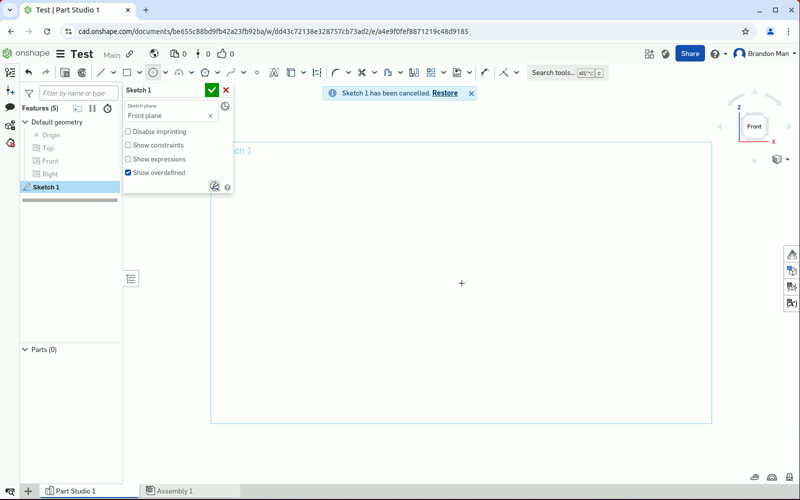
key_up(shift)
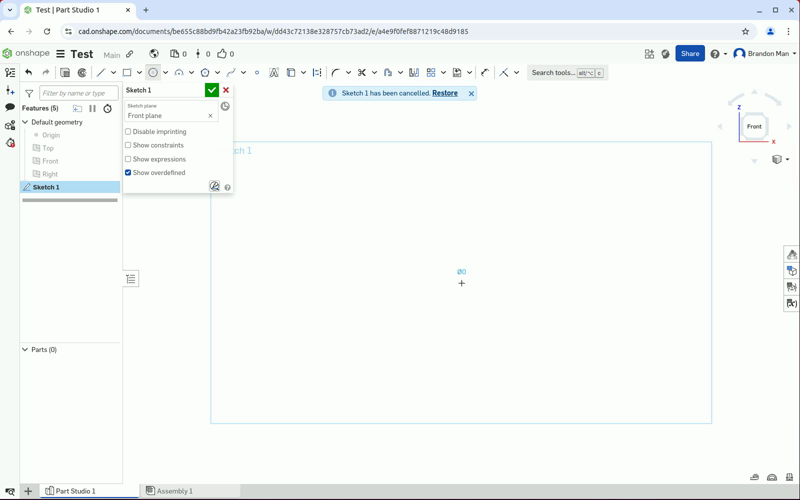
mouse_move(503, 282)
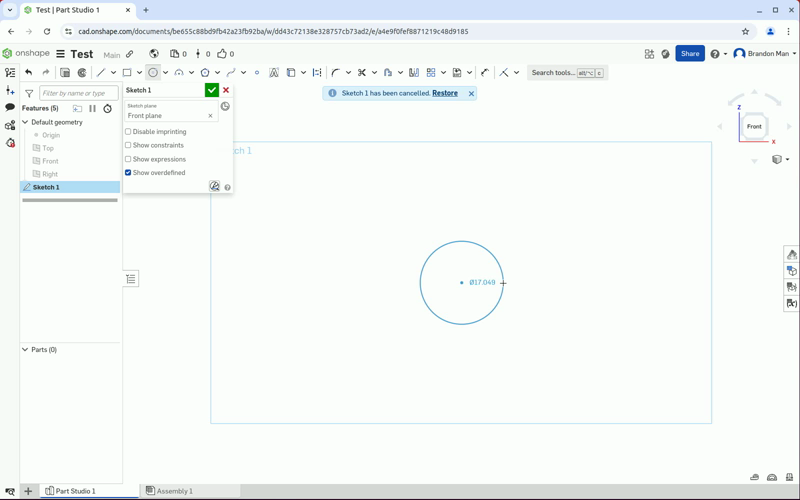
click(503, 282)
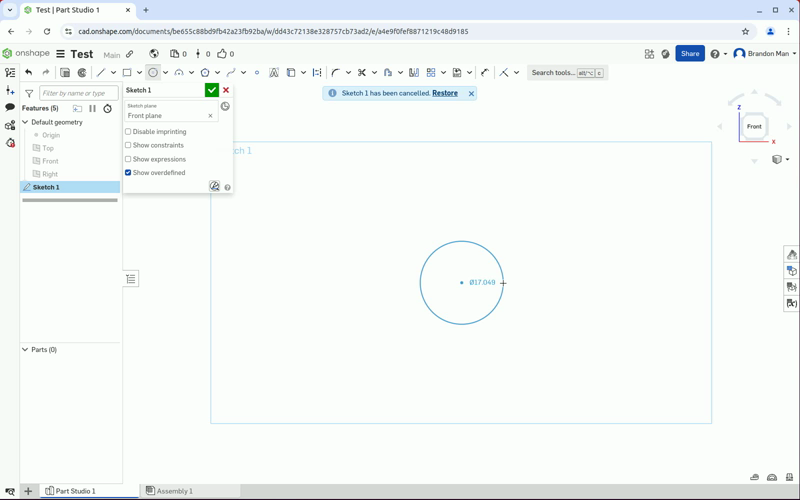
key(esc)
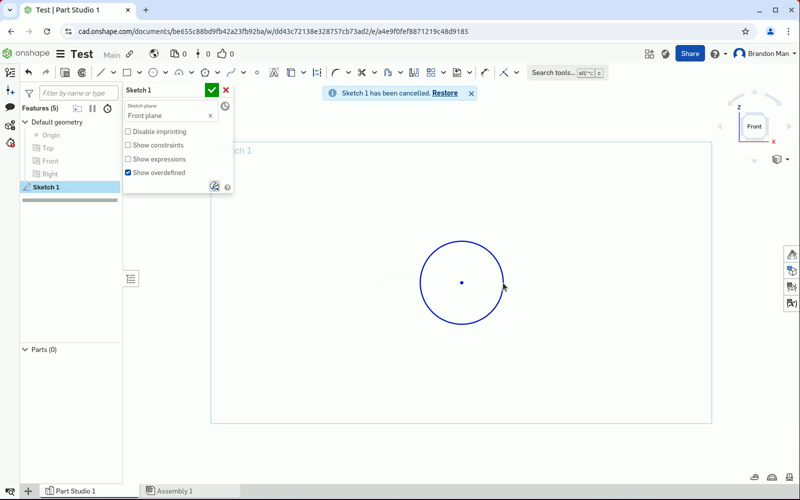
key(c)
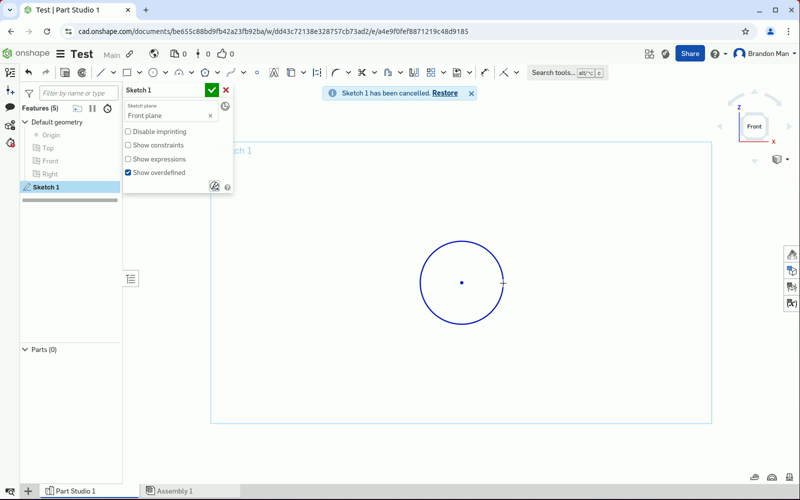
key_down(shift)
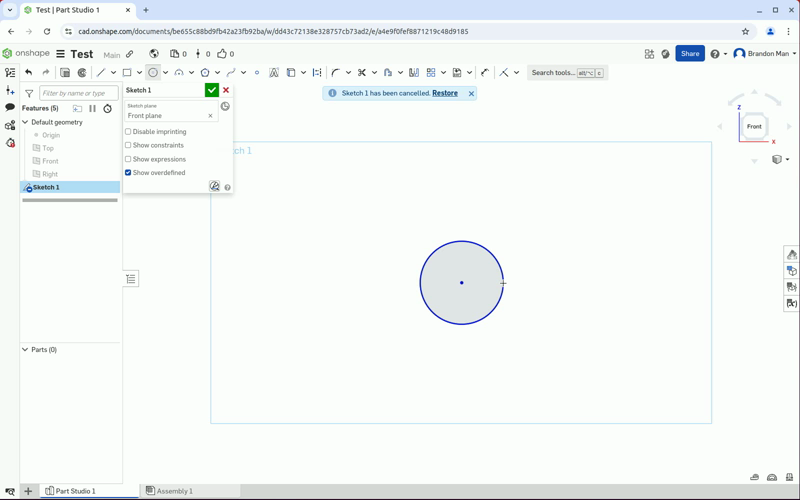
mouse_move(461, 282)
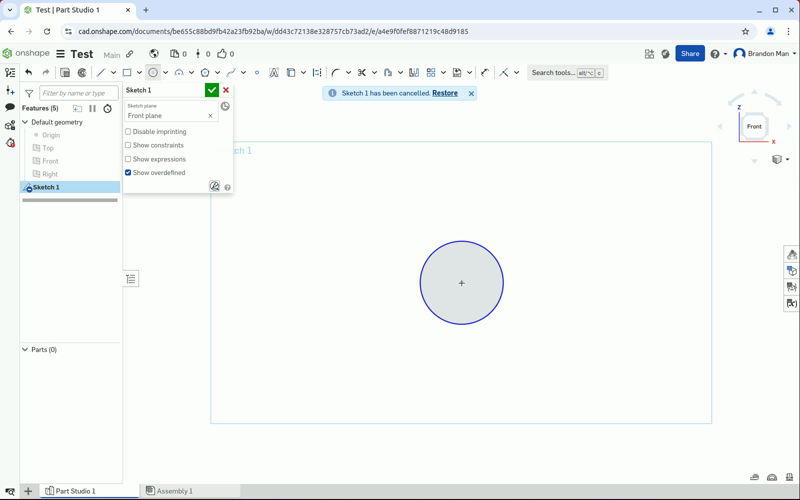
click(461, 282)
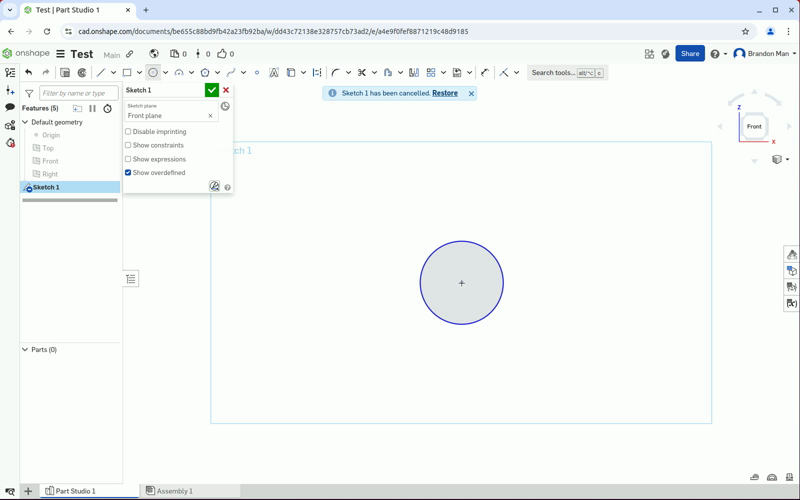
key_up(shift)
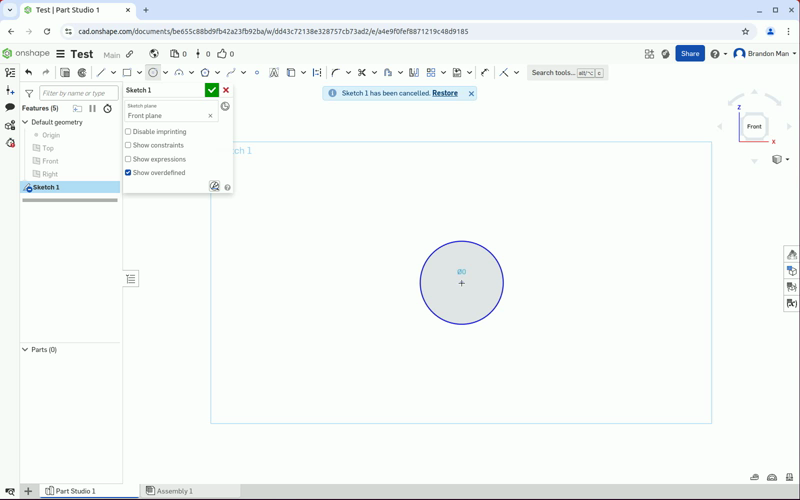
mouse_move(486, 282)
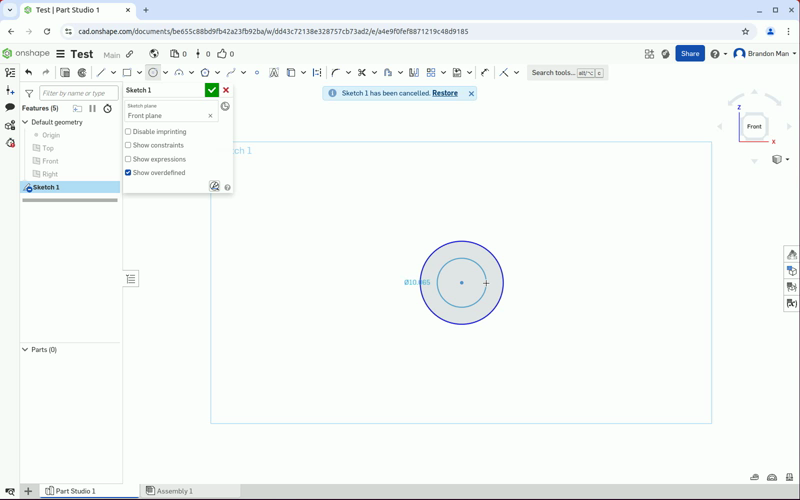
click(486, 282)
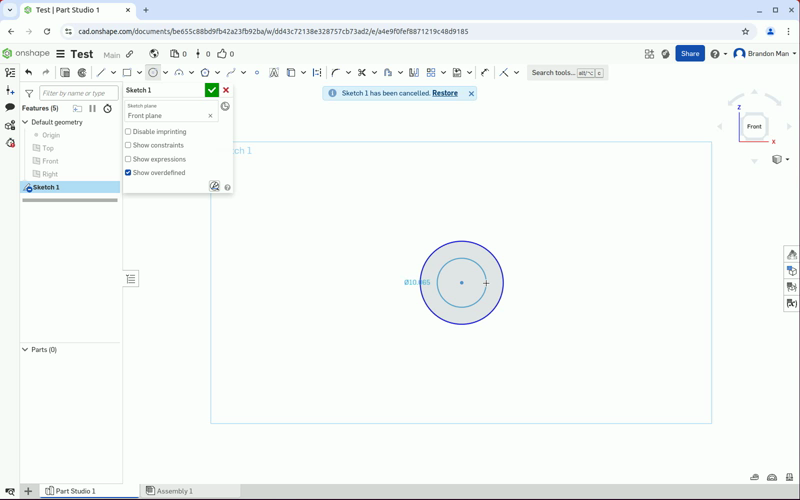
key(esc)
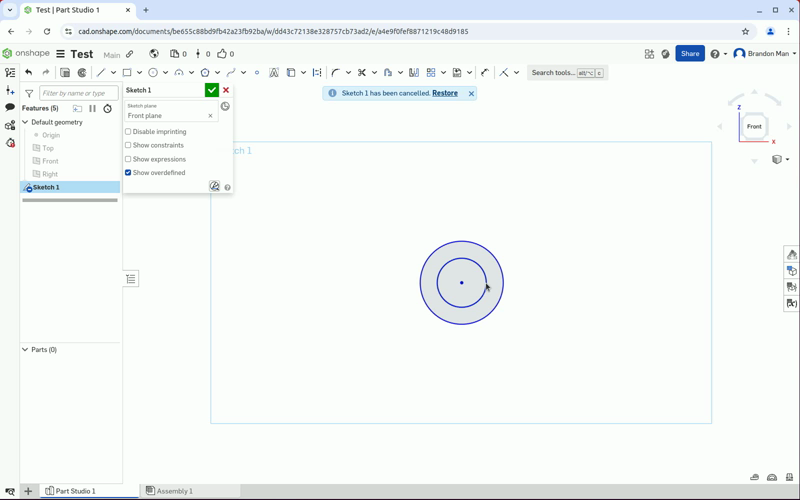
mouse_move(473, 310)
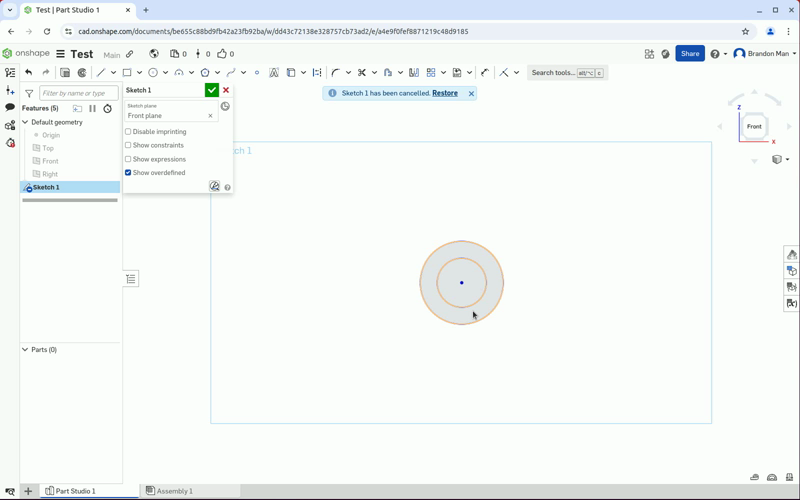
click(473, 310)
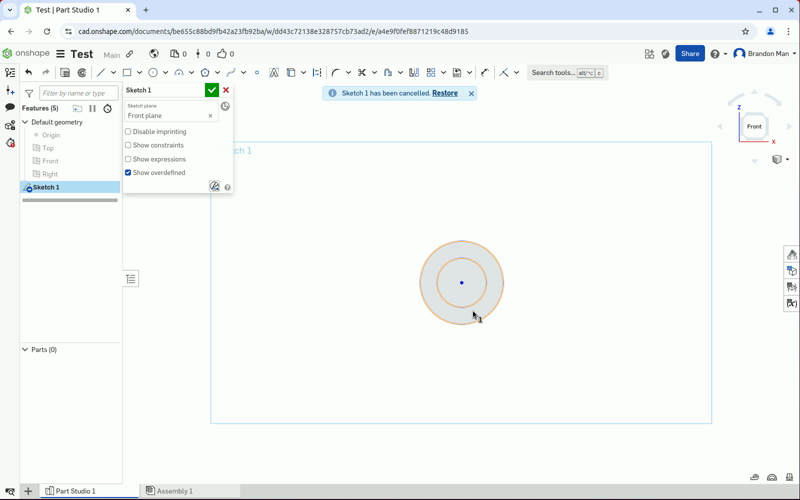
mouse_move(73, 352)
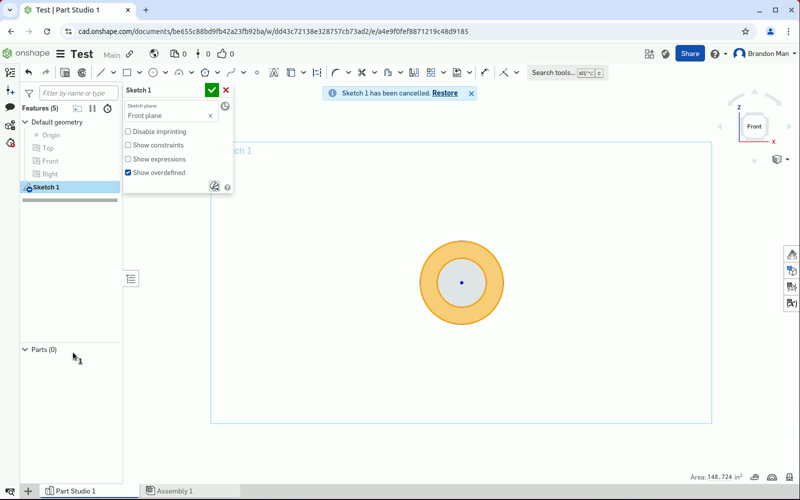
key(shift+y)
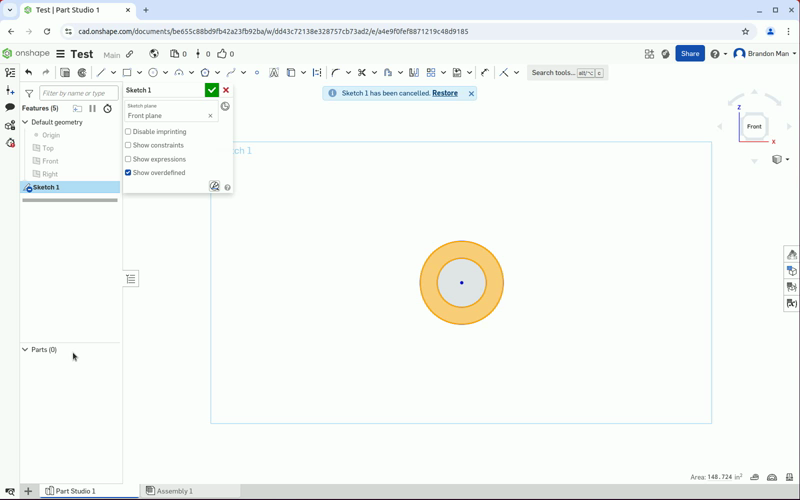
key(shift+e)
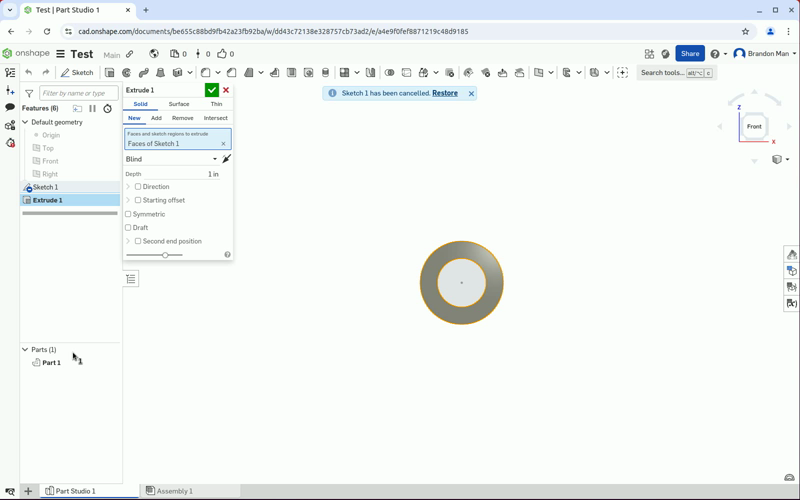
mouse_move(143, 106)
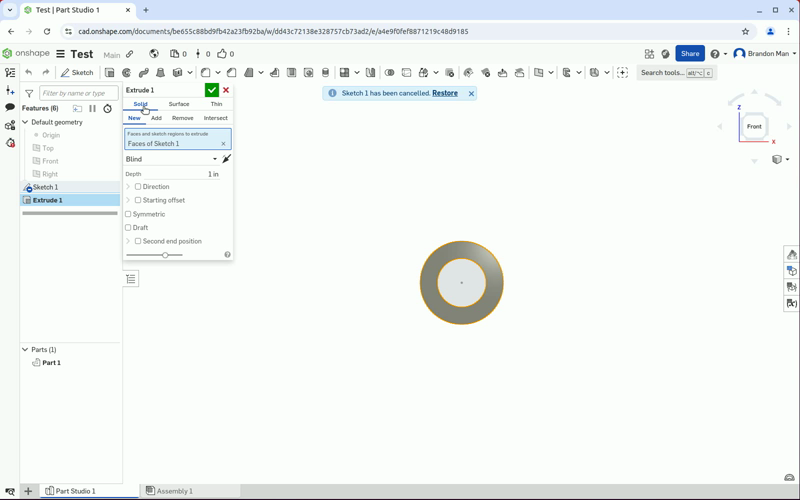
click(143, 106)
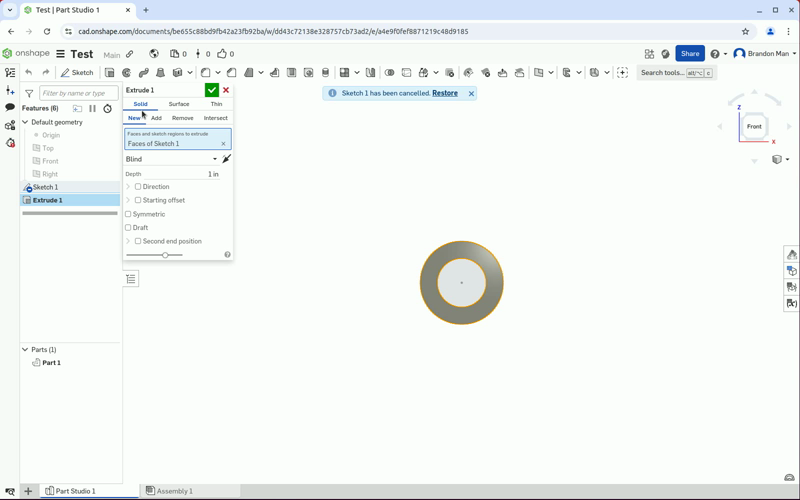
mouse_move(137, 120)
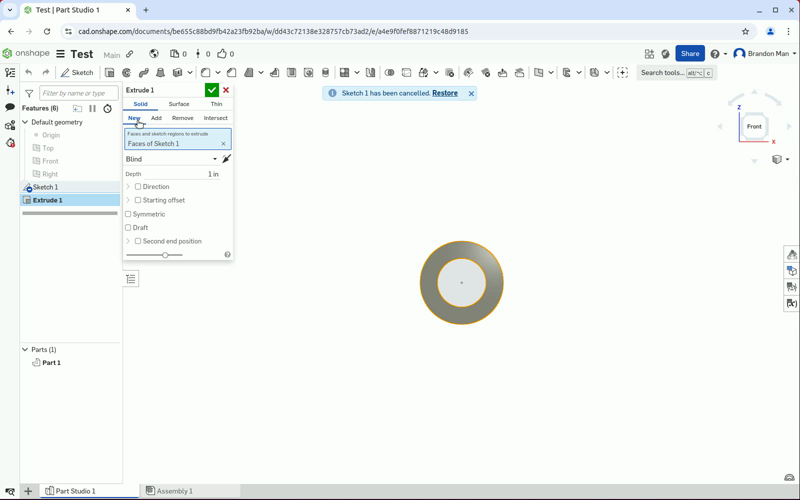
click(137, 120)
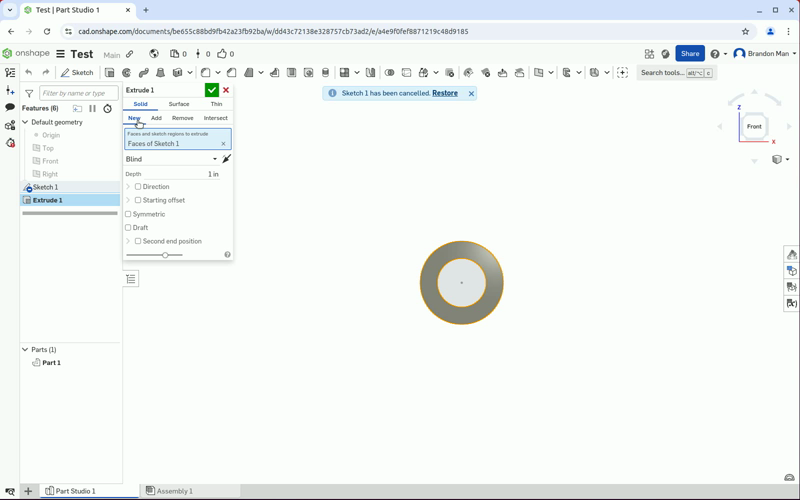
key(tab, 4)
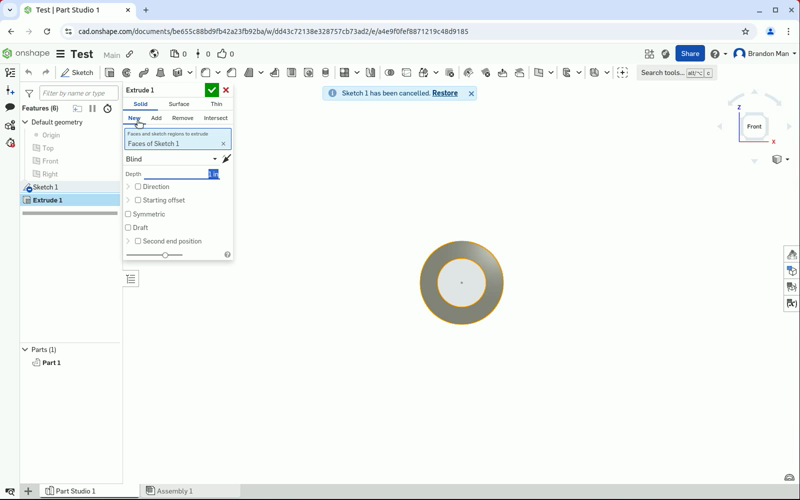
text(-23.108)
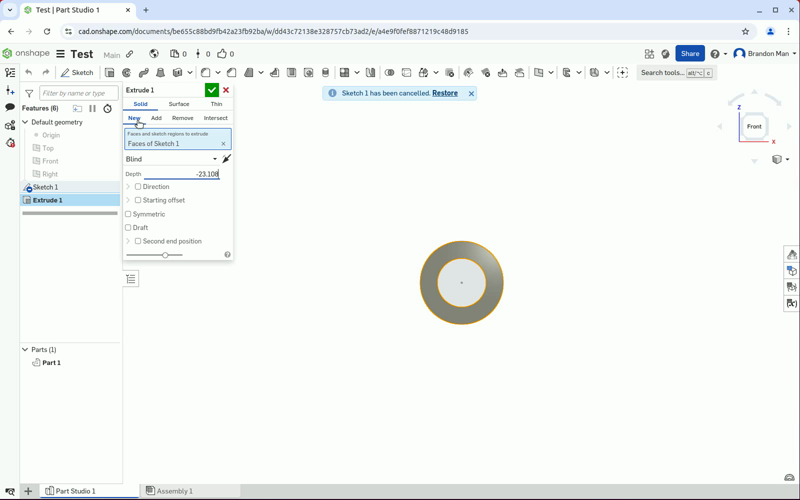
key(enter)
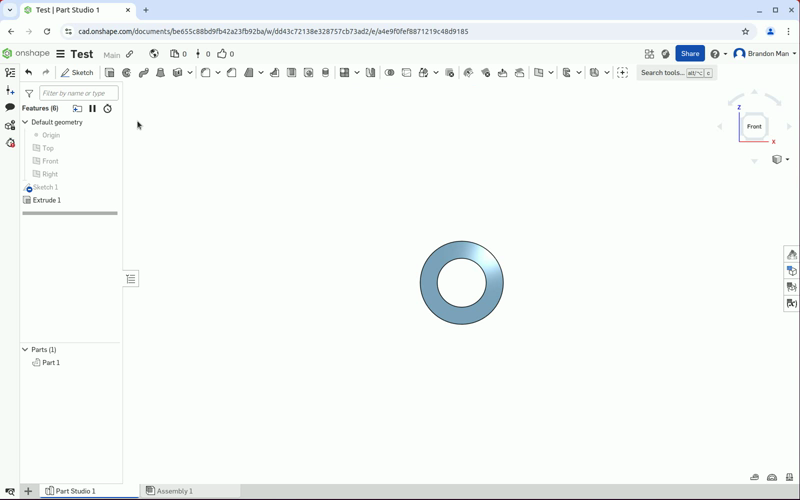
key(shift+h)
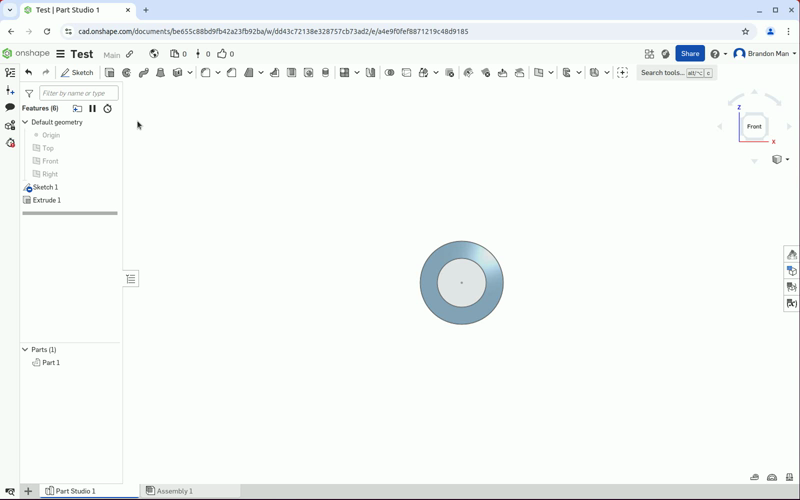
key(shift+h)
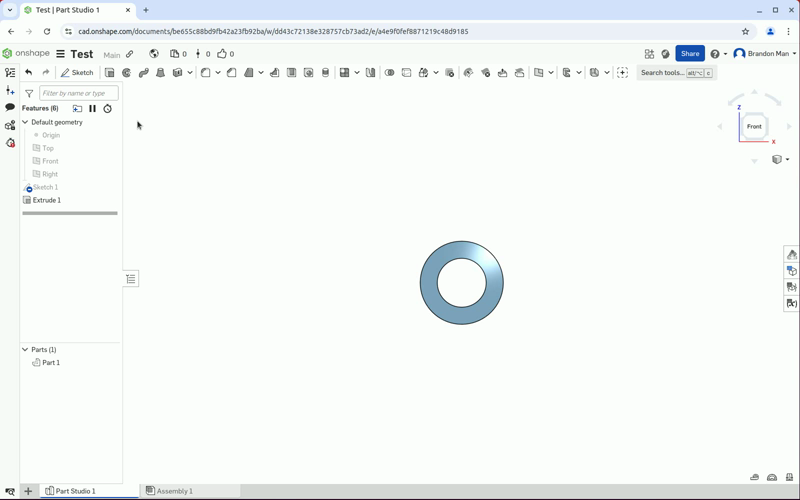
mouse_move(73, 189)
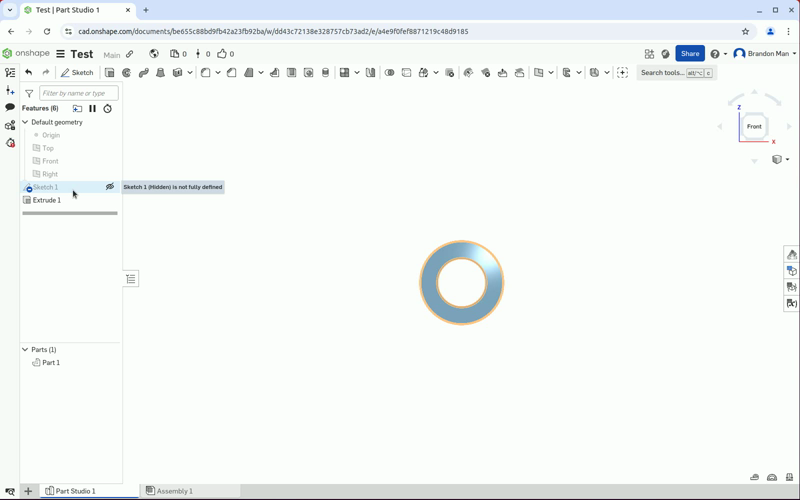
click(73, 189)
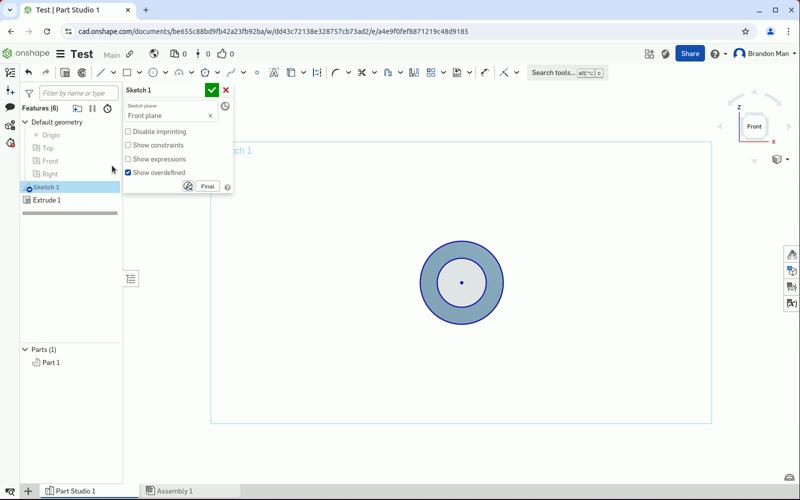
mouse_move(229, 92)
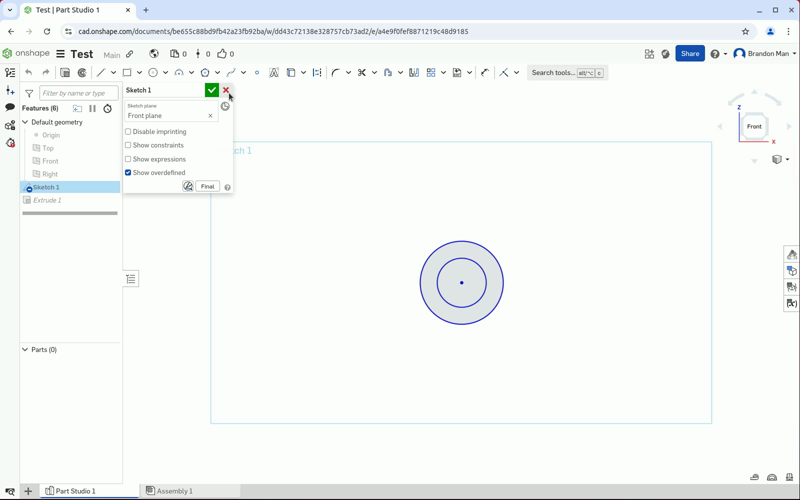
click(229, 92)
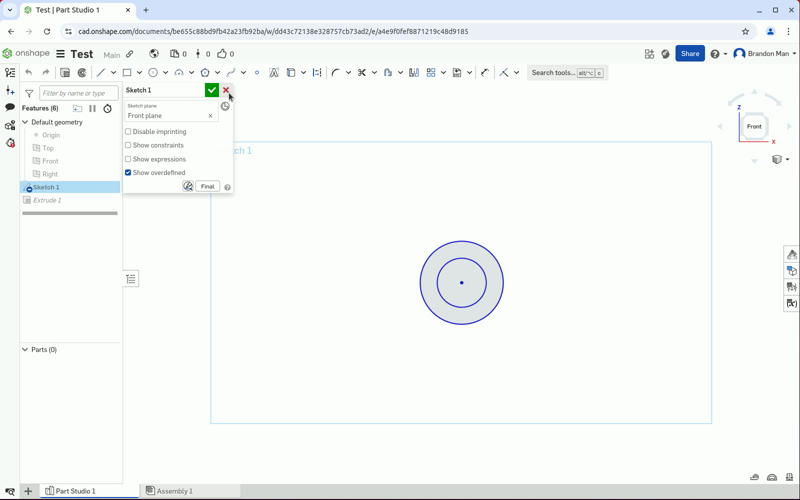
key(shift+s)
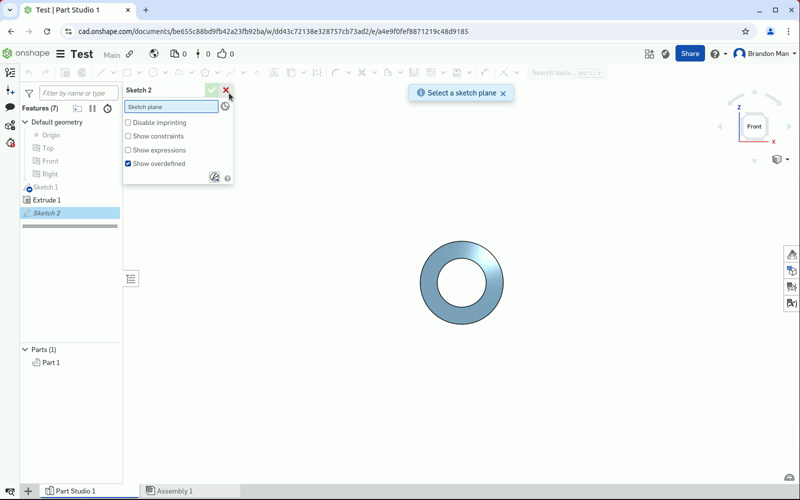
mouse_move(73, 163)
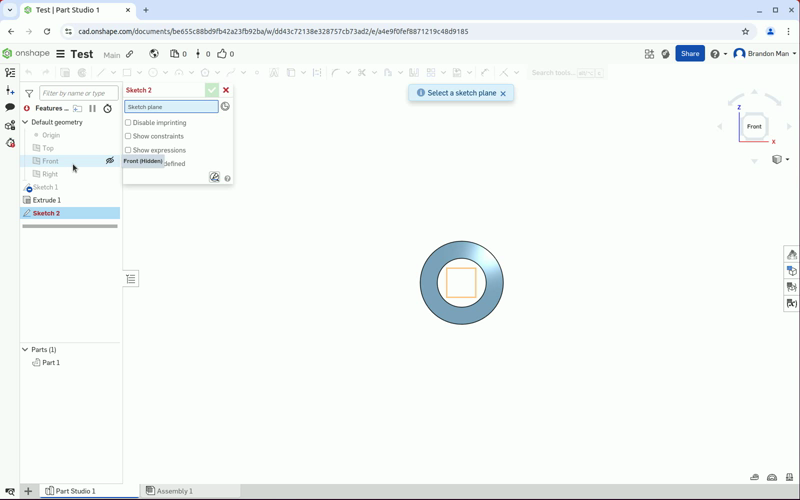
click(73, 163)
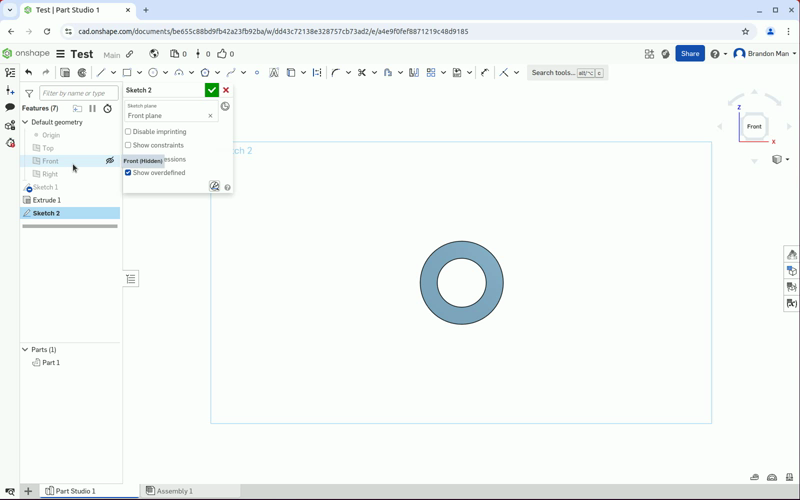
mouse_move(73, 352)
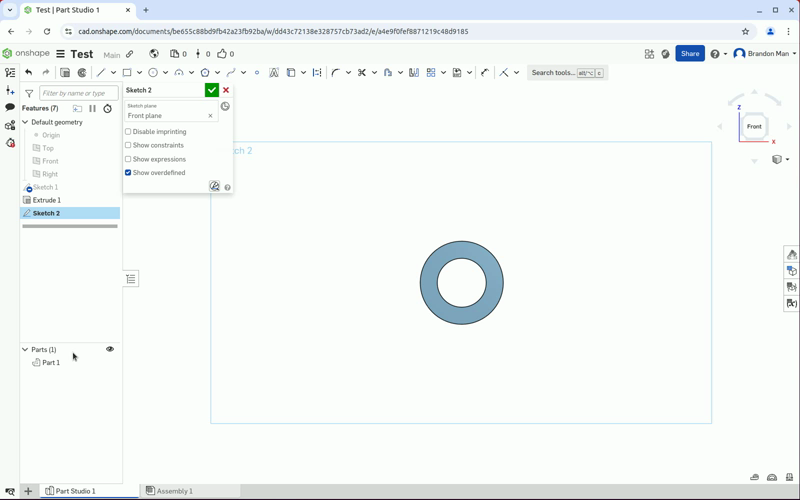
key(y)
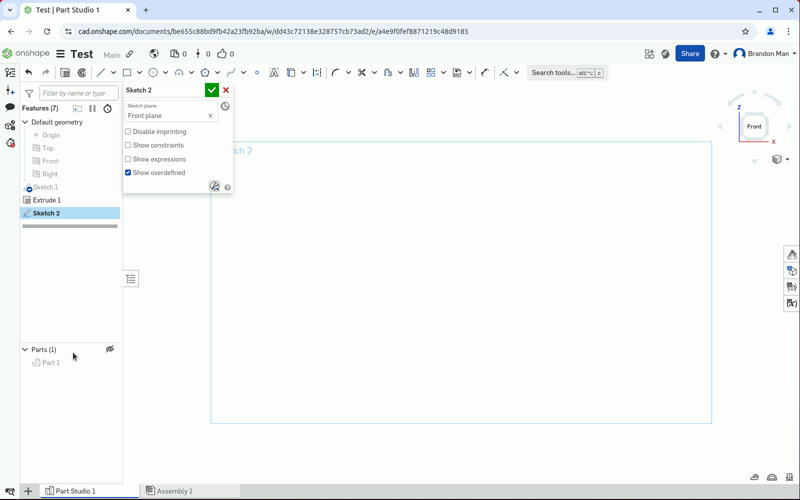
key(c)
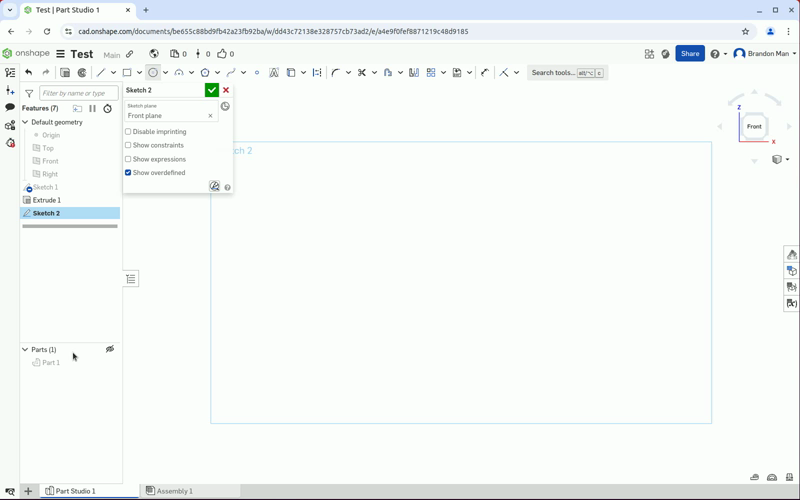
key_down(shift)
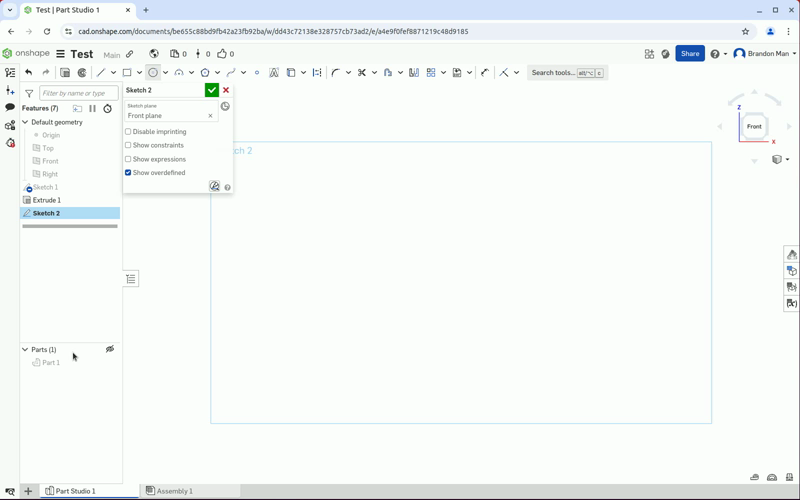
mouse_move(460, 282)
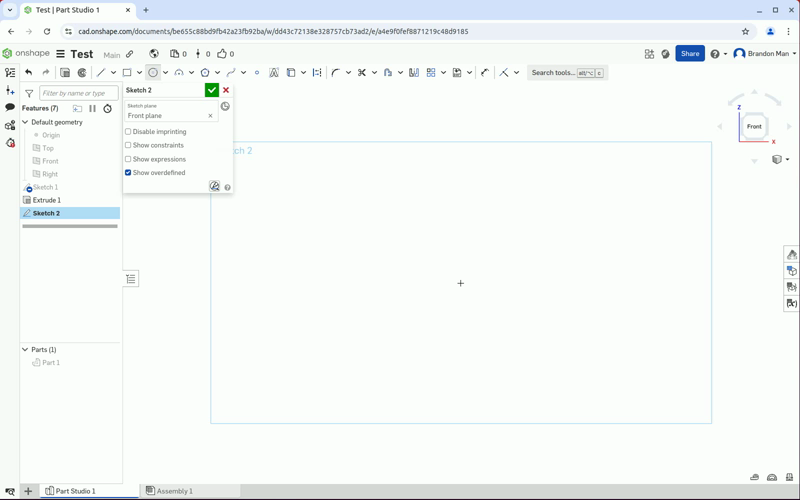
click(460, 282)
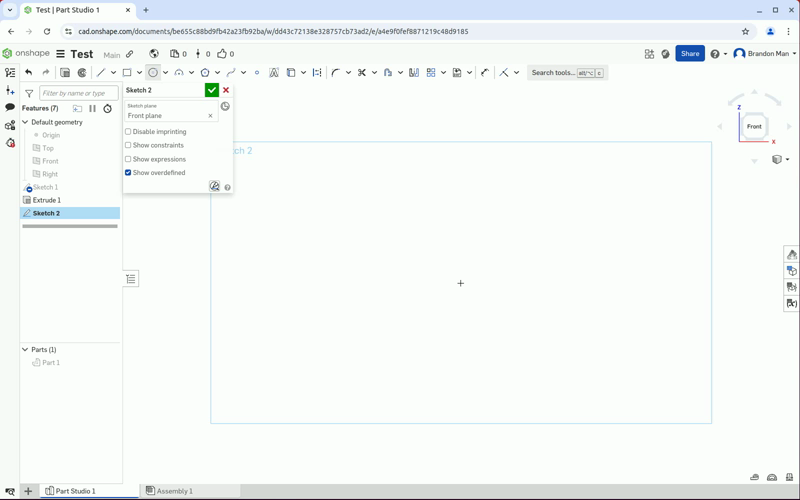
key_up(shift)
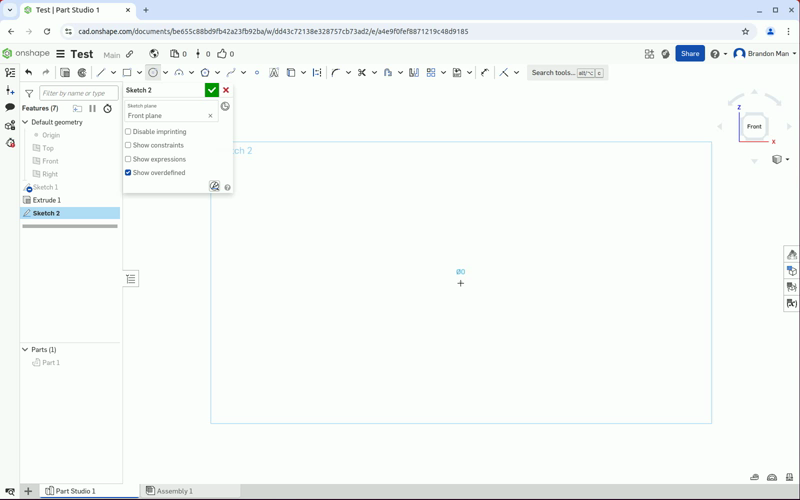
mouse_move(485, 282)
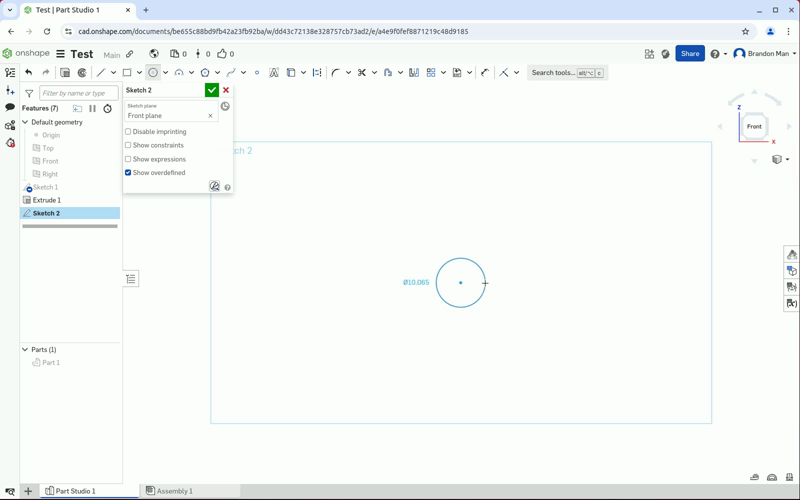
click(485, 282)
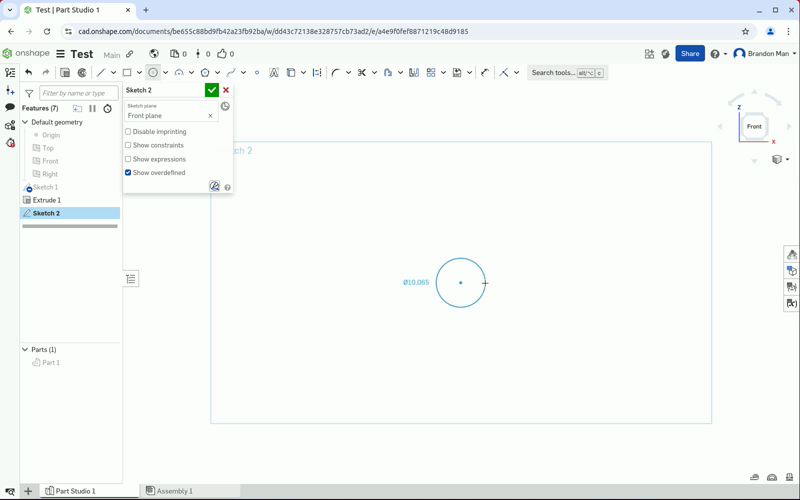
key(esc)
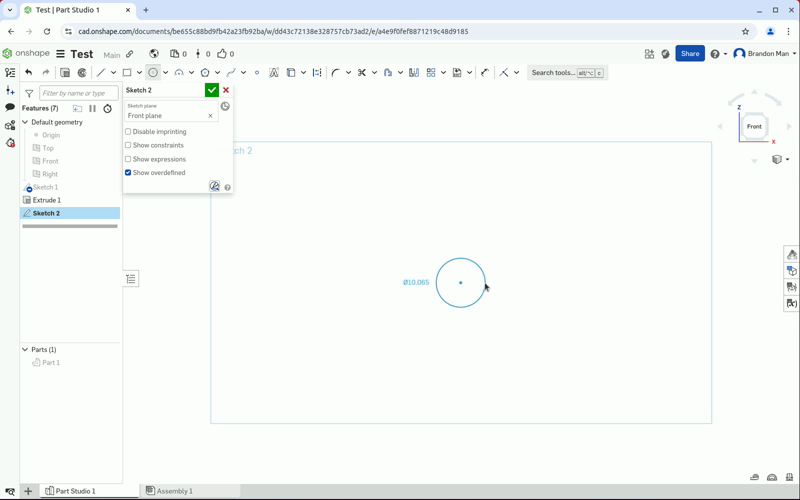
key(c)
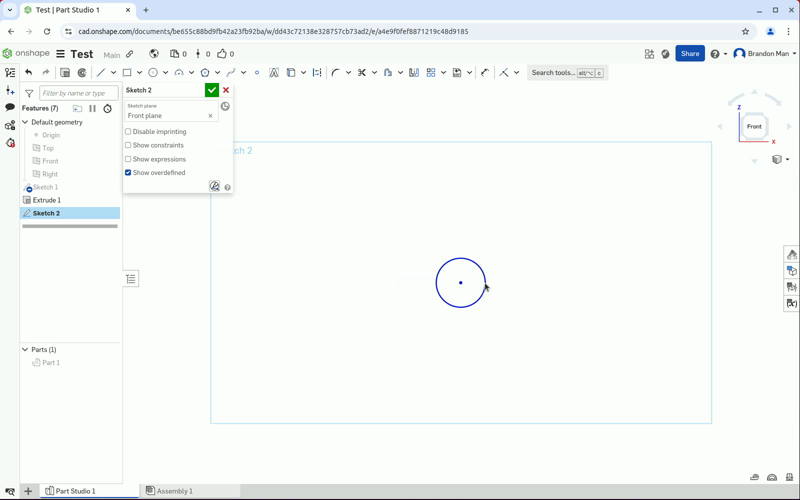
key_down(shift)
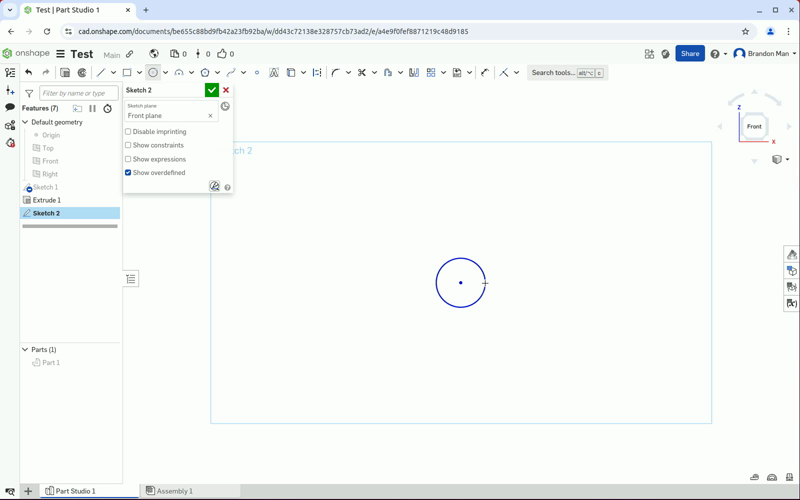
mouse_move(460, 282)
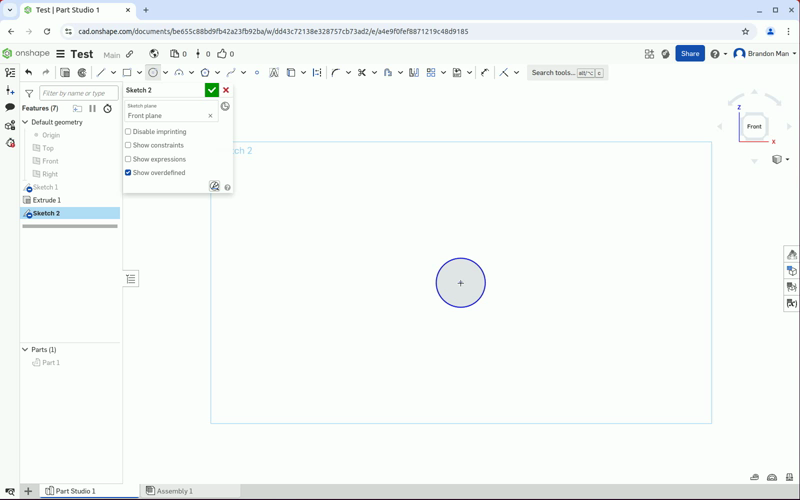
click(460, 282)
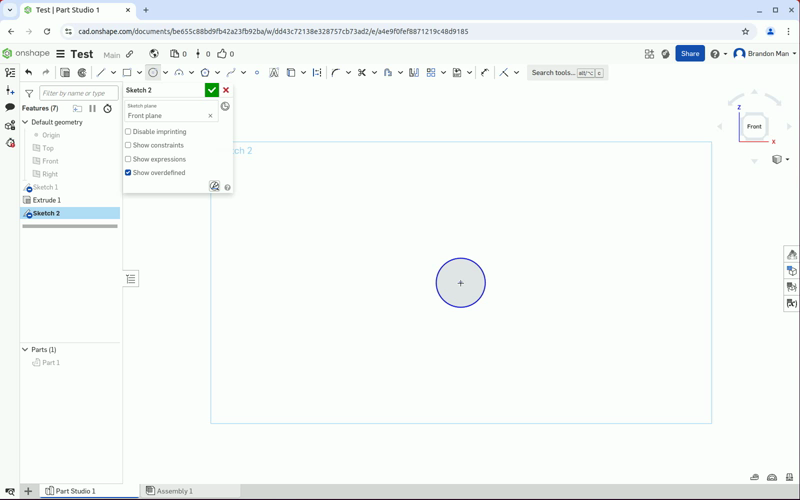
key_up(shift)
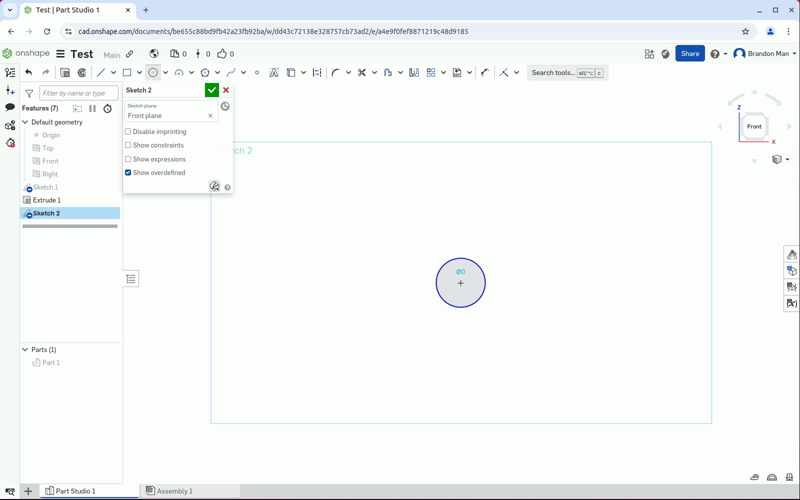
mouse_move(468, 282)
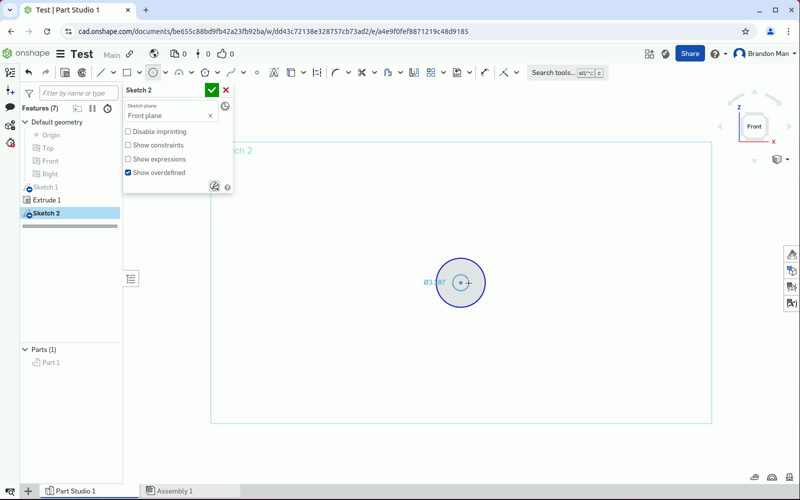
click(468, 282)
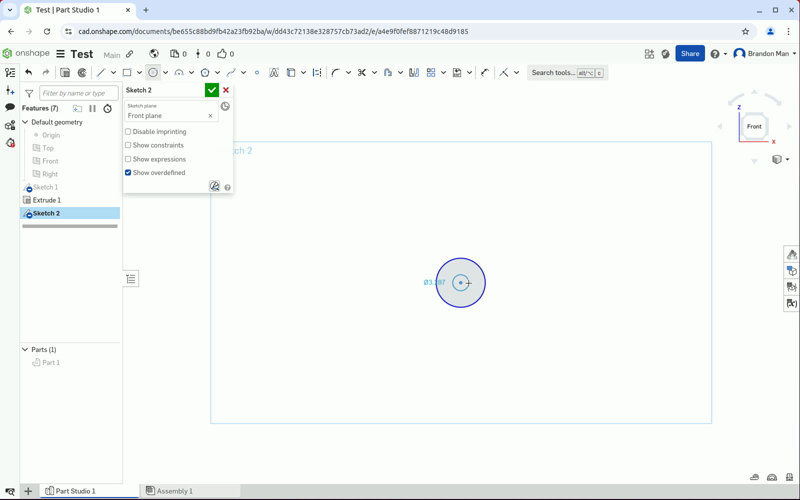
key(esc)
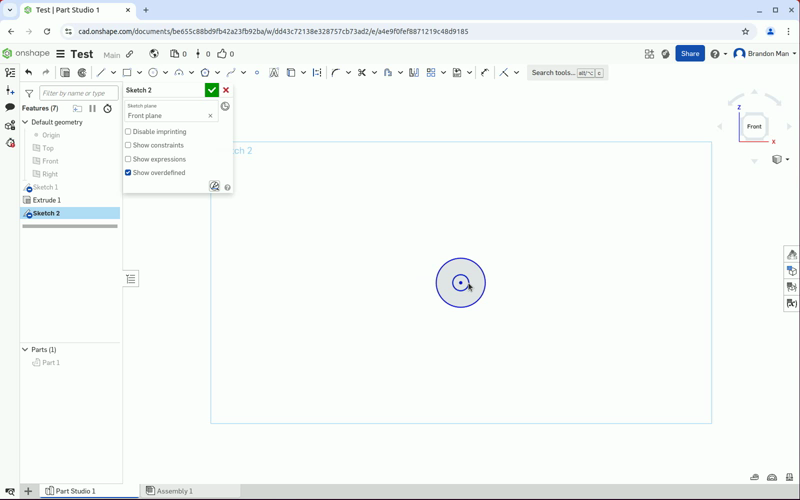
mouse_move(453, 291)
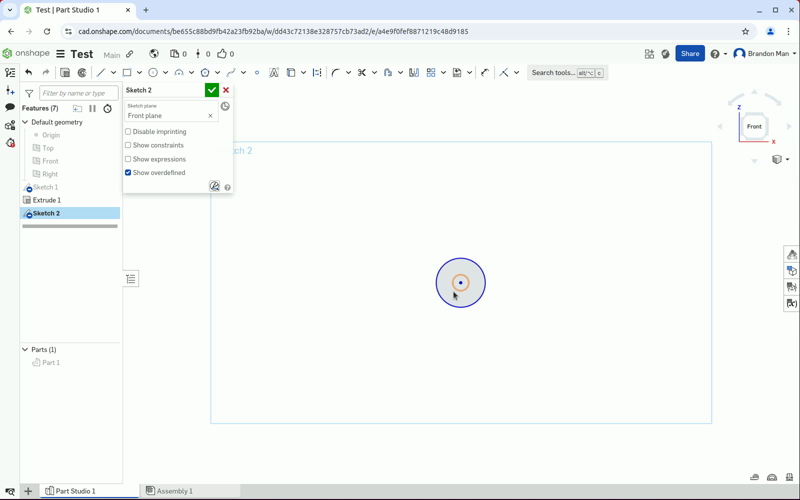
scroll(6)
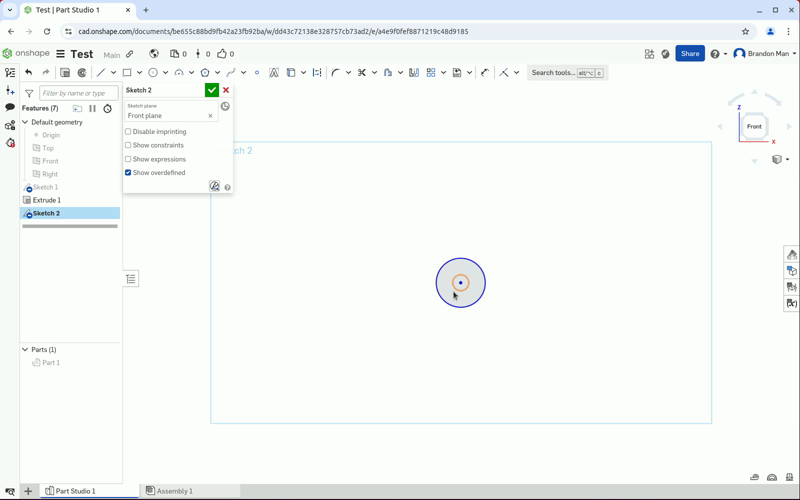
scroll(6)
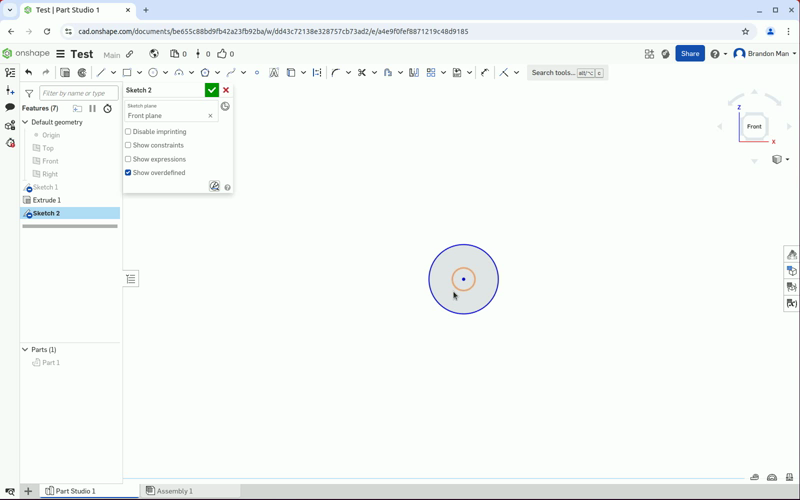
scroll(6)
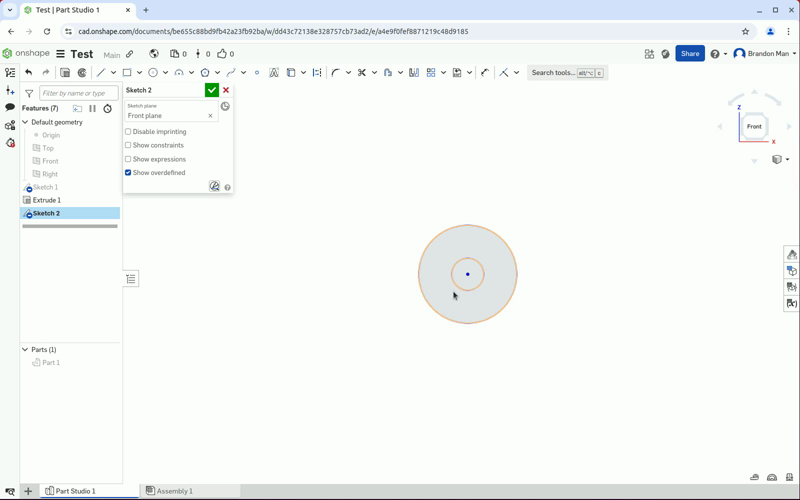
scroll(6)
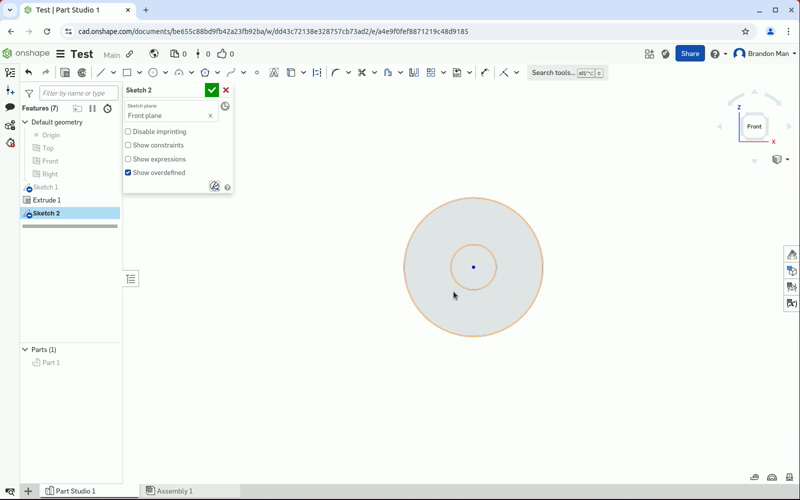
scroll(6)
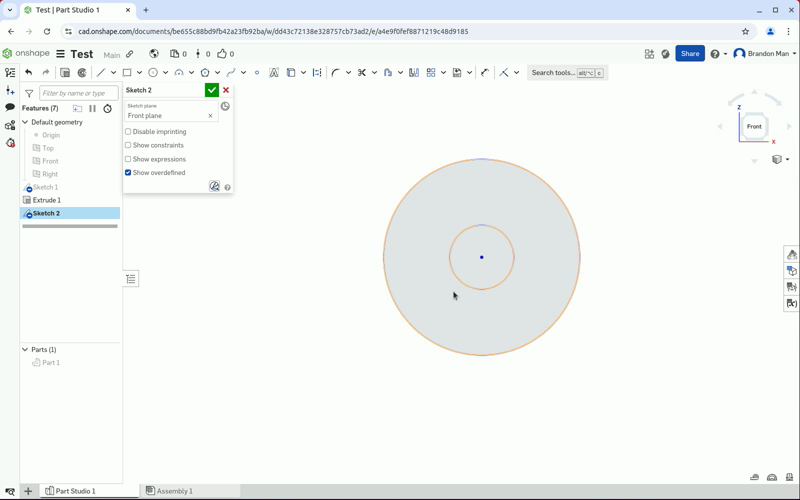
scroll(6)
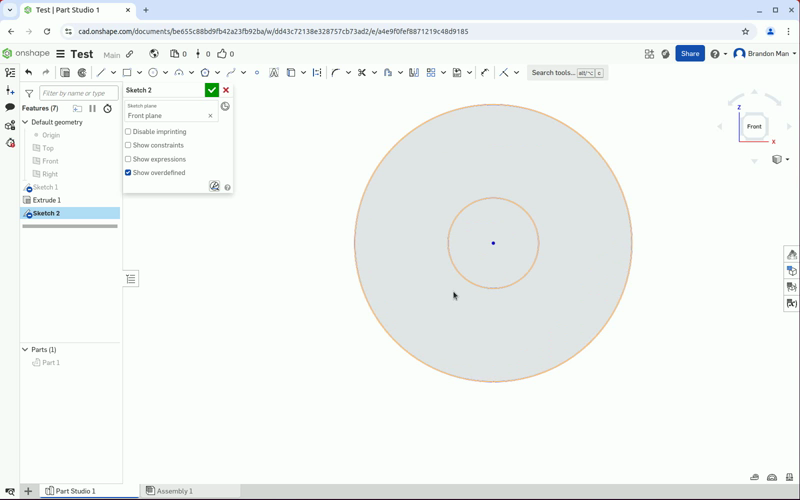
scroll(6)
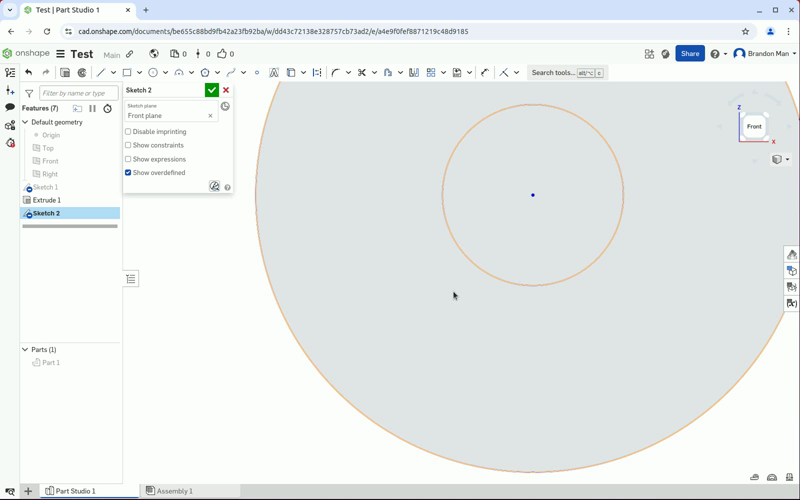
click(453, 291)
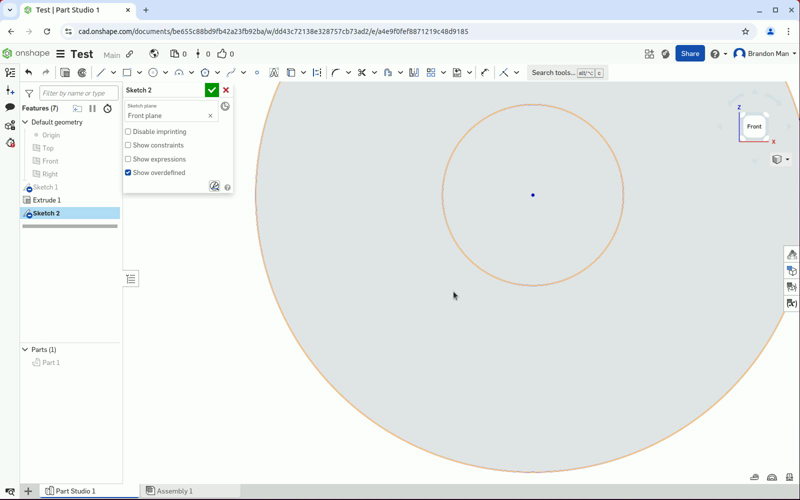
scroll(-6)
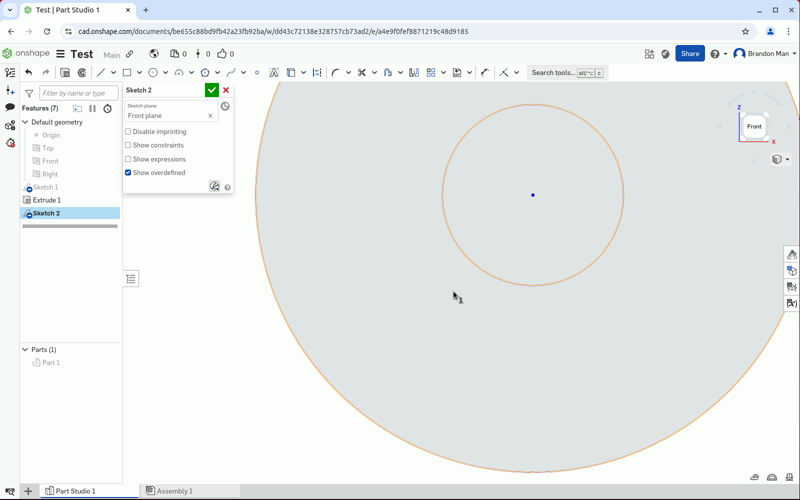
scroll(-6)
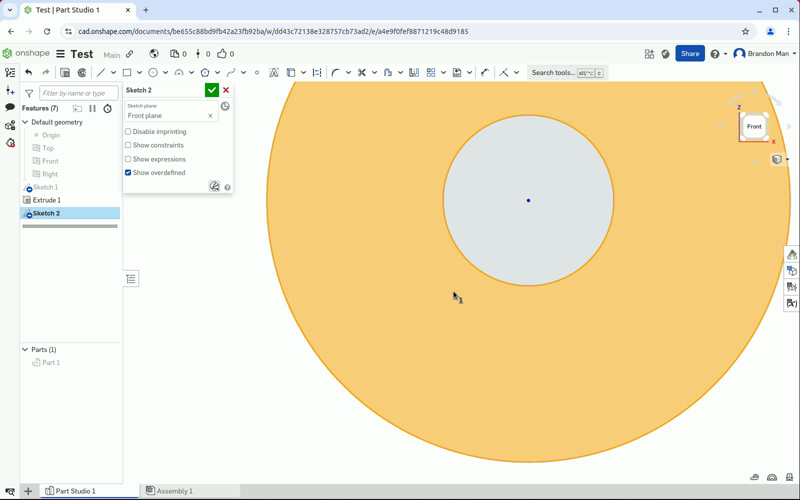
scroll(-6)
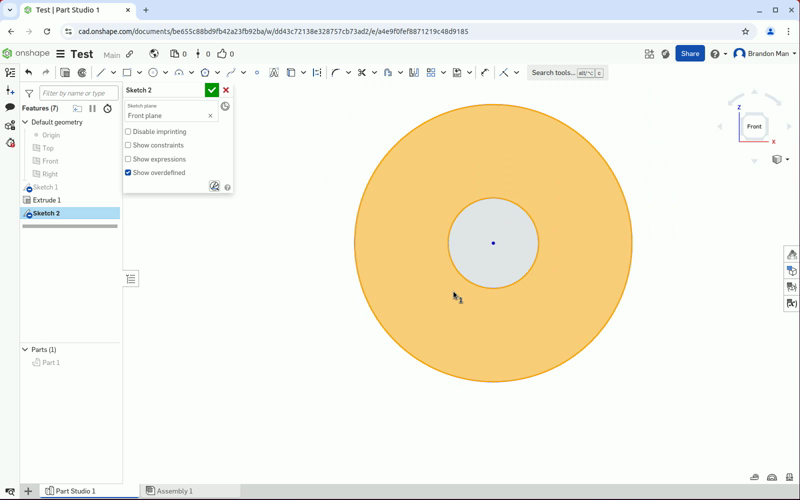
scroll(-6)
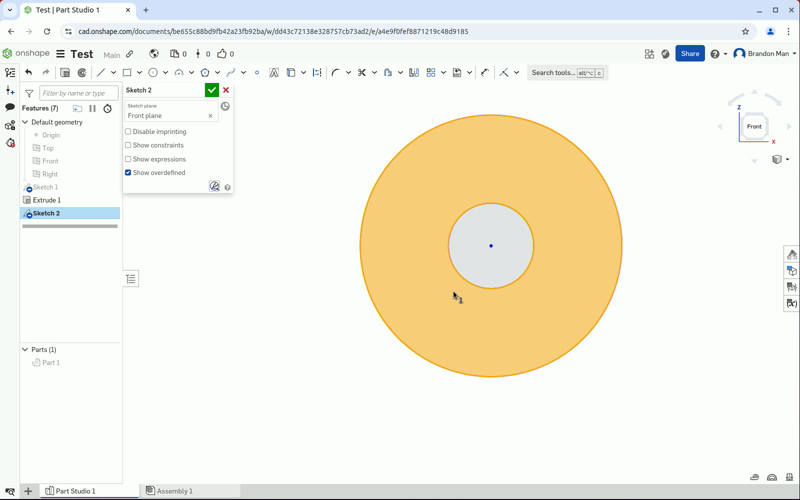
scroll(-6)
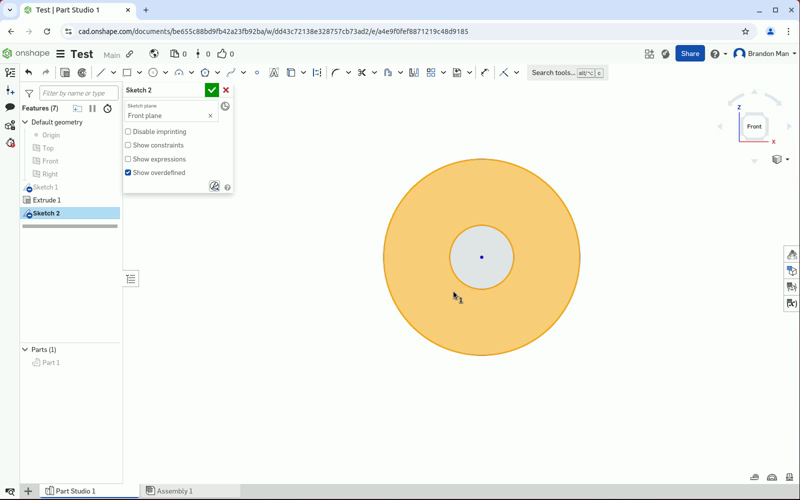
scroll(-6)
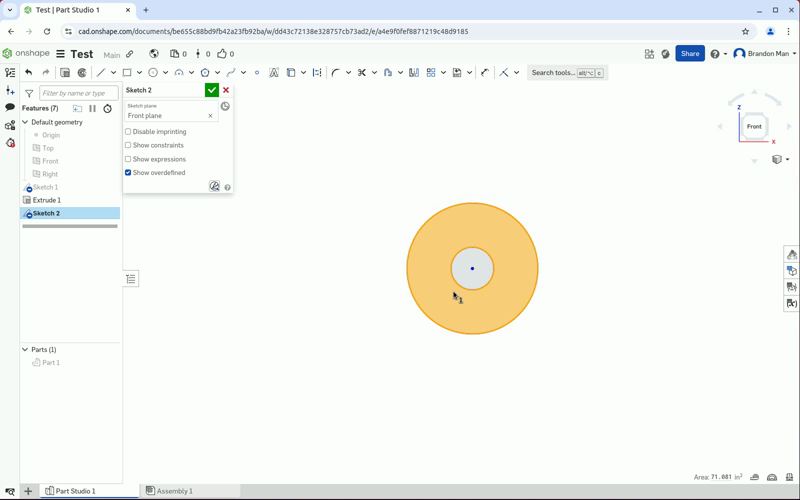
scroll(-6)
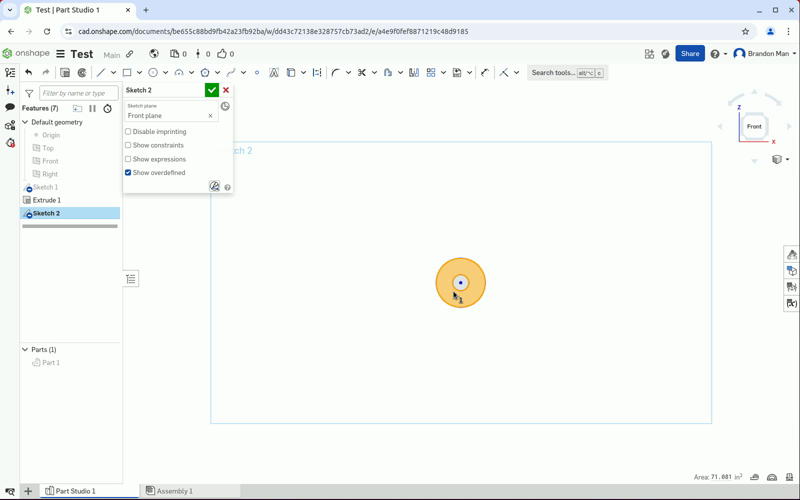
mouse_move(73, 352)
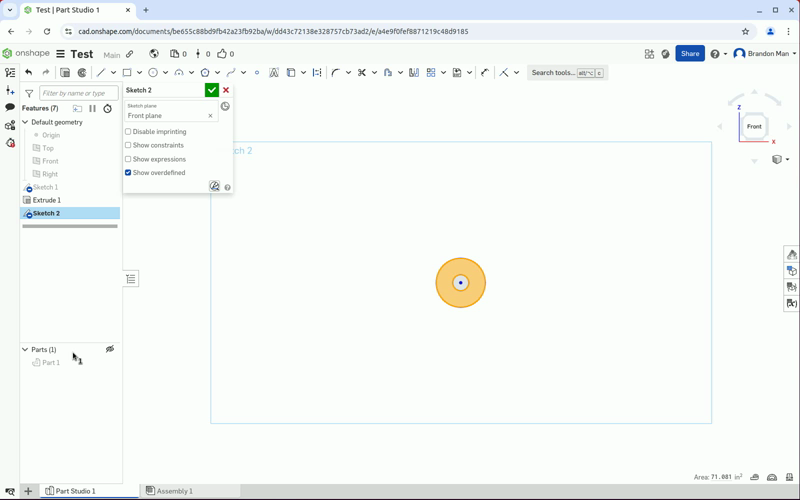
key(shift+y)
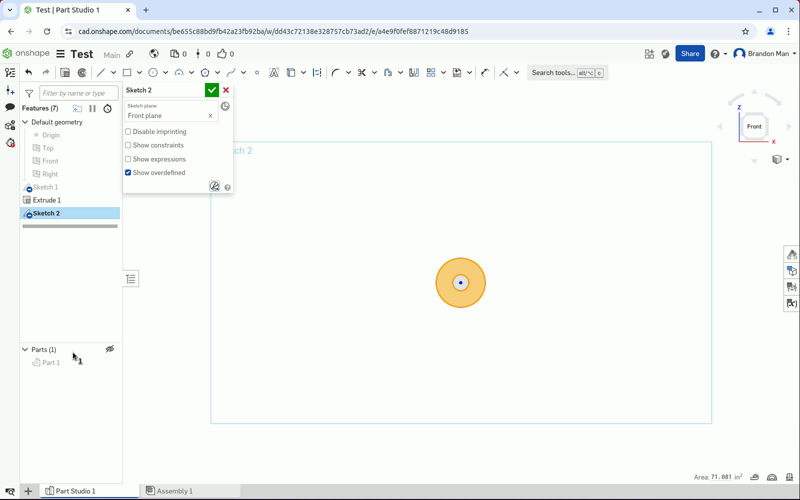
key(shift+e)
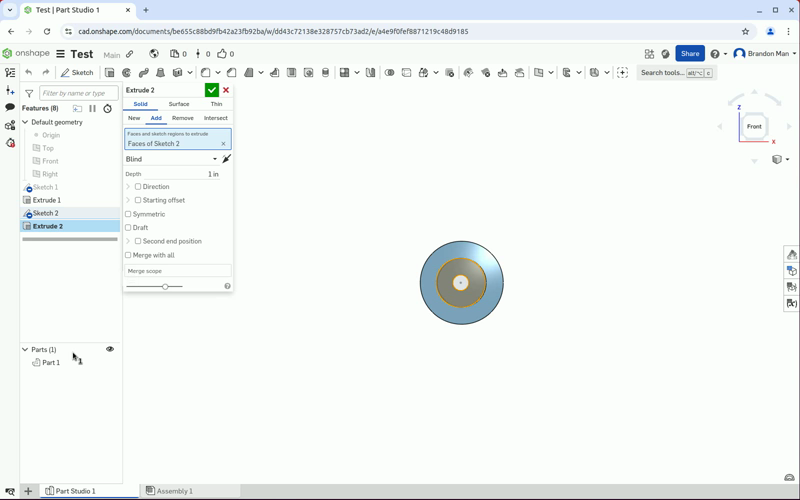
mouse_move(143, 106)
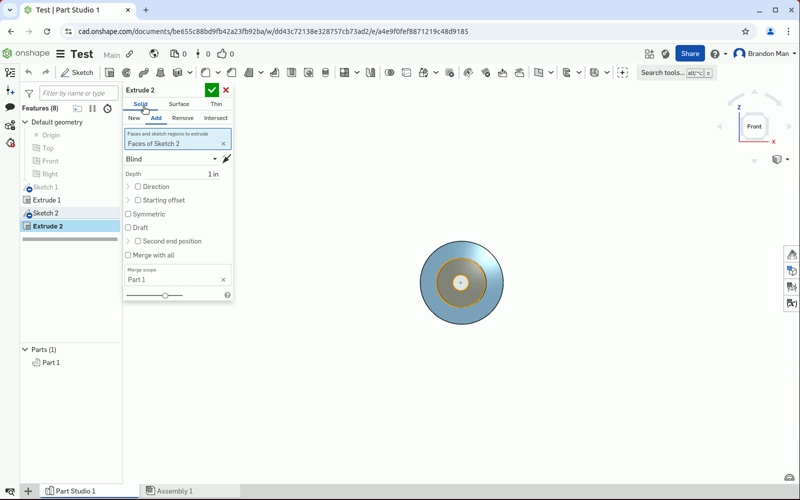
click(143, 106)
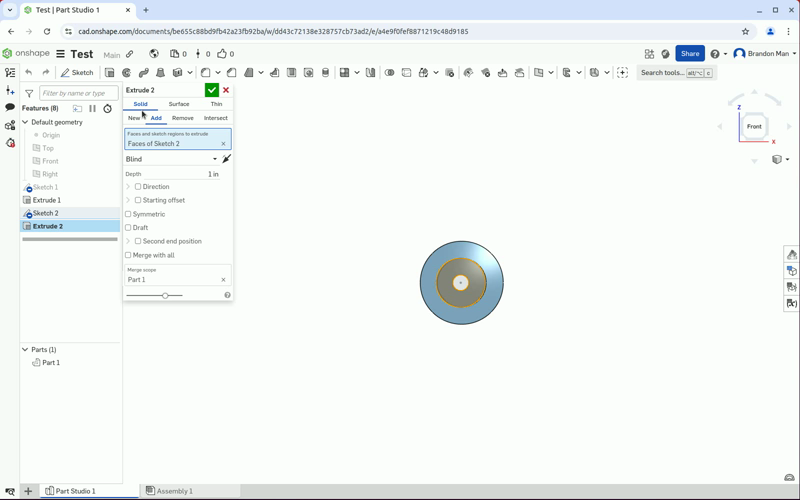
mouse_move(137, 120)
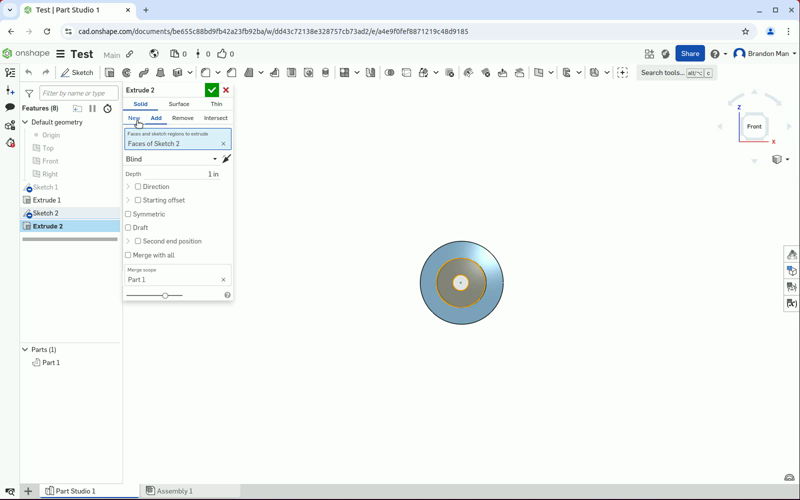
click(137, 120)
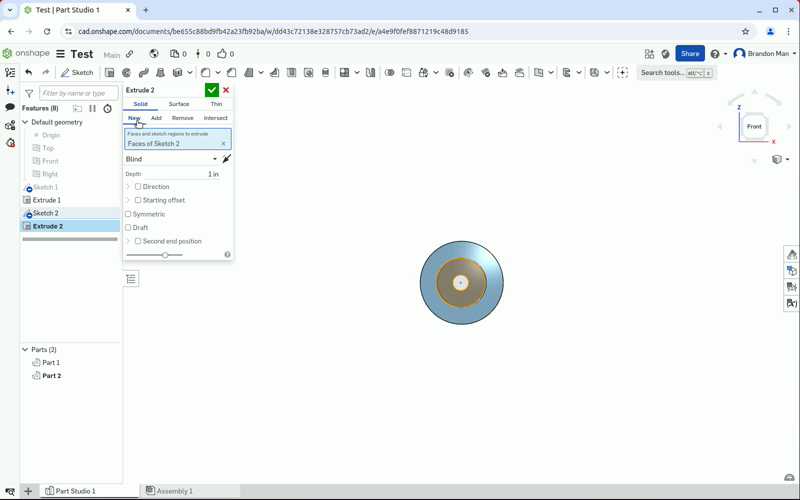
key(tab, 4)
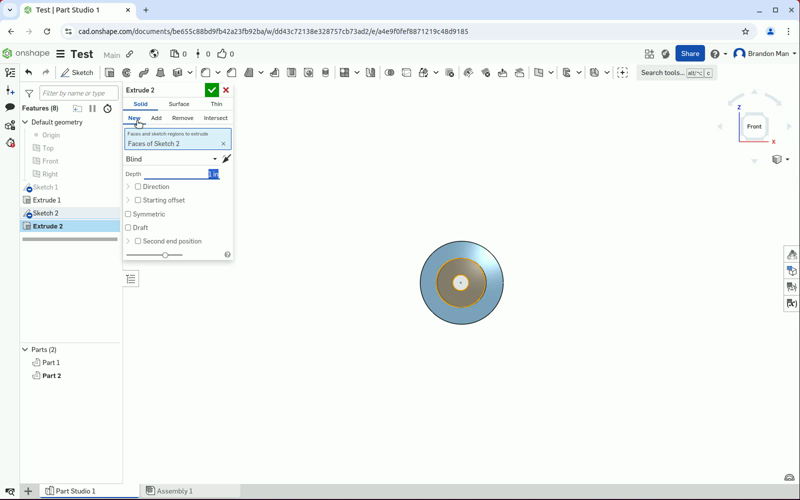
text(-23.108)
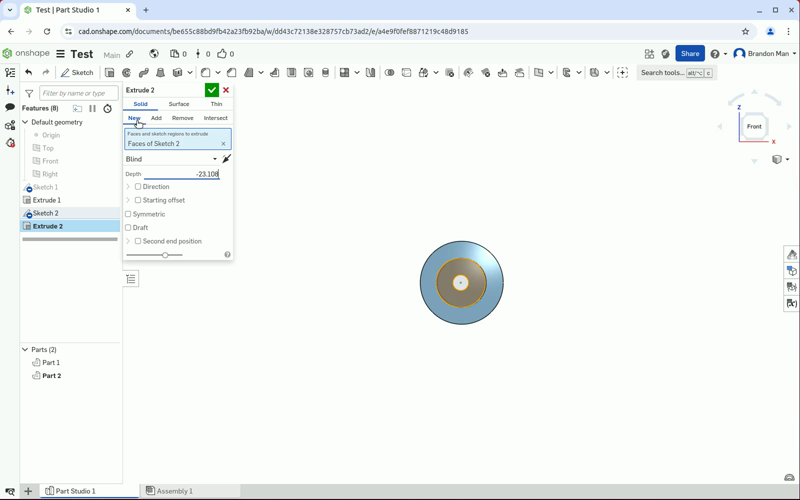
key(enter)
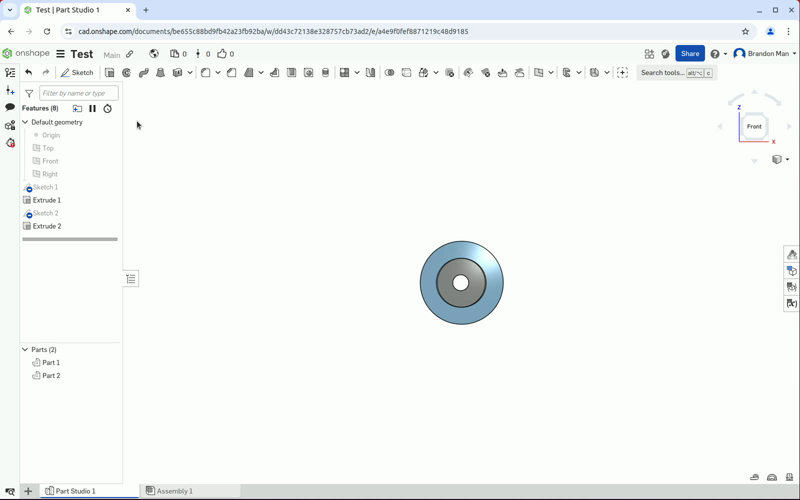
key(shift+h)
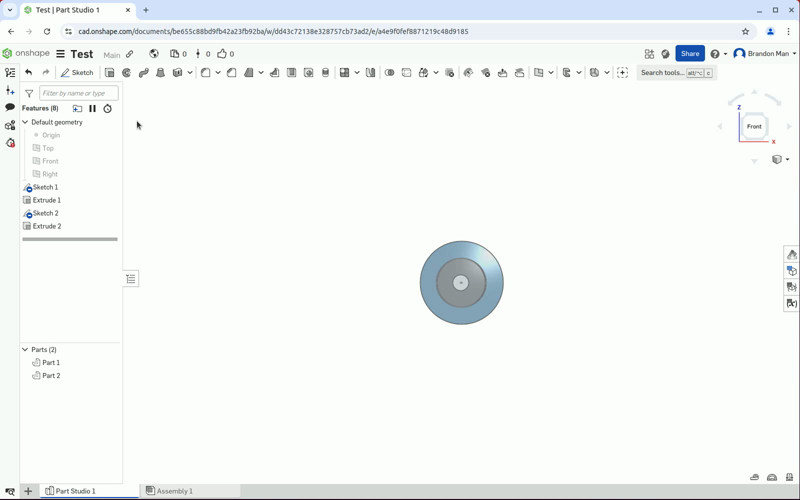
key(shift+h)
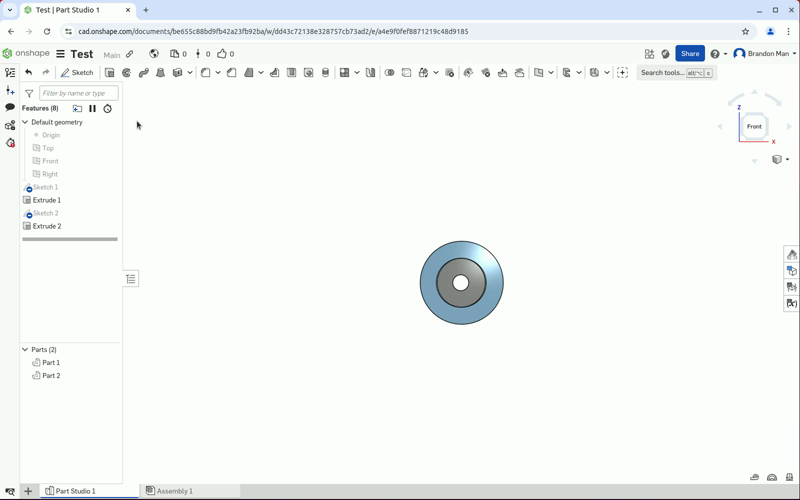
mouse_move(73, 189)
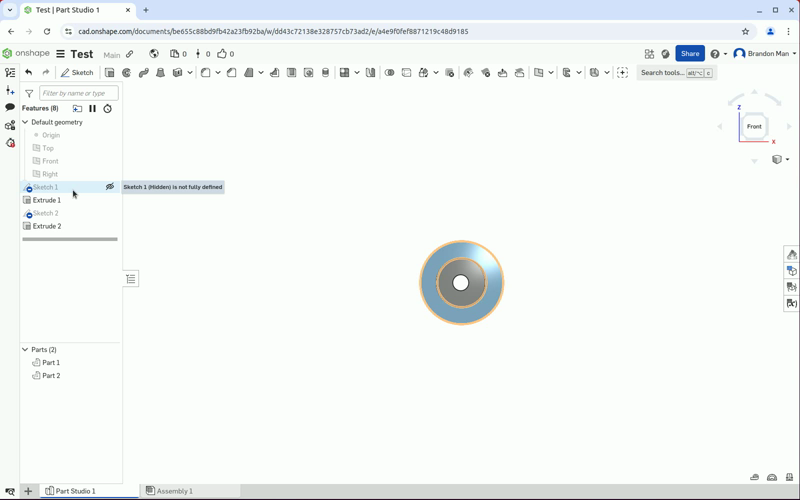
click(73, 189)
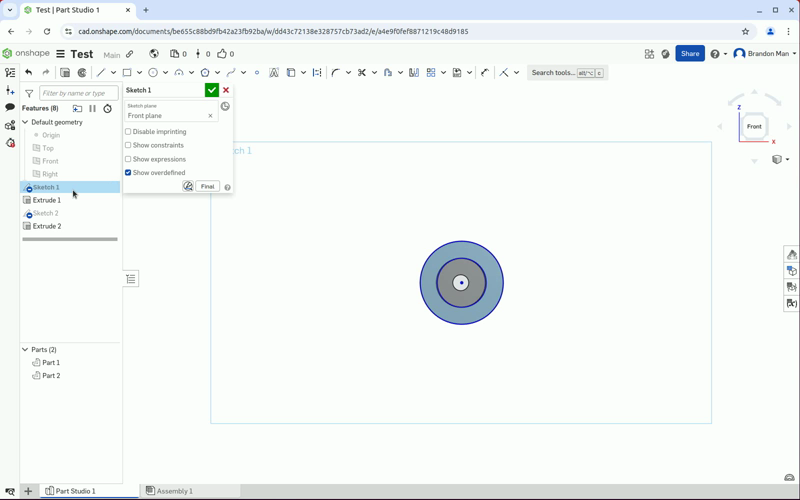
mouse_move(229, 92)
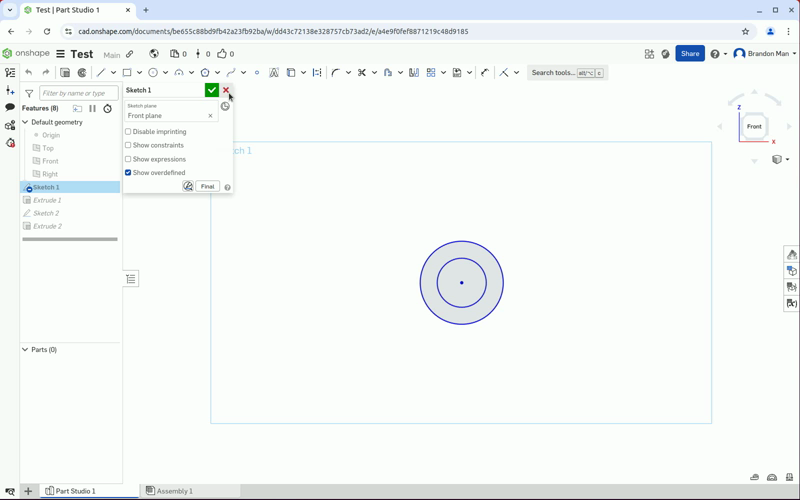
click(229, 92)
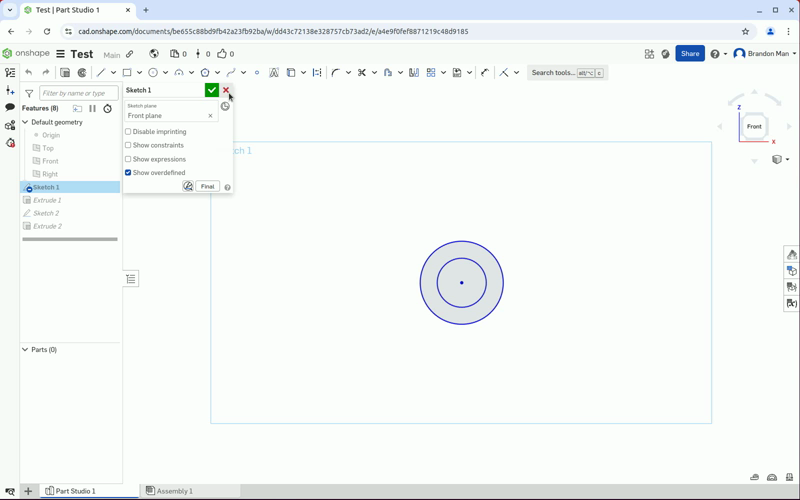
key(shift+s)
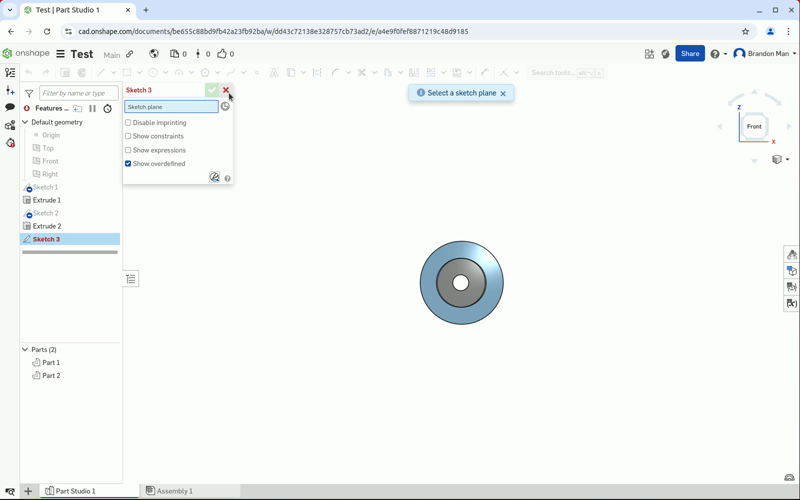
mouse_move(73, 163)
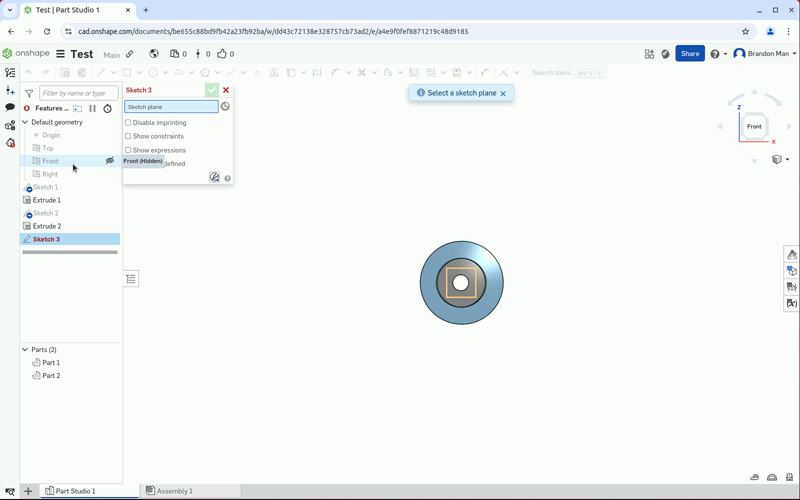
click(73, 163)
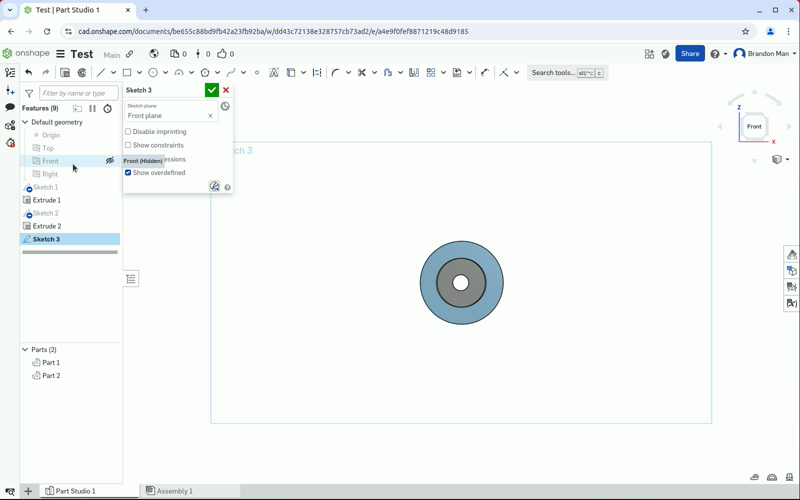
mouse_move(73, 352)
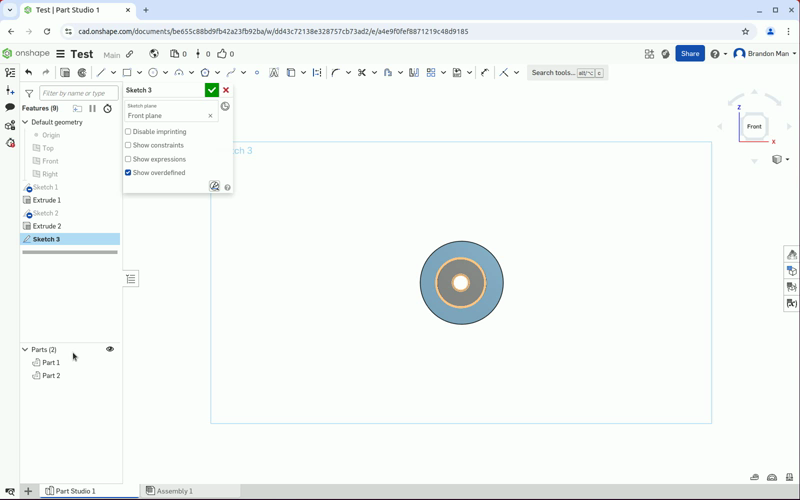
key(y)
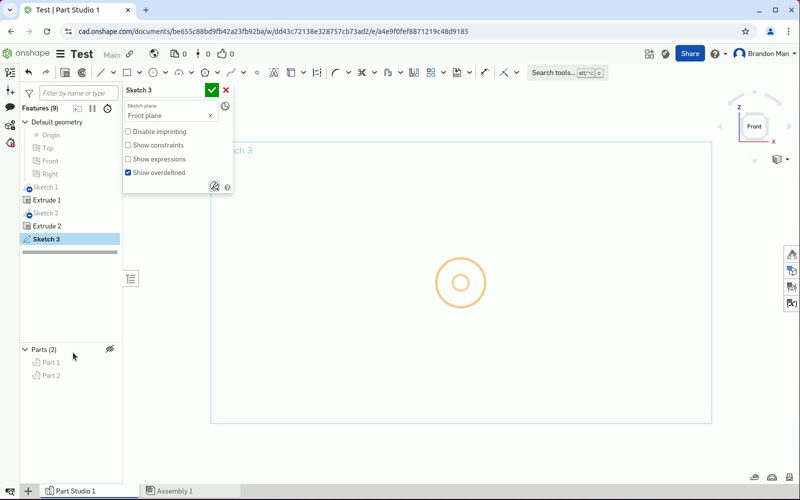
key(c)
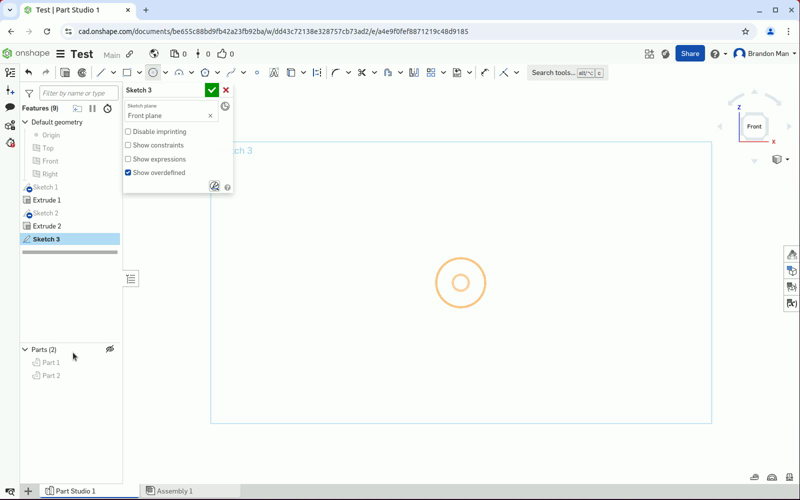
key_down(shift)
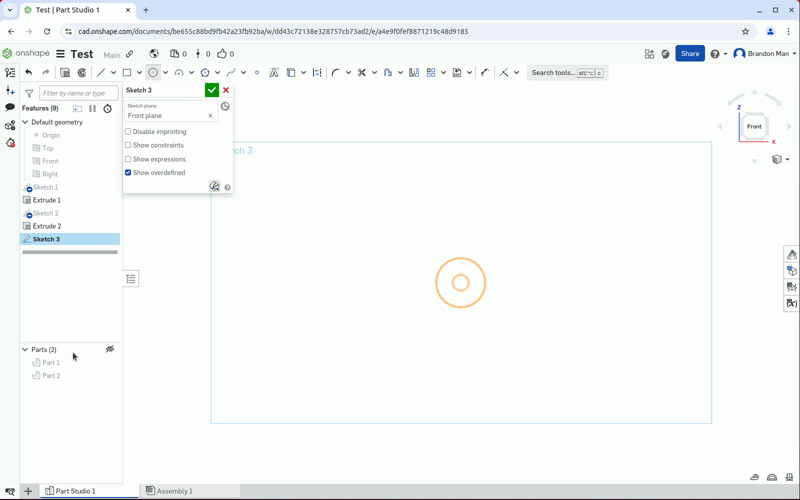
mouse_move(461, 282)
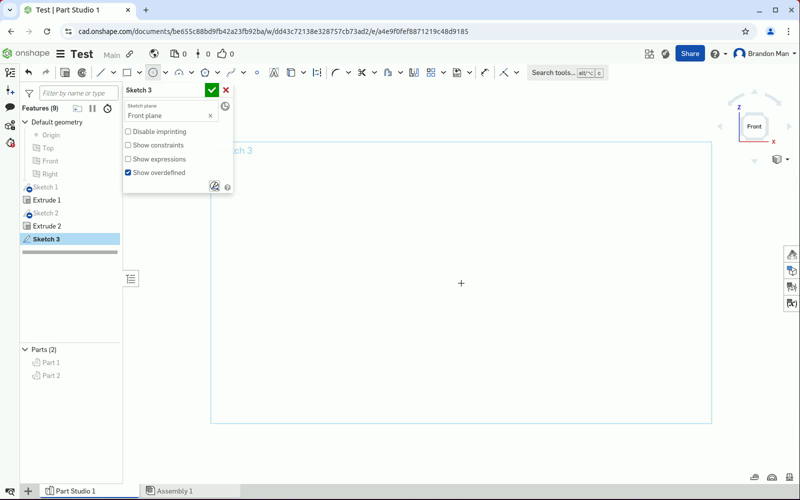
click(461, 282)
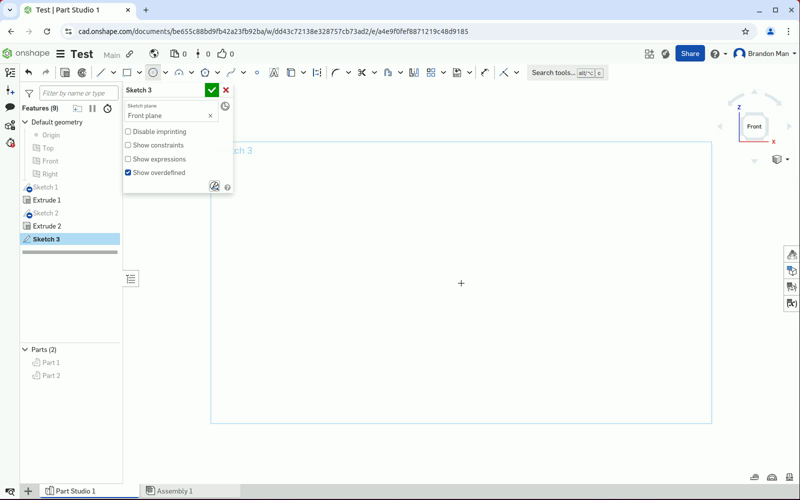
key_up(shift)
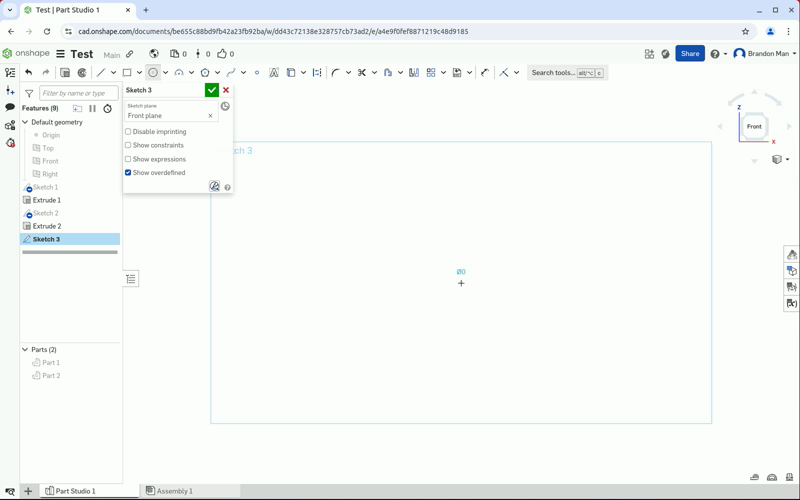
mouse_move(470, 282)
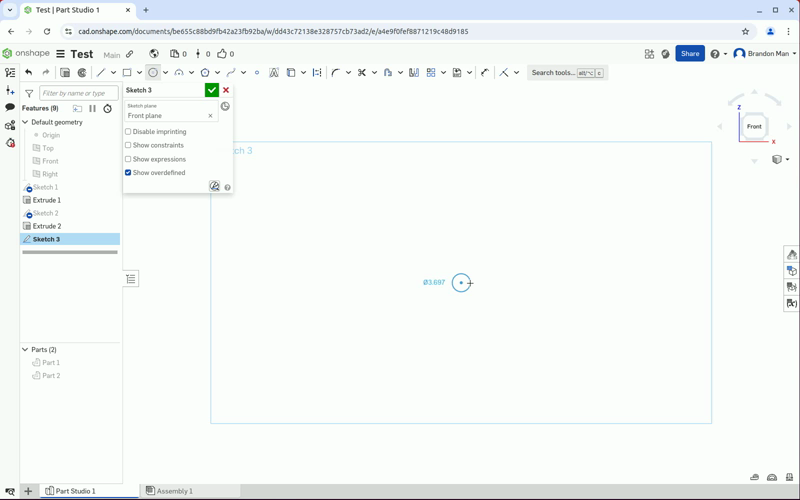
click(470, 282)
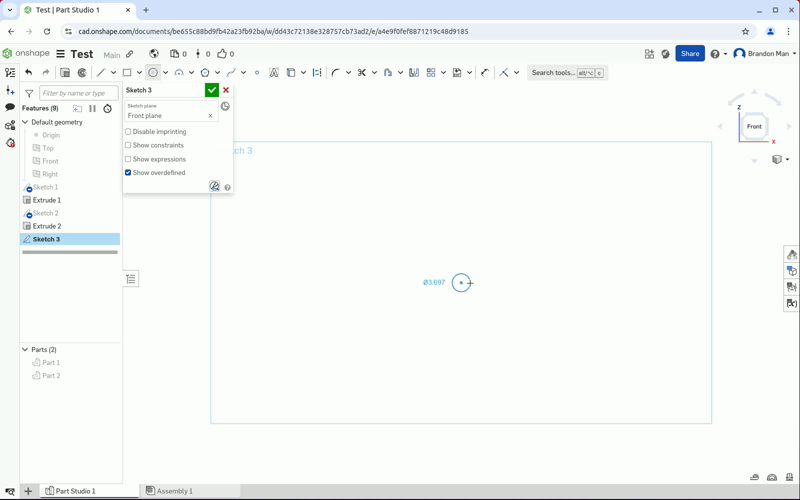
key(esc)
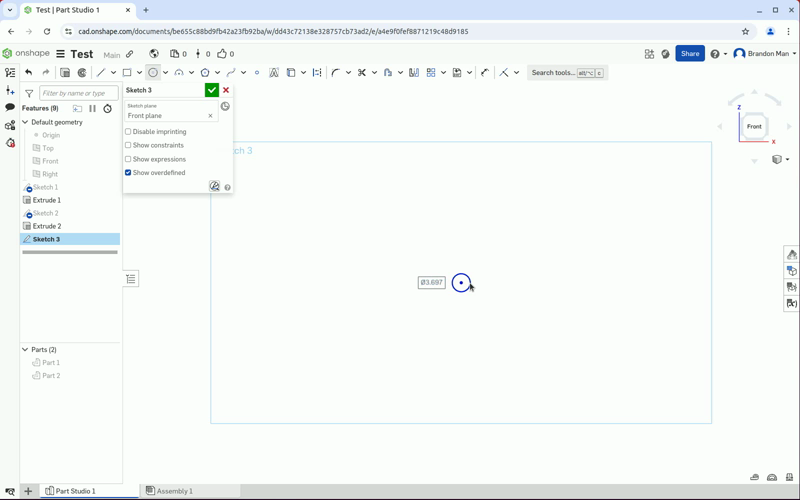
mouse_move(455, 281)
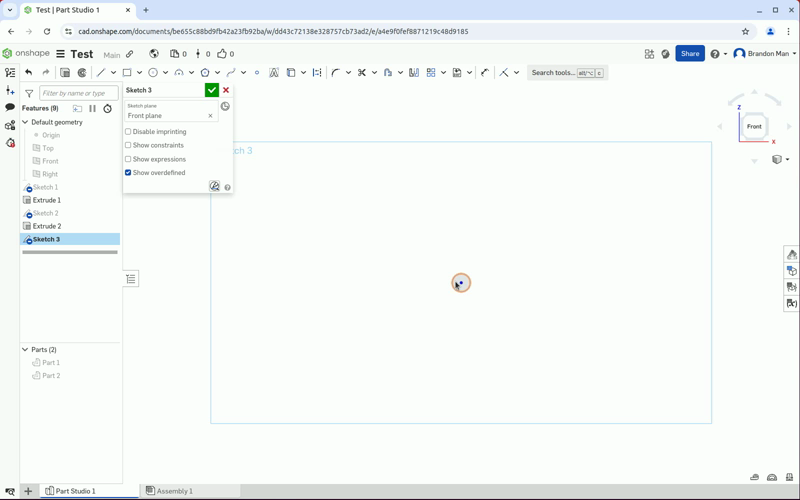
scroll(6)
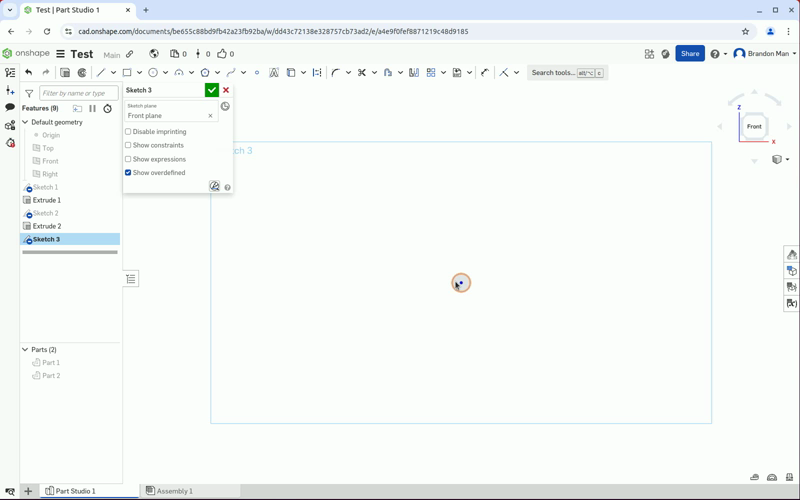
scroll(6)
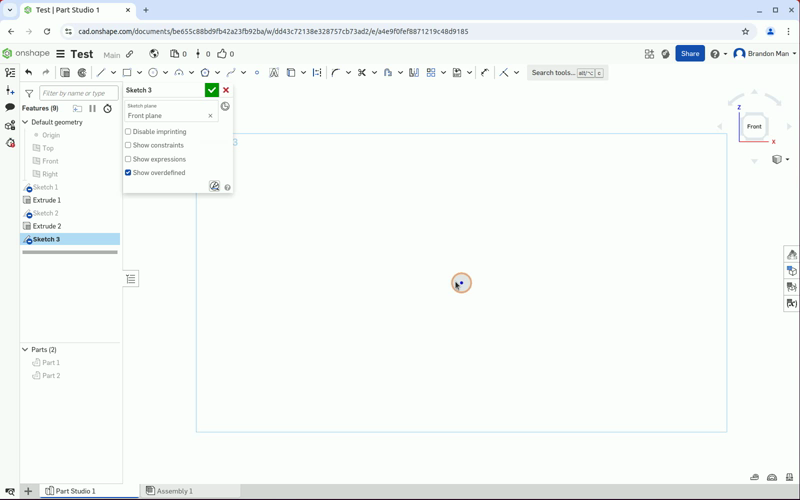
scroll(6)
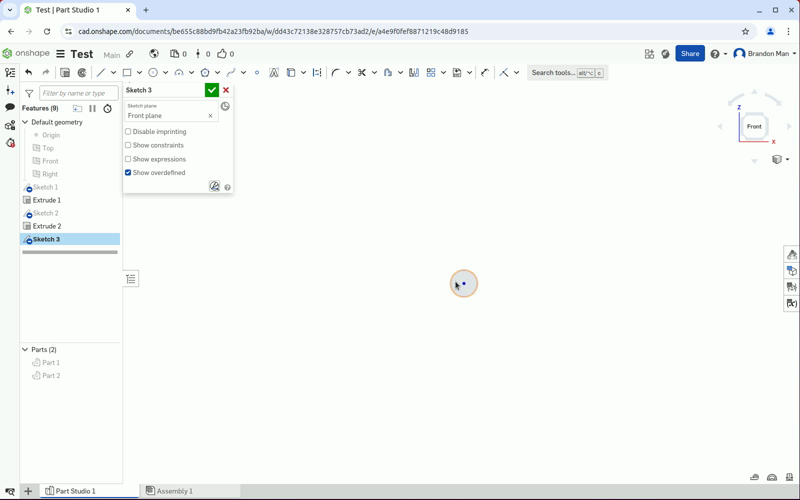
scroll(6)
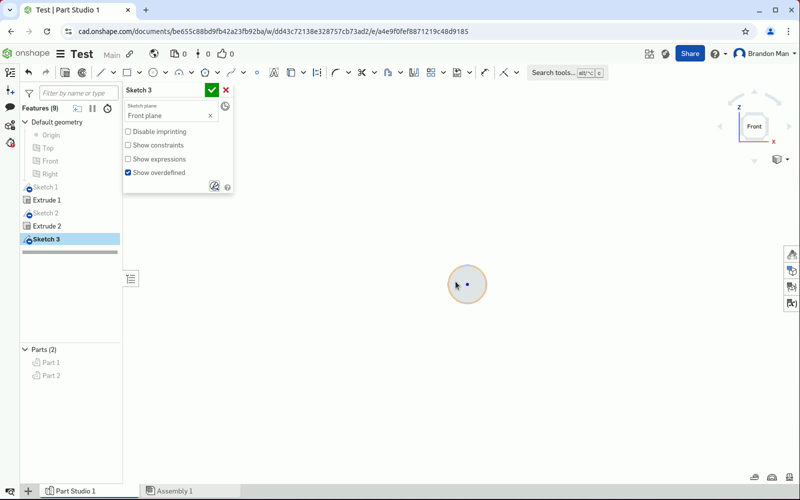
scroll(6)
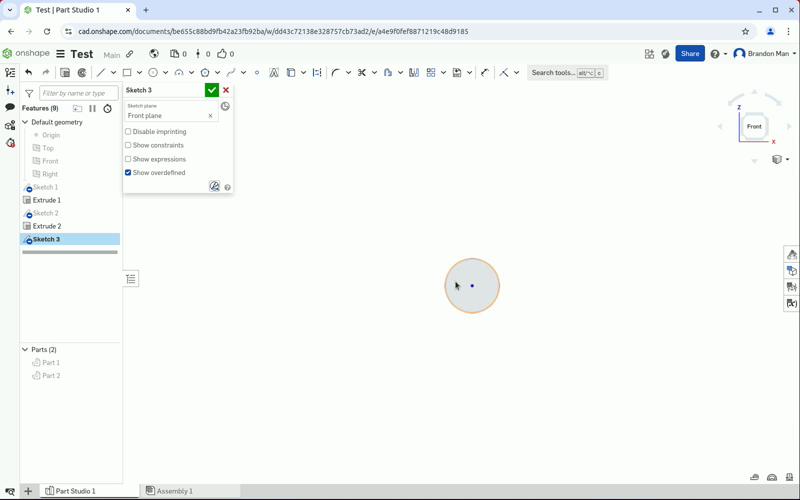
scroll(6)
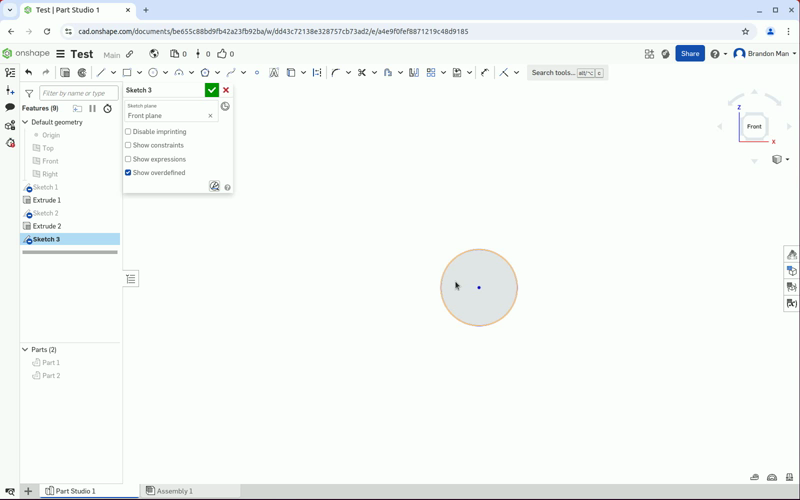
scroll(6)
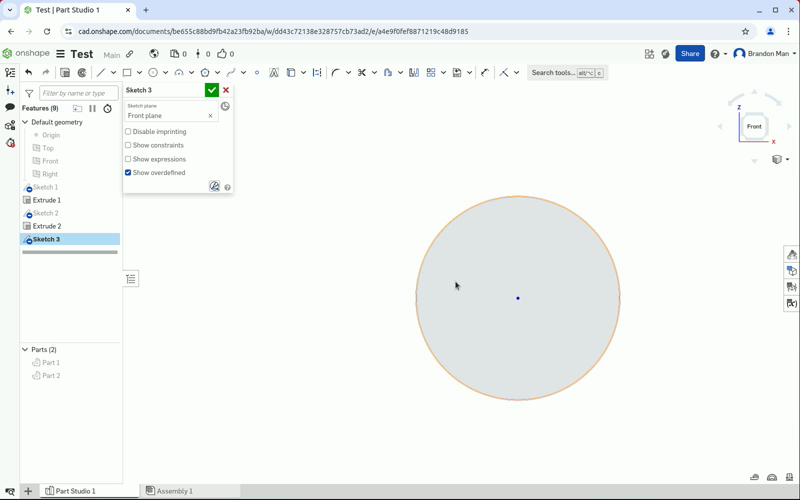
click(455, 281)
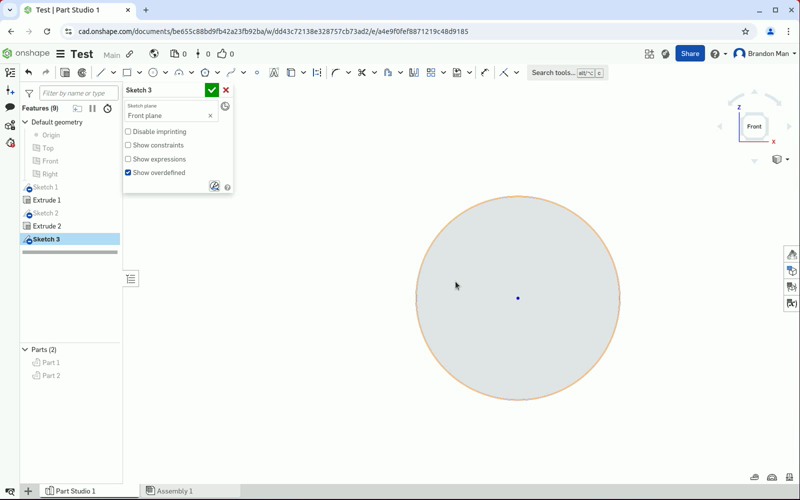
scroll(-6)
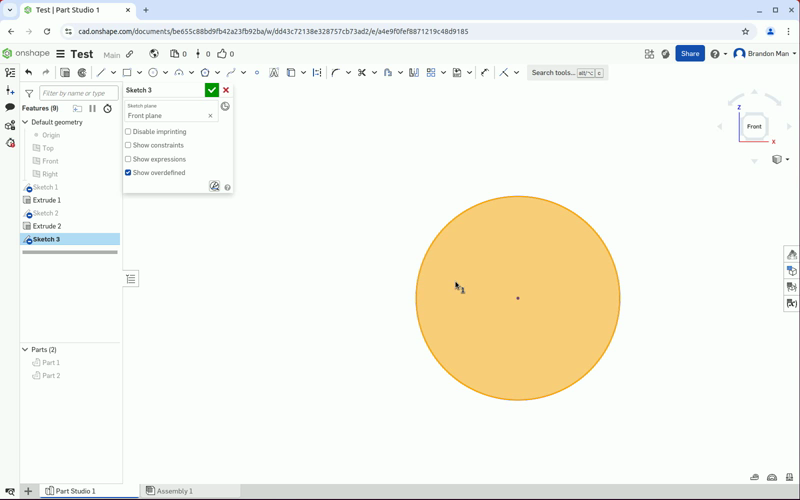
scroll(-6)
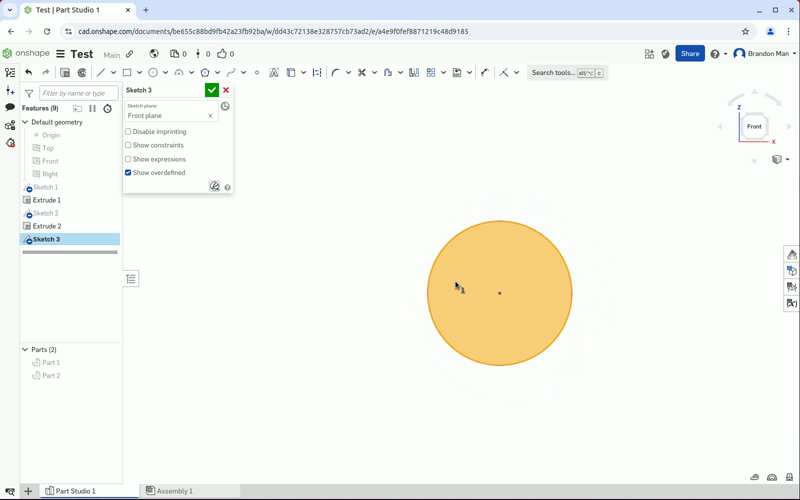
scroll(-6)
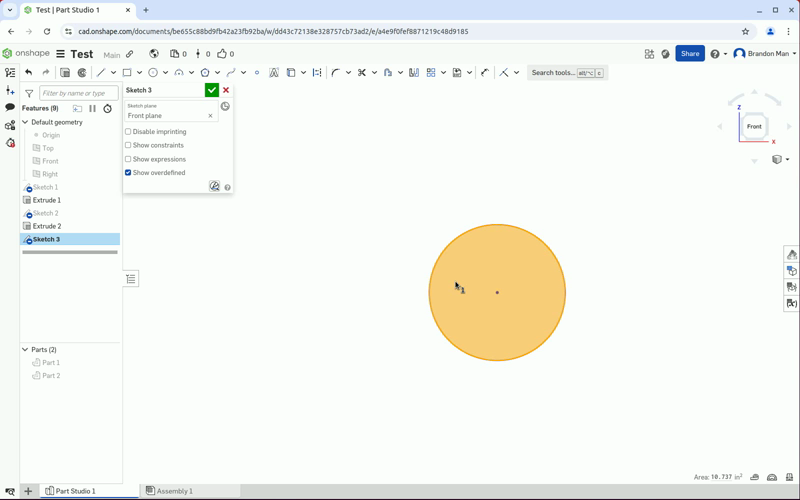
scroll(-6)
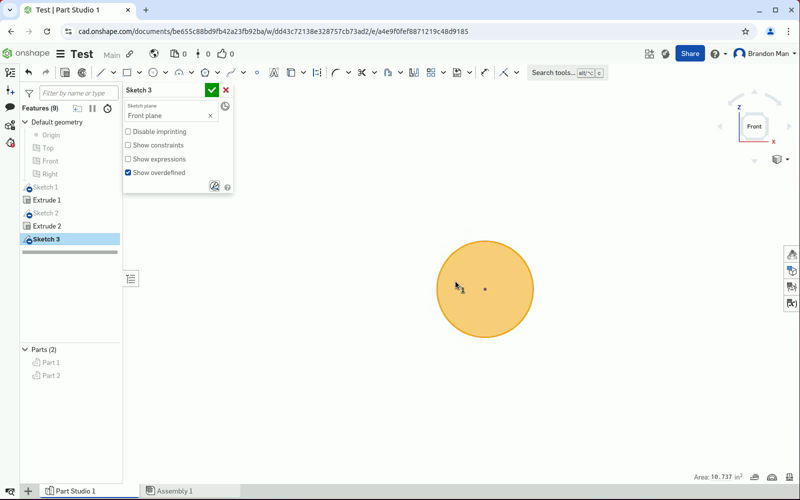
scroll(-6)
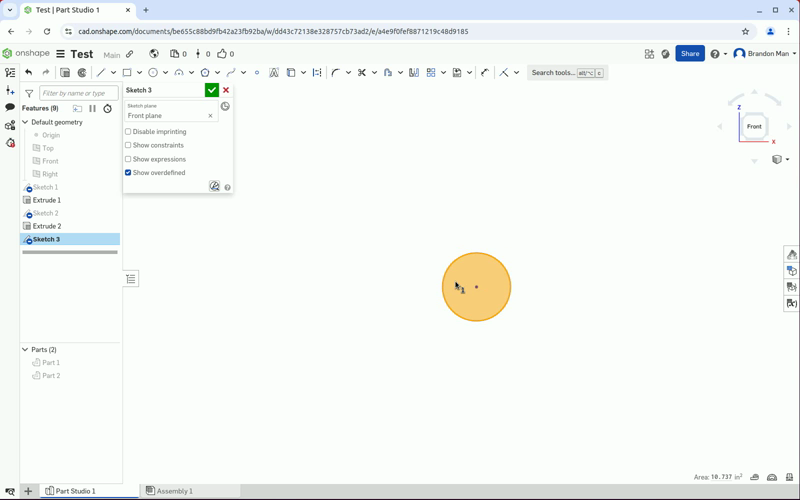
scroll(-6)
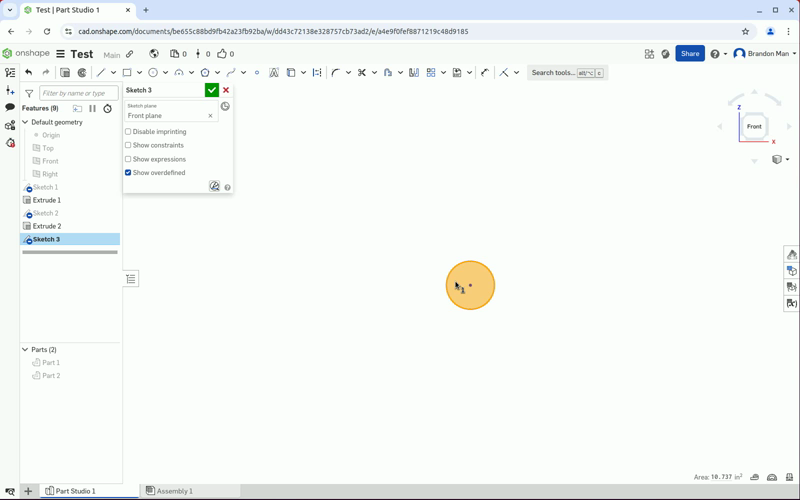
scroll(-6)
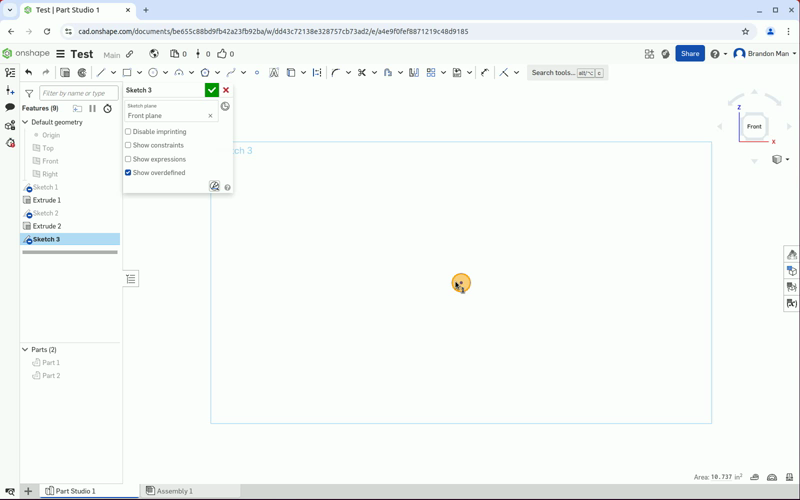
mouse_move(73, 352)
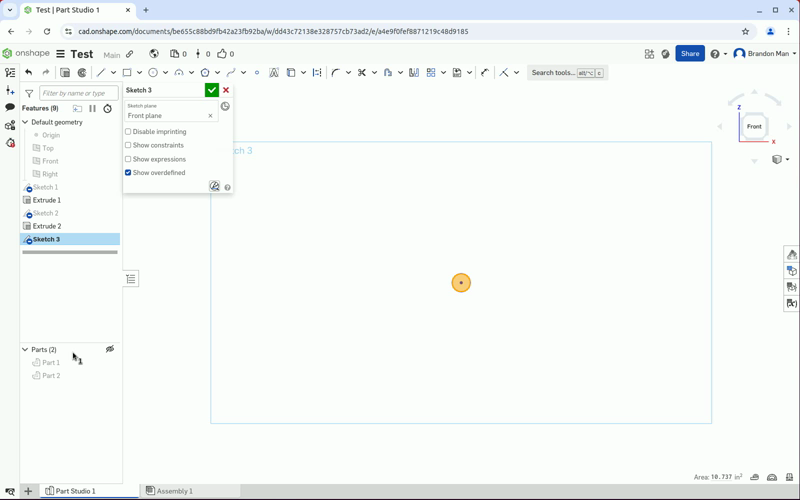
key(shift+y)
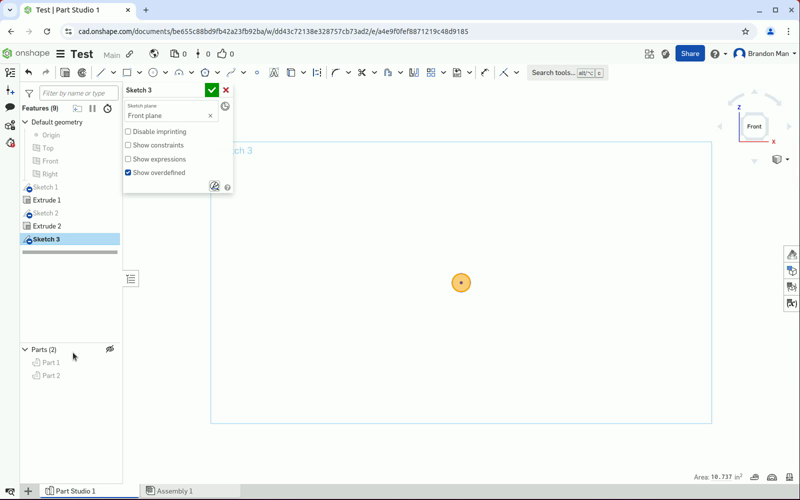
key(shift+e)
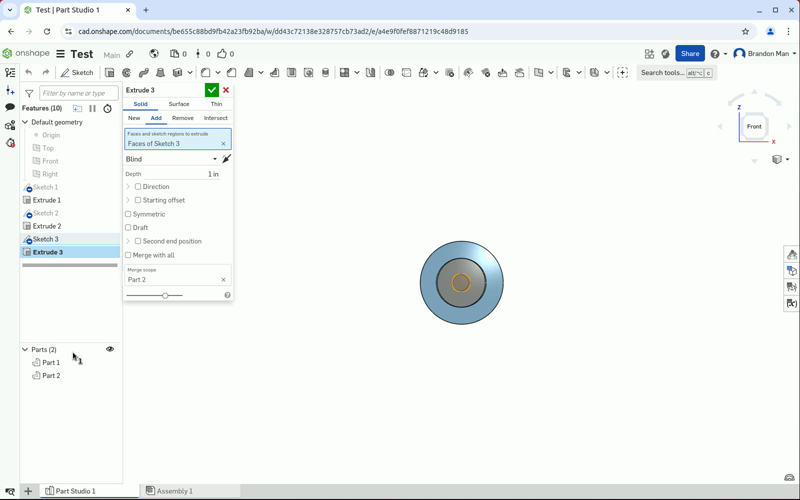
mouse_move(143, 106)
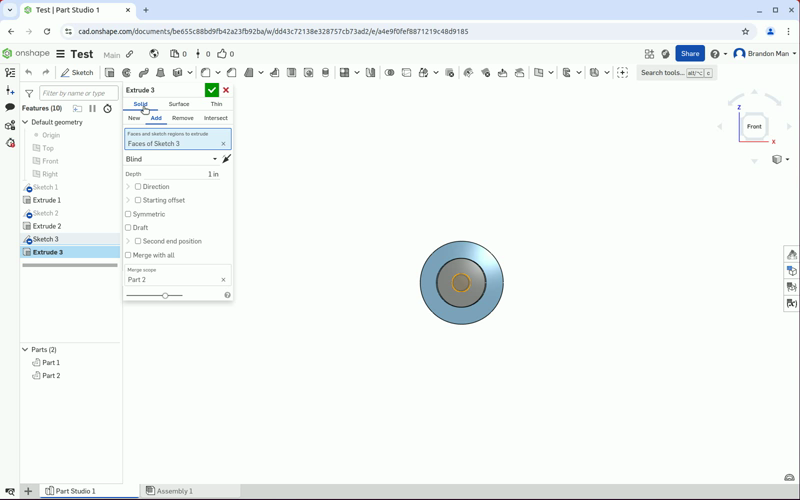
click(143, 106)
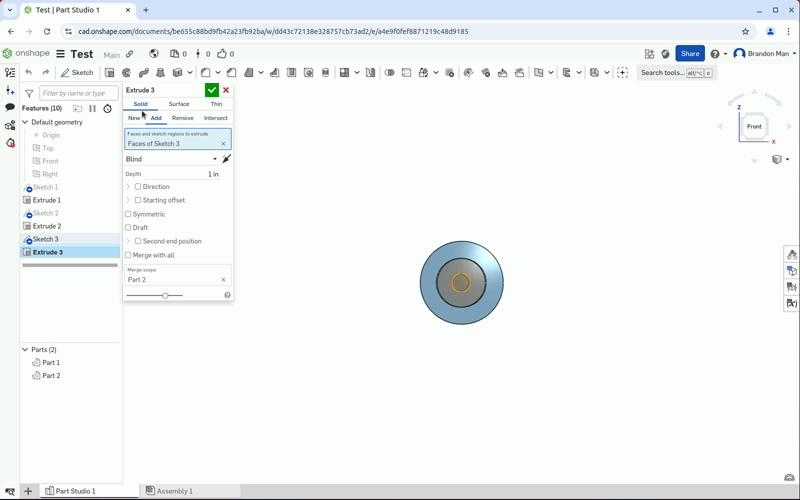
mouse_move(137, 120)
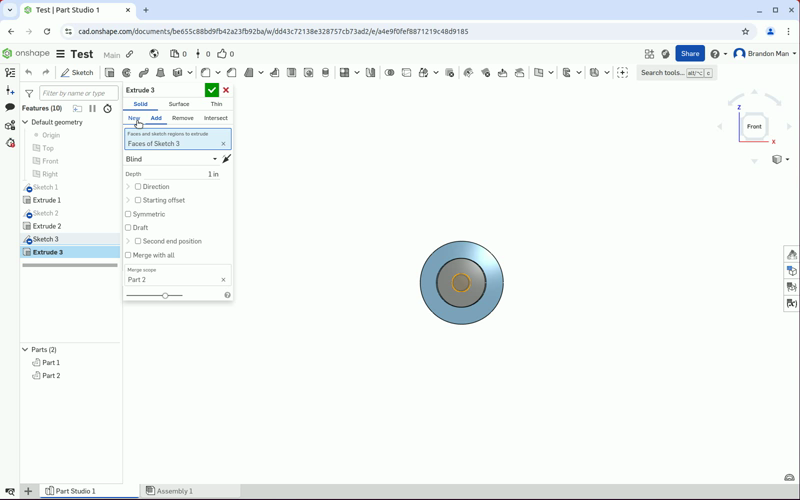
click(137, 120)
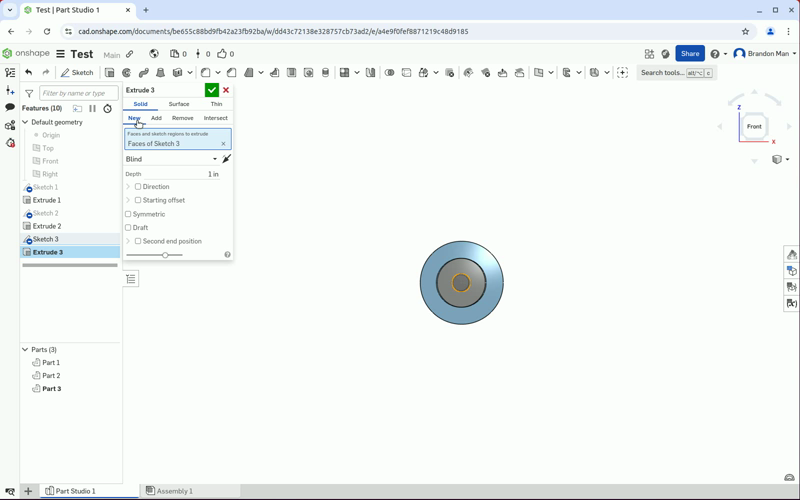
key(tab, 4)
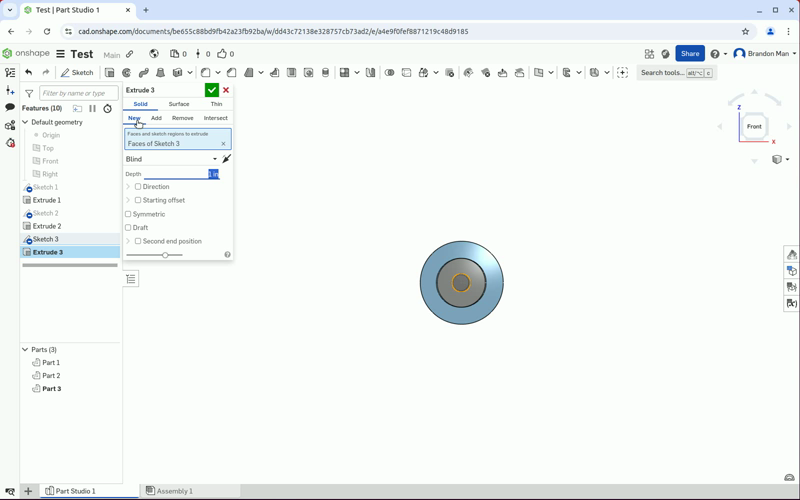
text(-23.108)
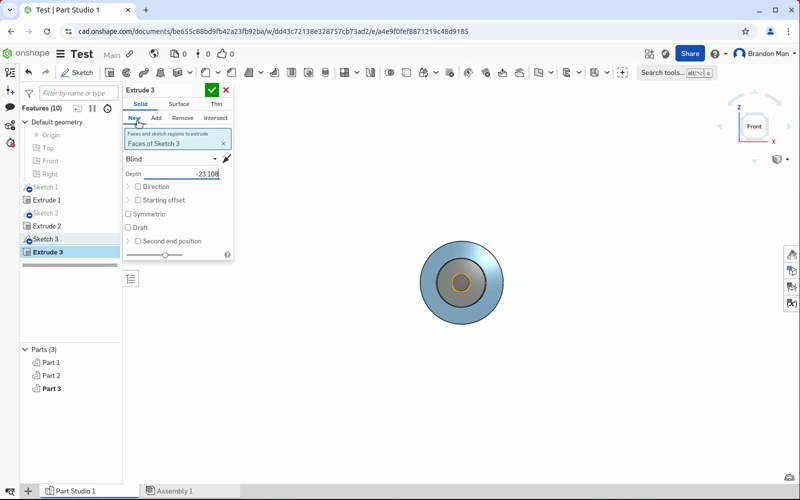
key(enter)
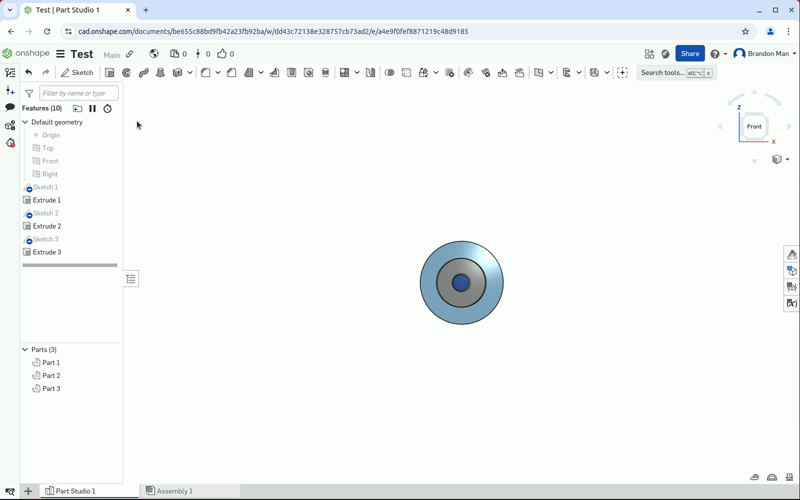
key(shift+h)
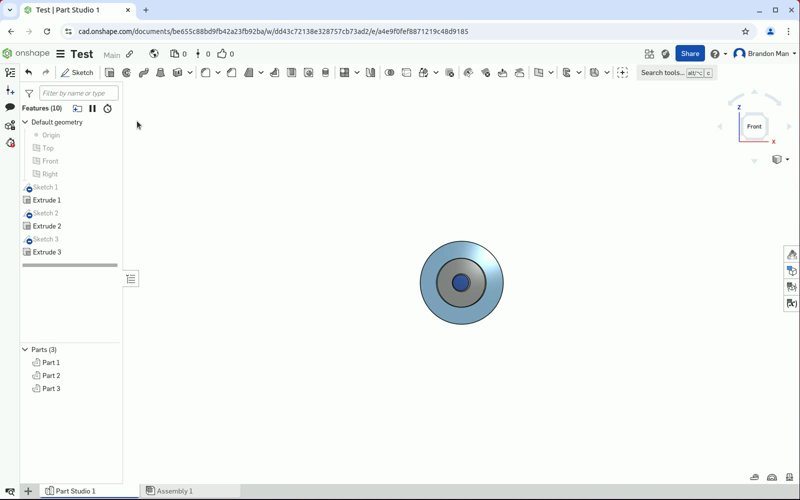
key(shift+h)
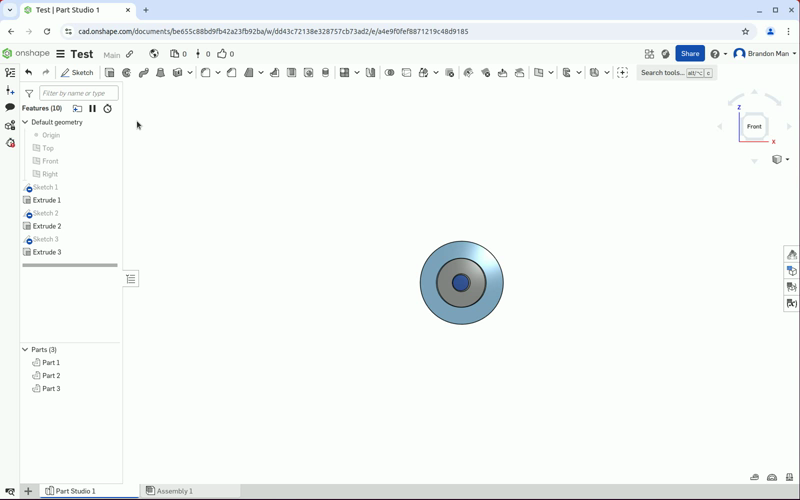
mouse_move(73, 189)
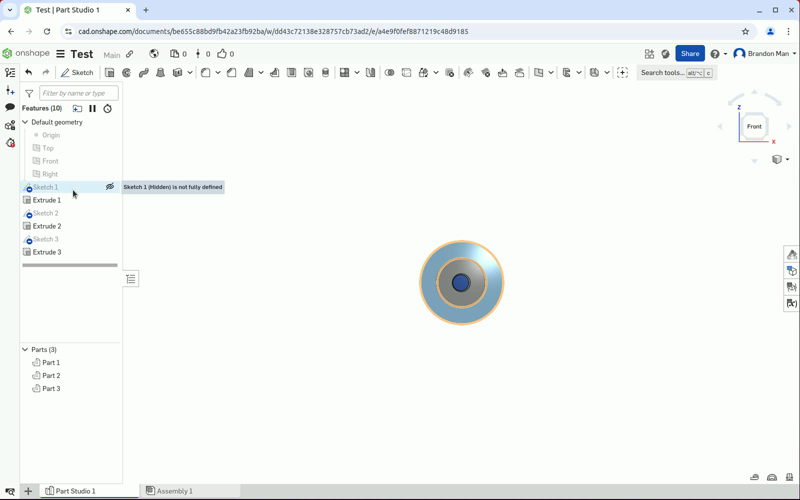
click(73, 189)
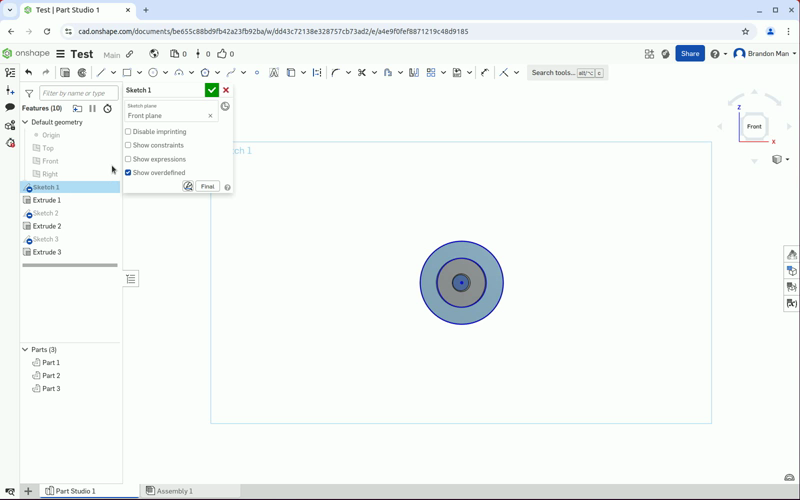
mouse_move(229, 92)
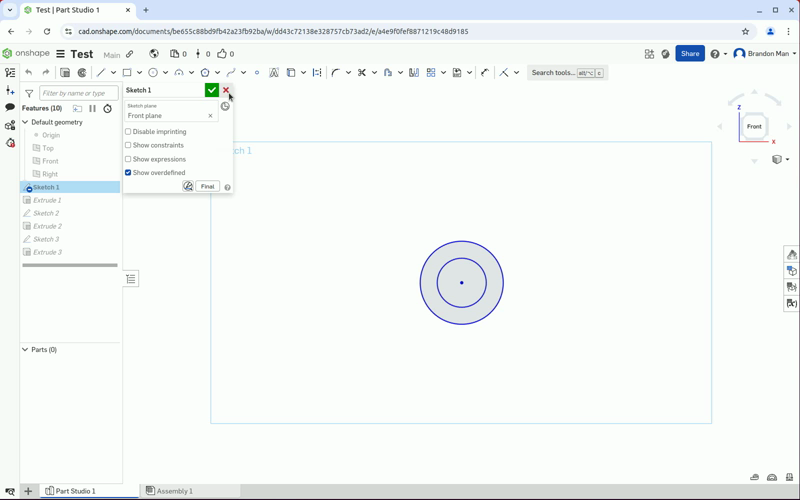
click(229, 92)
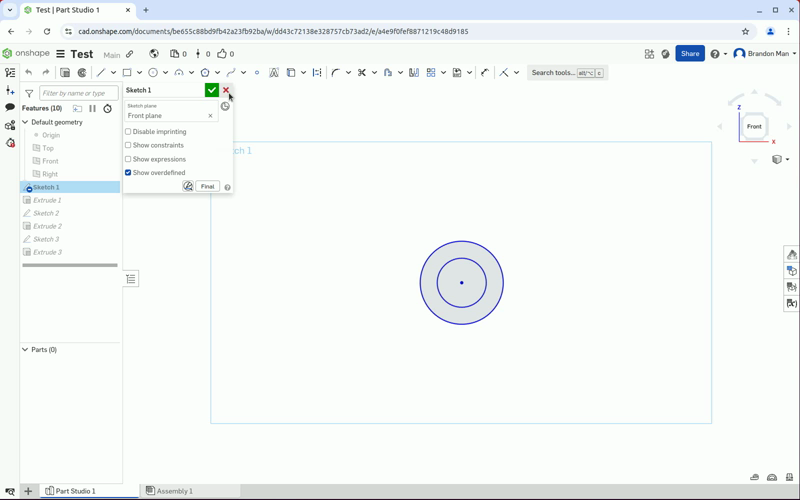
key(shift+s)
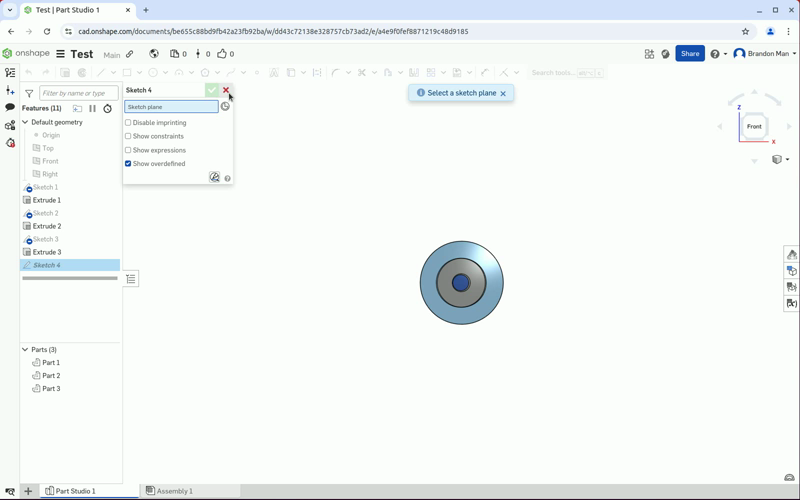
mouse_move(73, 163)
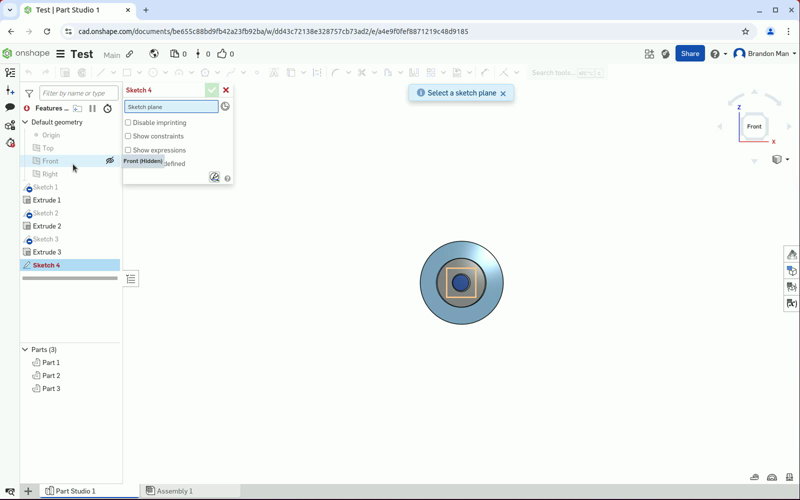
click(73, 163)
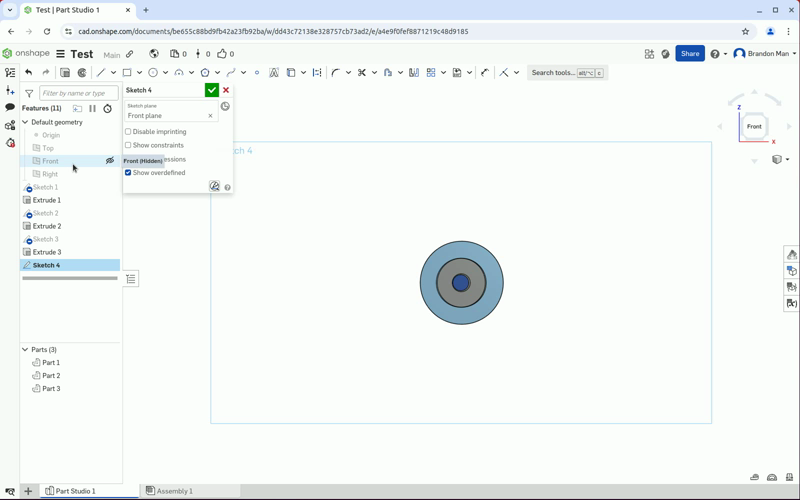
mouse_move(73, 352)
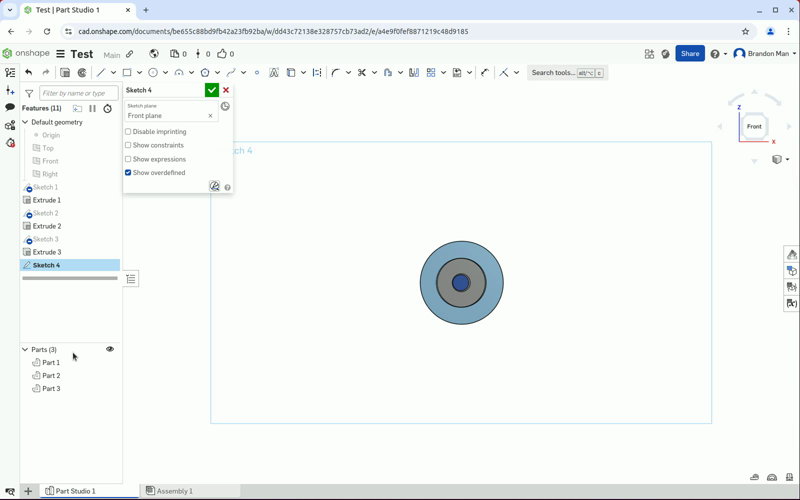
key(y)
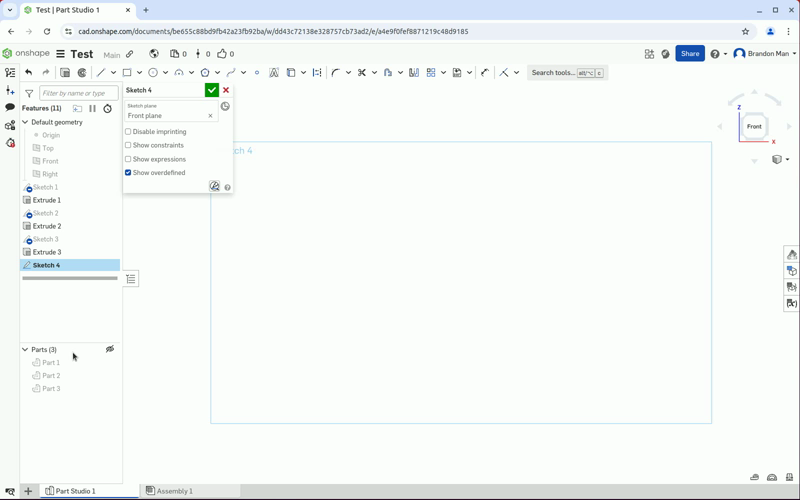
key(c)
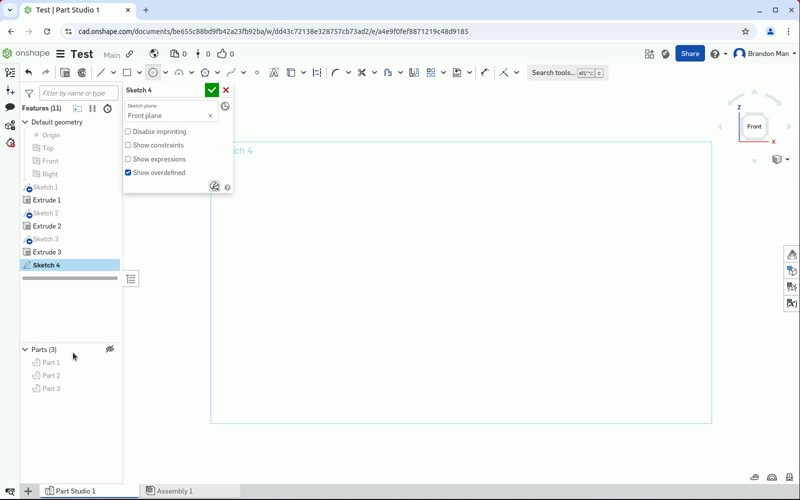
key_down(shift)
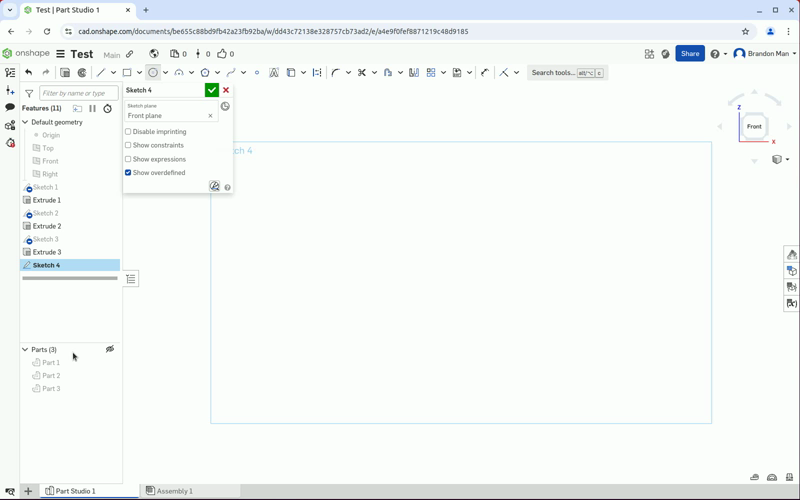
mouse_move(461, 282)
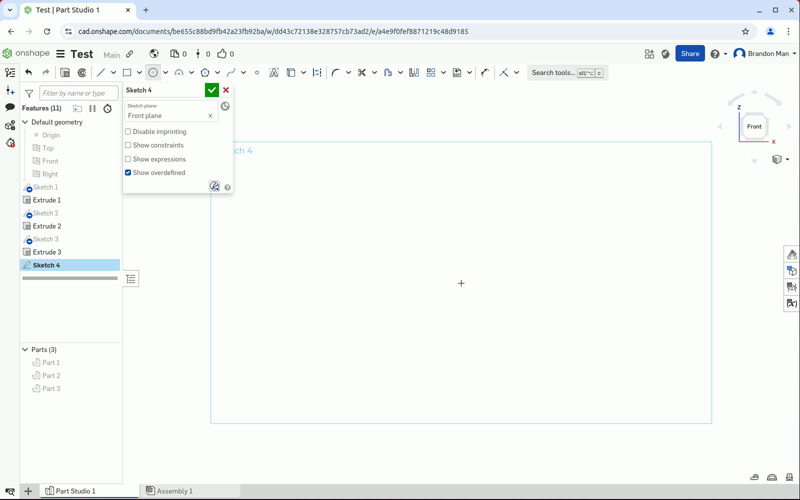
click(461, 282)
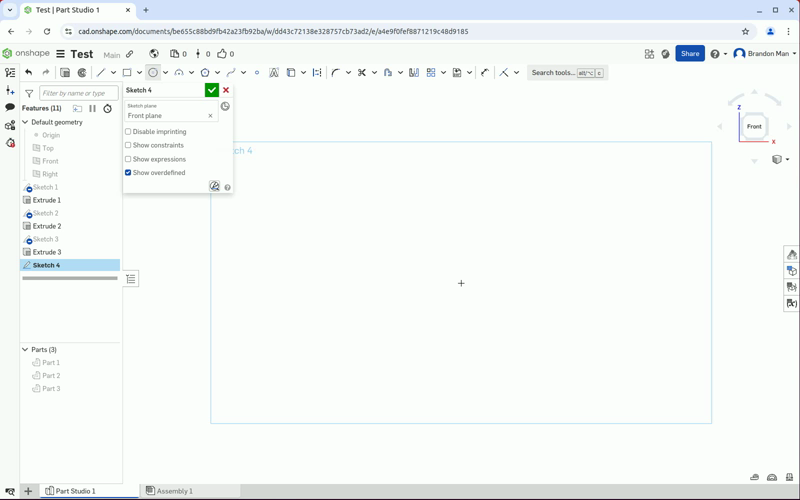
key_up(shift)
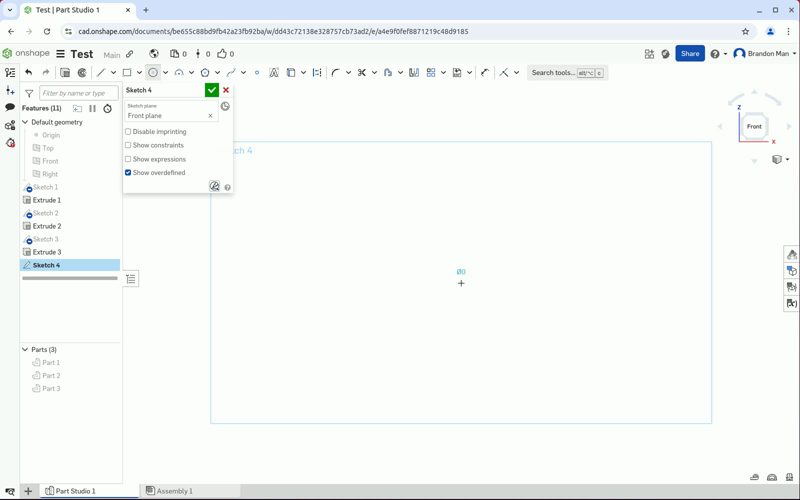
mouse_move(470, 282)
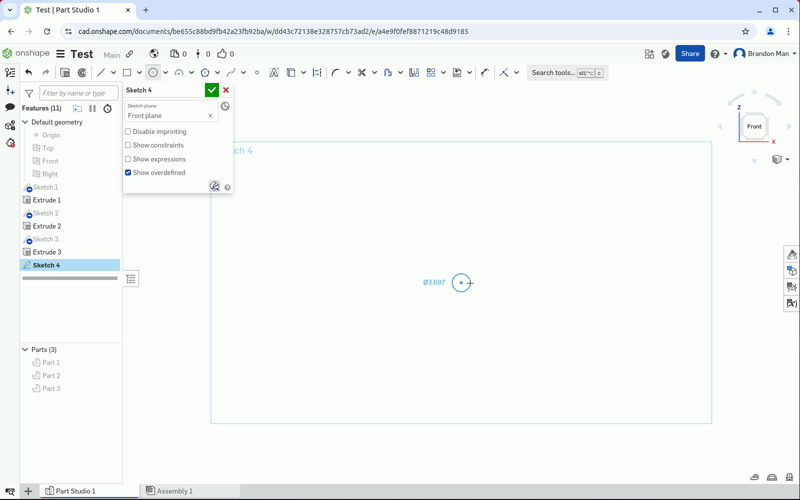
click(470, 282)
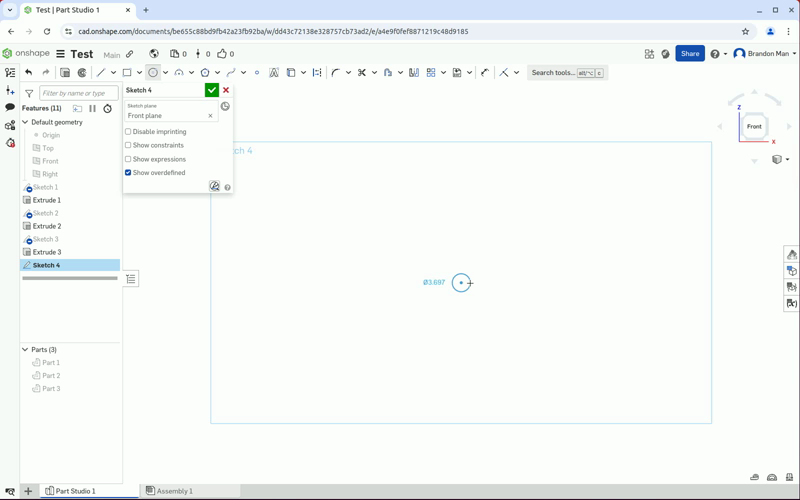
key(esc)
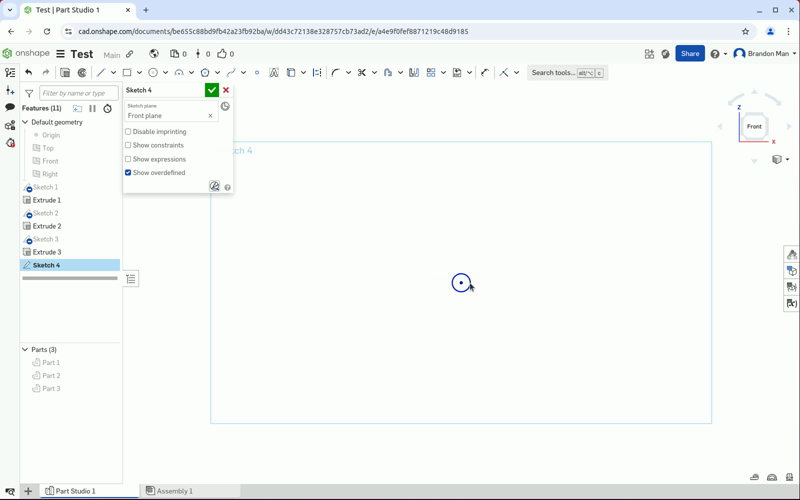
mouse_move(463, 291)
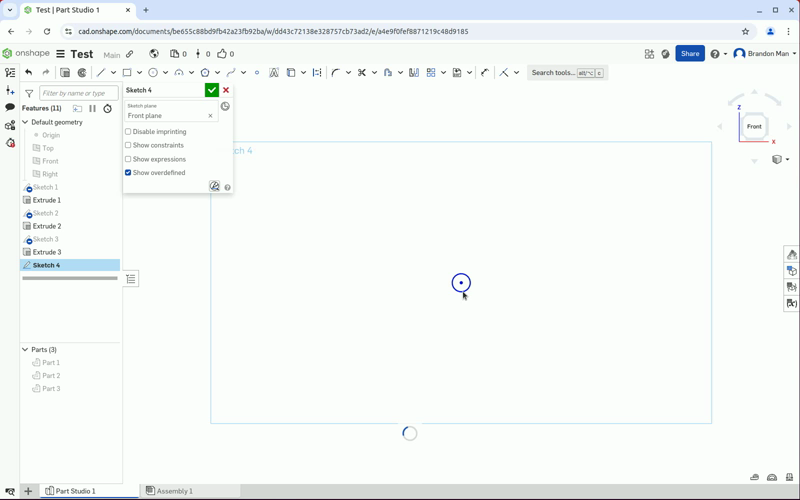
scroll(6)
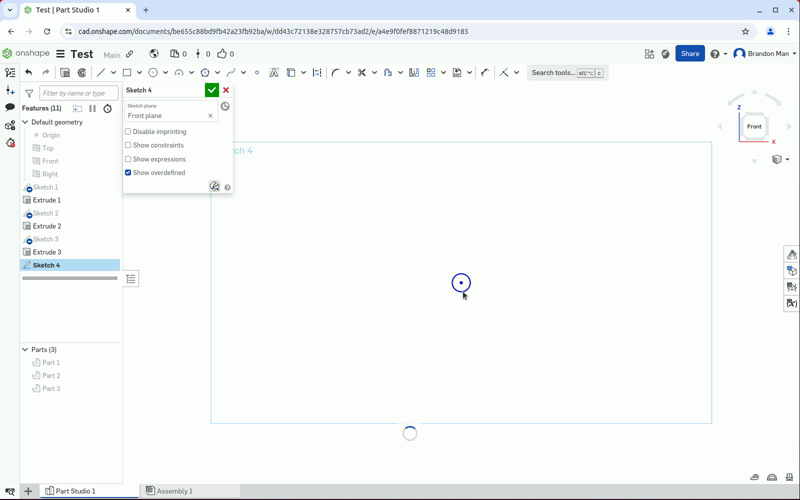
scroll(6)
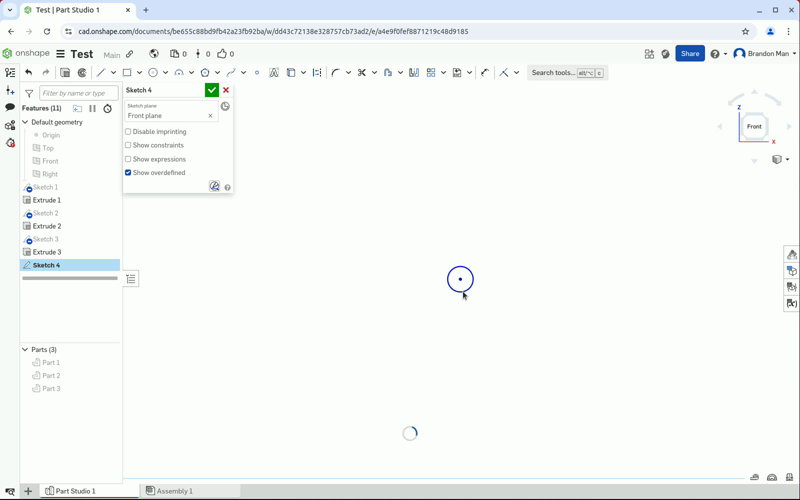
scroll(6)
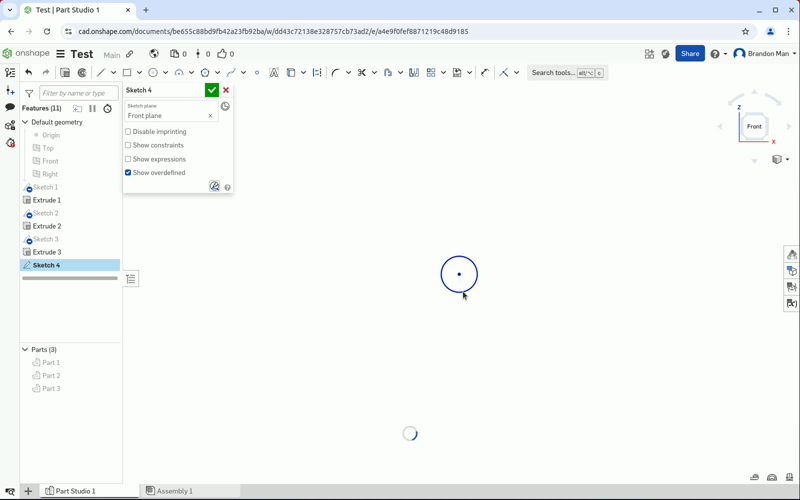
scroll(6)
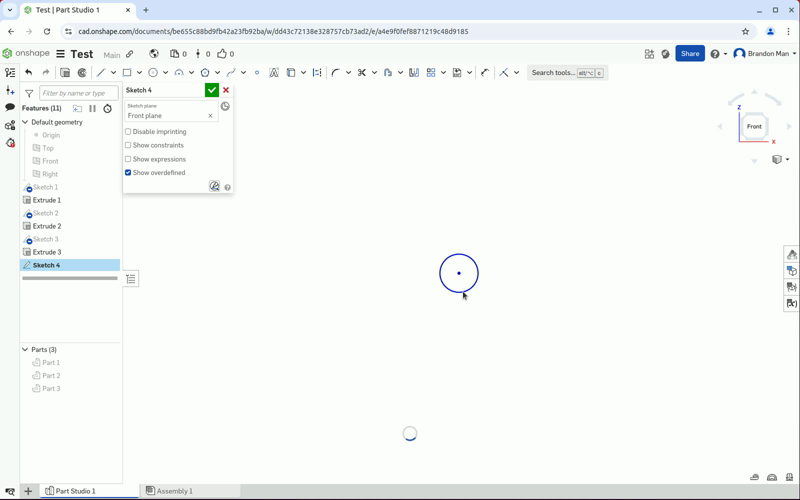
scroll(6)
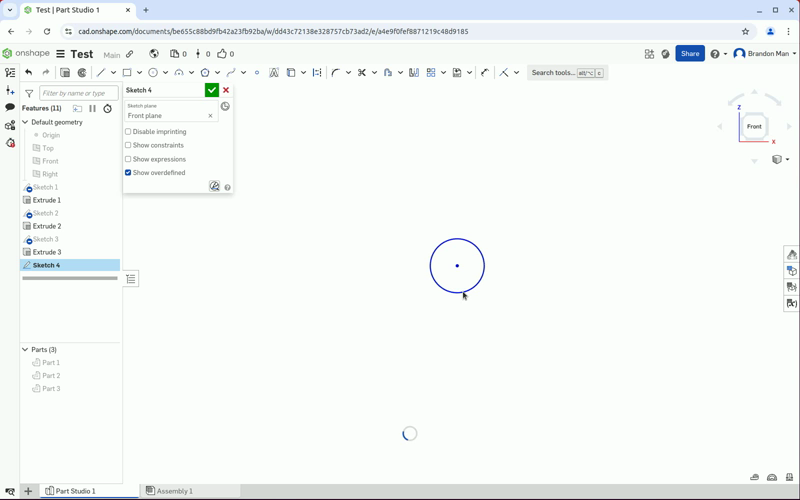
scroll(6)
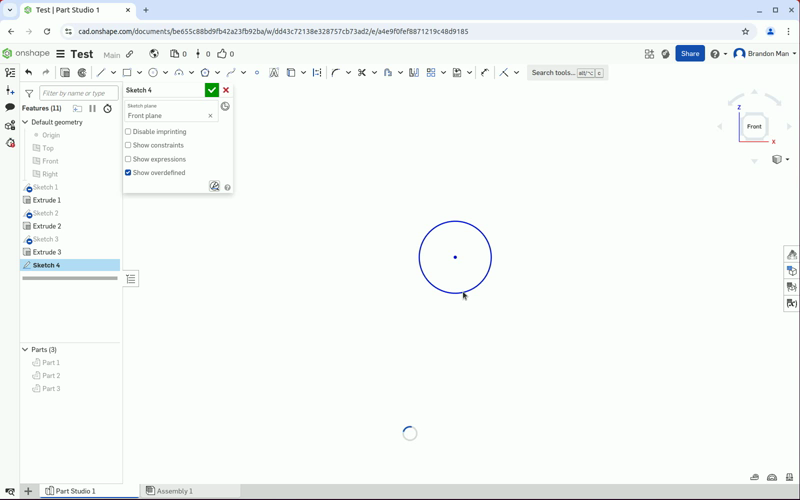
scroll(6)
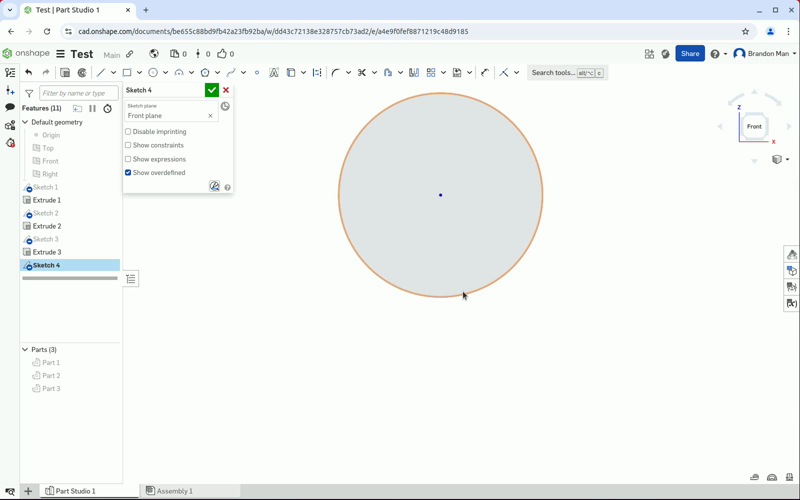
click(463, 291)
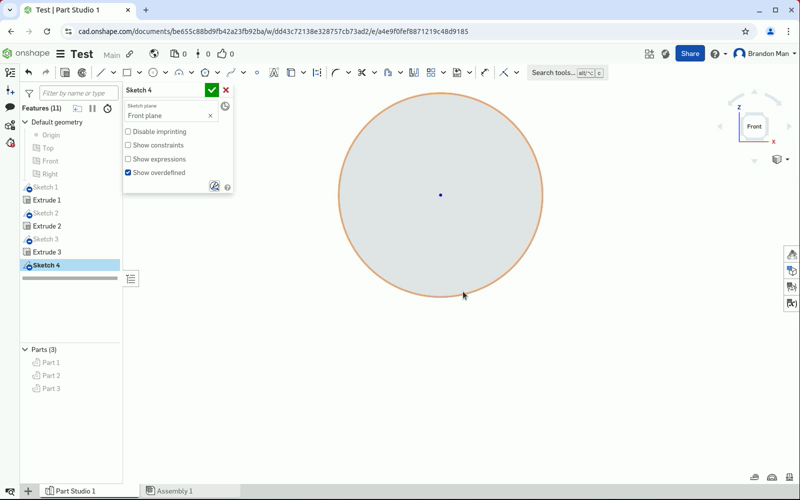
scroll(-6)
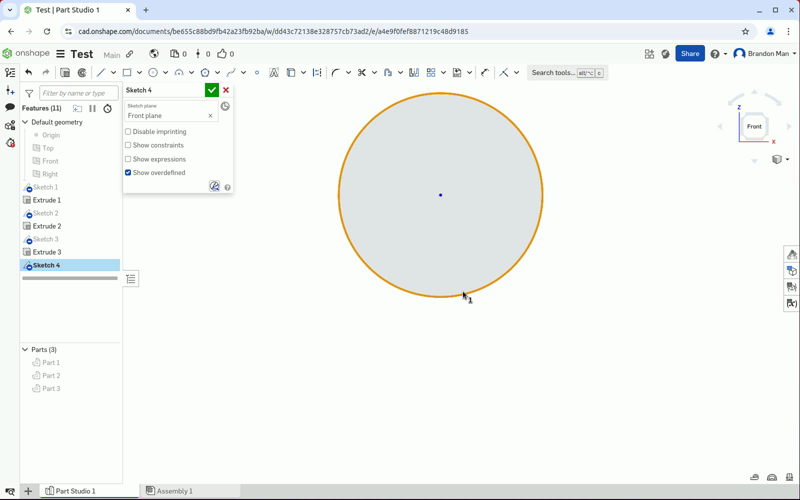
scroll(-6)
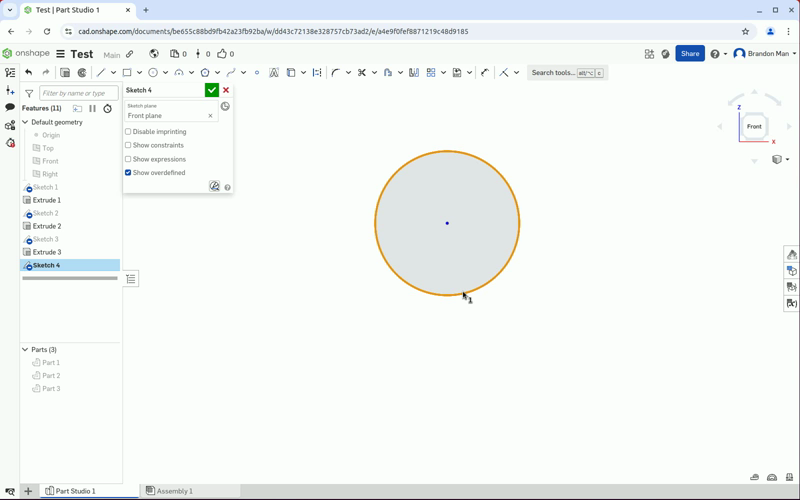
scroll(-6)
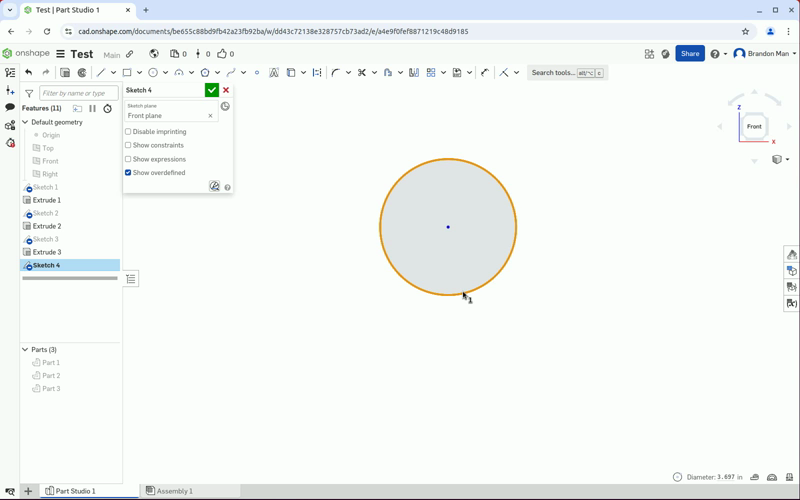
scroll(-6)
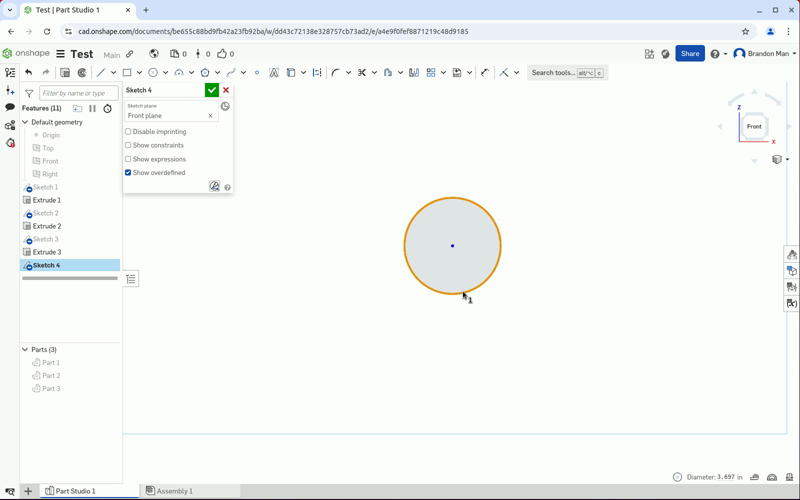
scroll(-6)
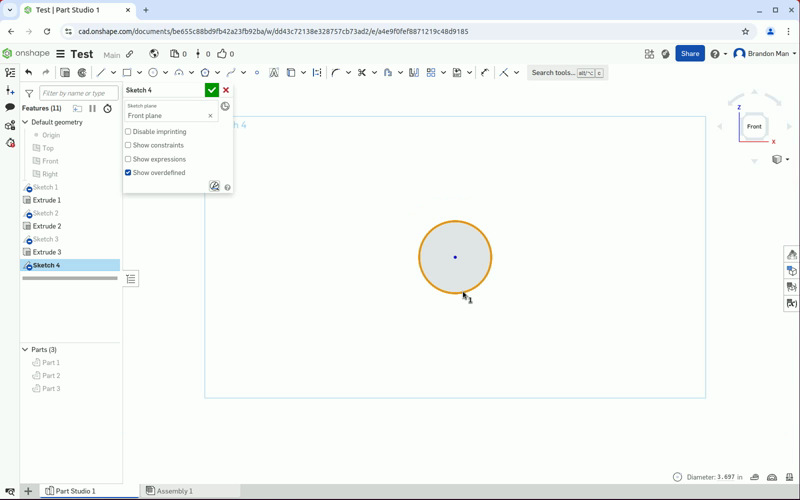
scroll(-6)
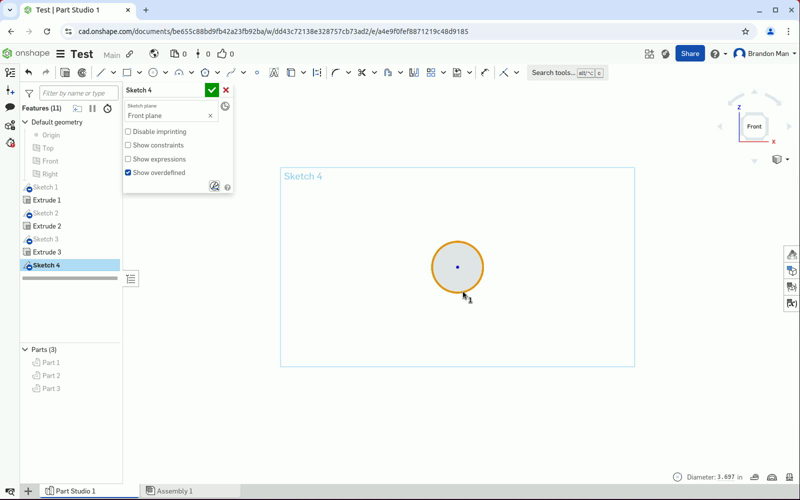
scroll(-6)
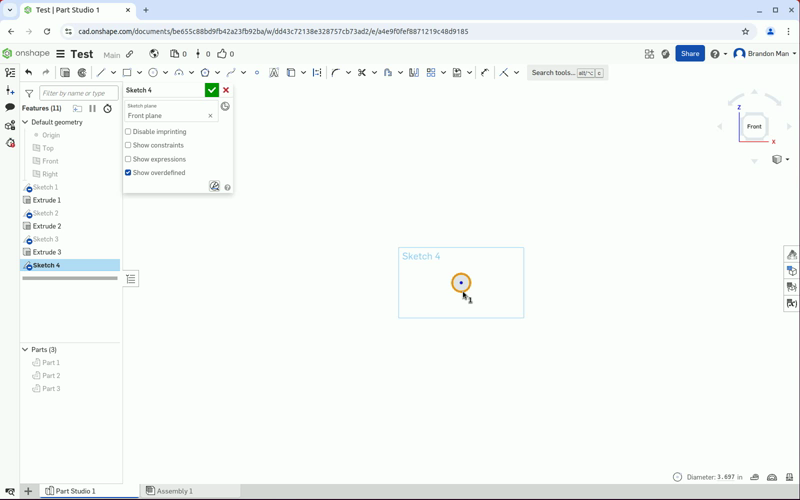
mouse_move(73, 352)
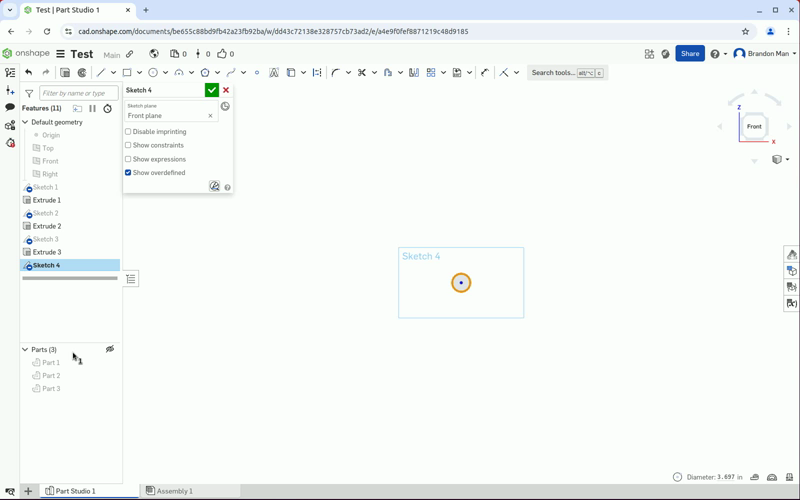
key(shift+y)
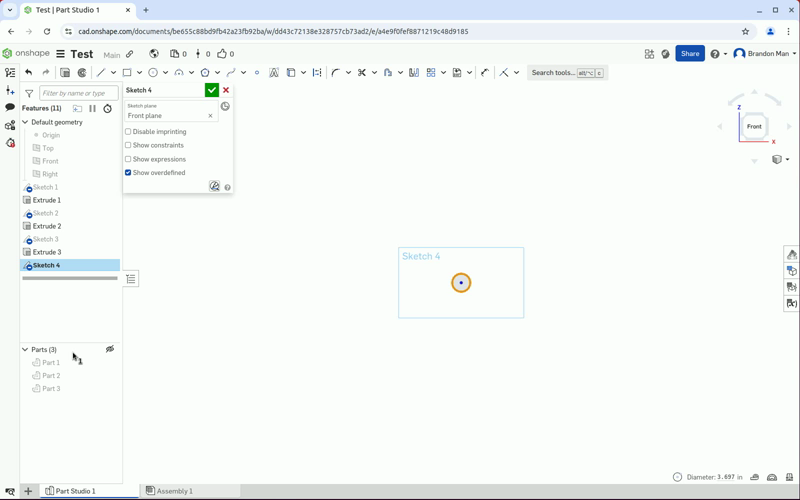
key(shift+e)
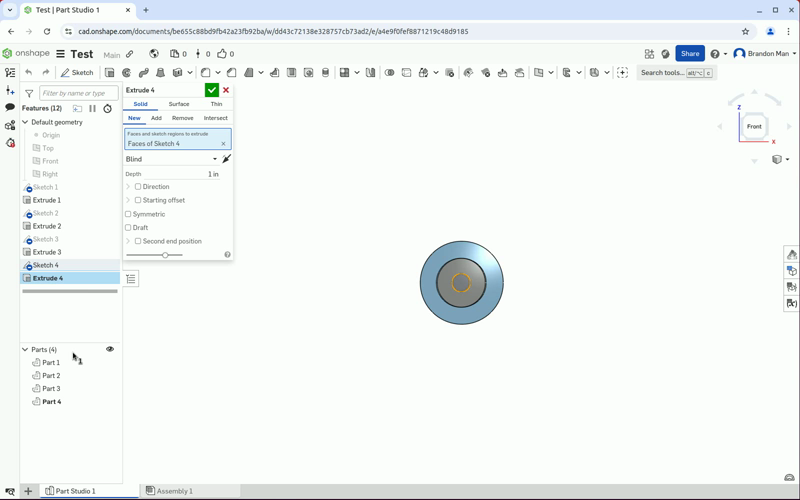
mouse_move(143, 106)
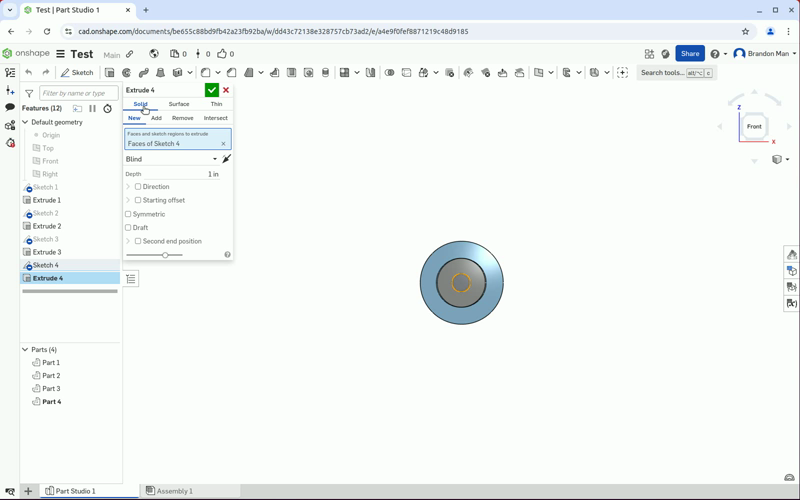
click(143, 106)
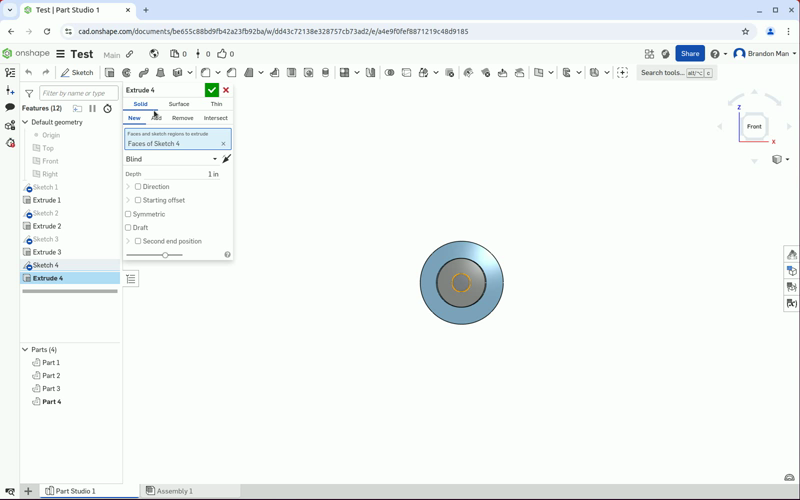
mouse_move(186, 120)
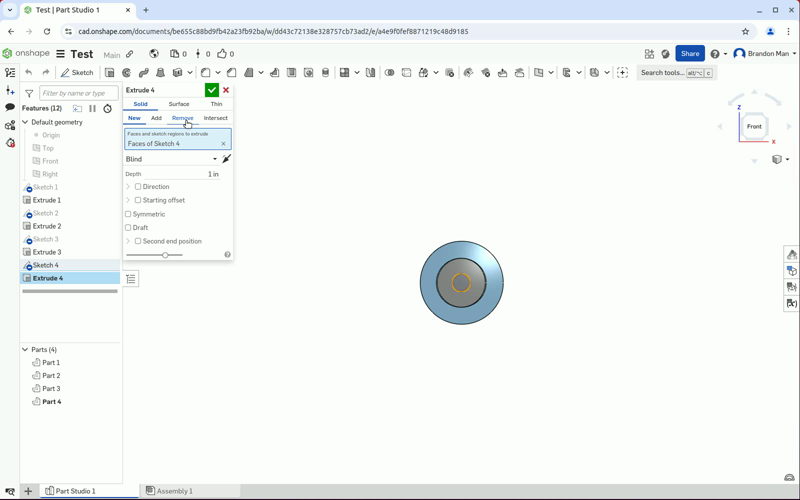
click(186, 120)
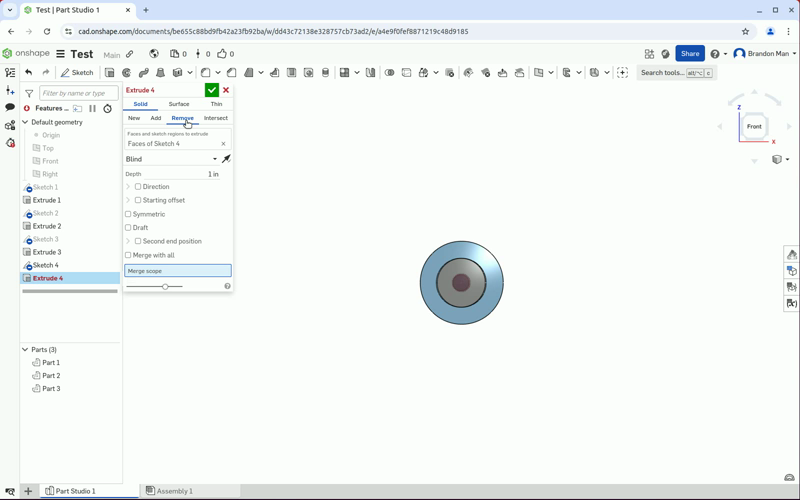
key(tab, 4)
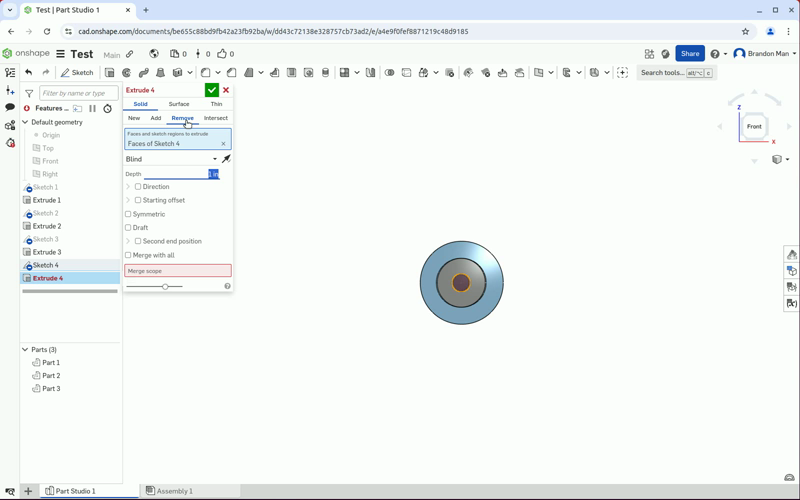
text(19.738)
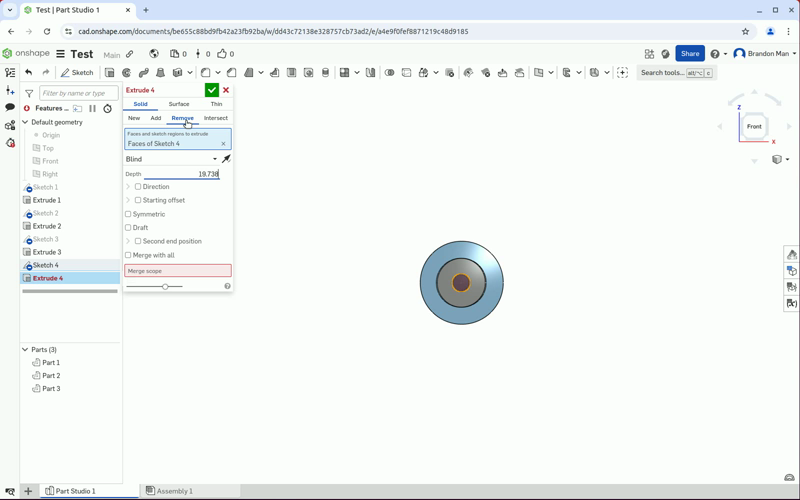
key(tab, 6)
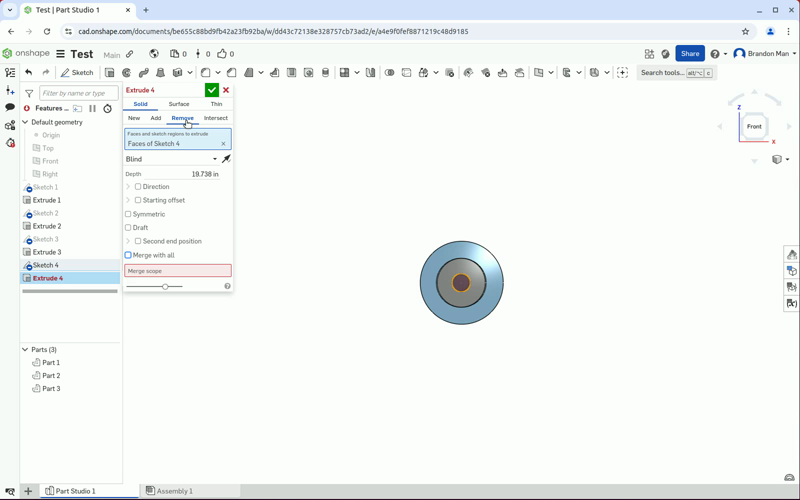
key(space)
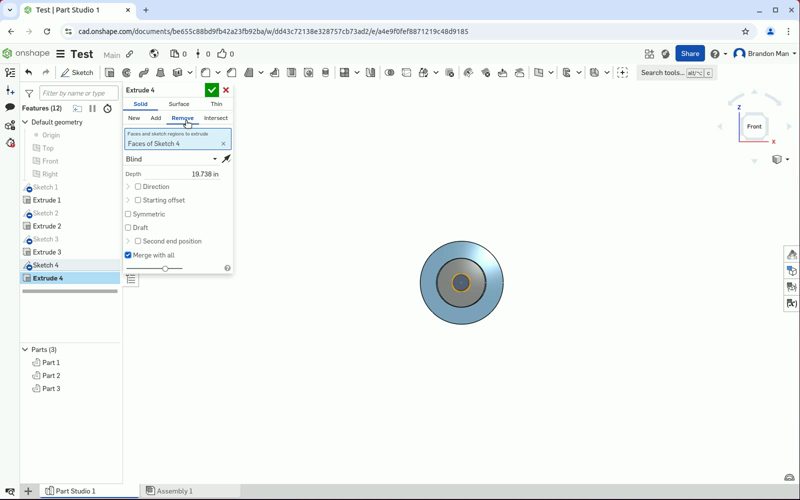
key(enter)
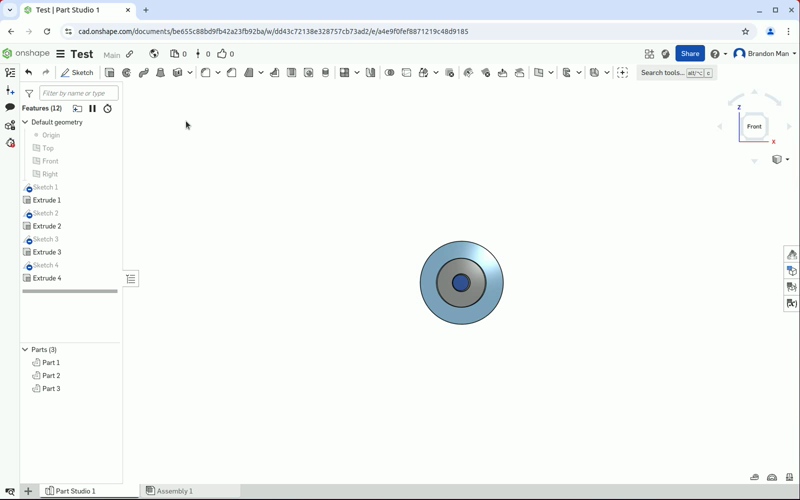
key(shift+h)
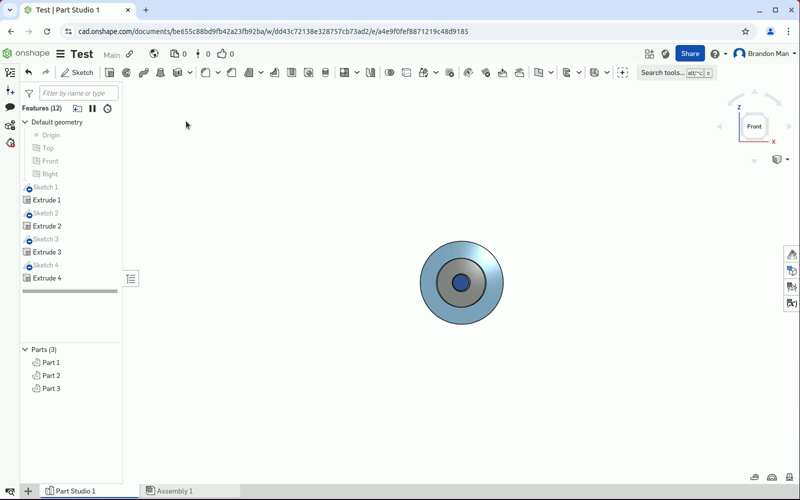
key(shift+h)
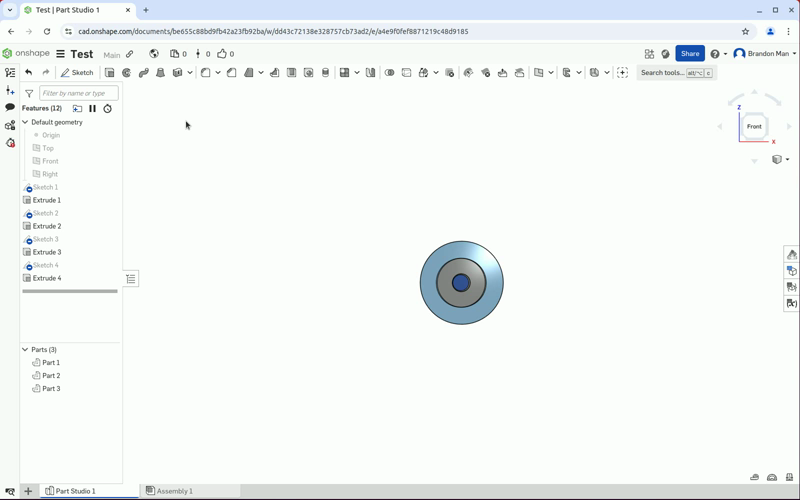
mouse_move(73, 189)
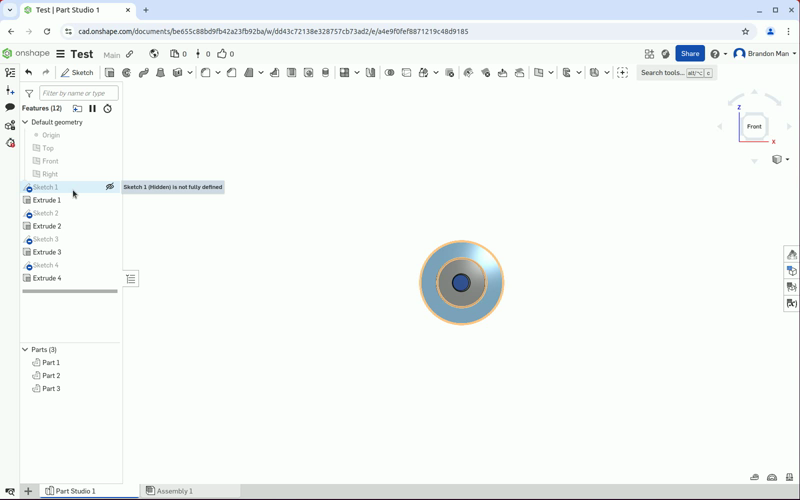
click(73, 189)
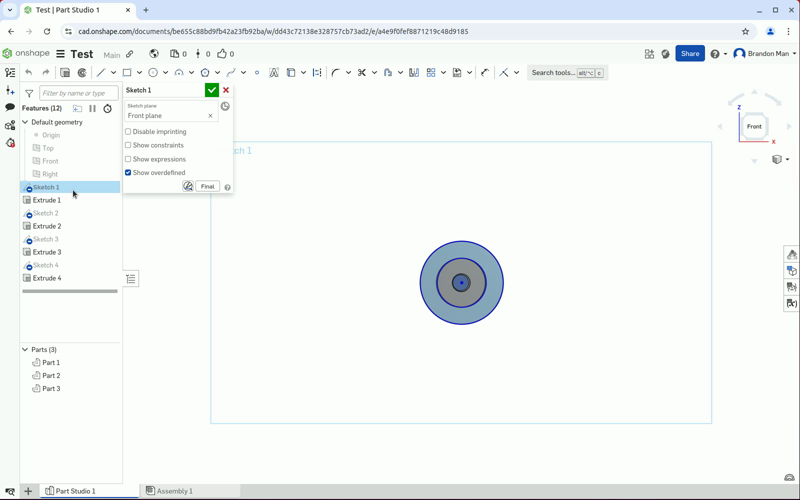
mouse_move(229, 92)
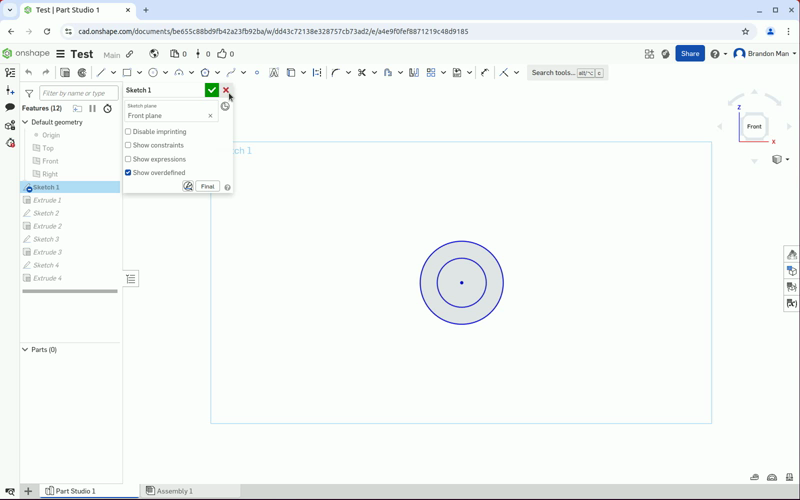
click(229, 92)
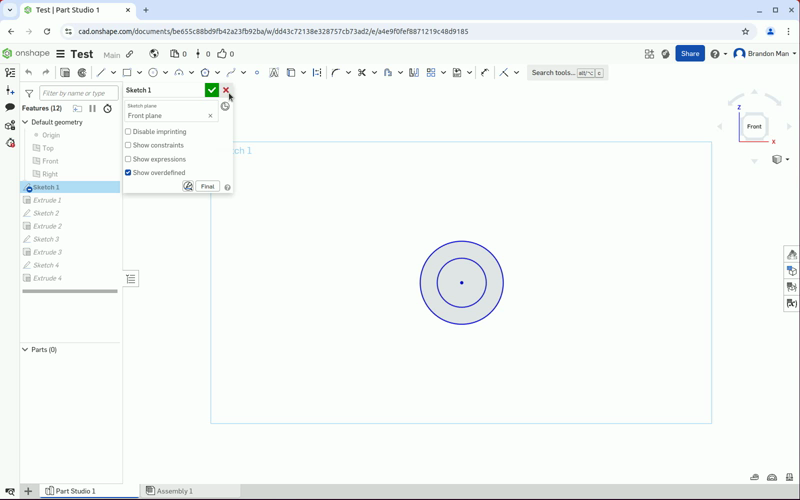
key(shift+s)
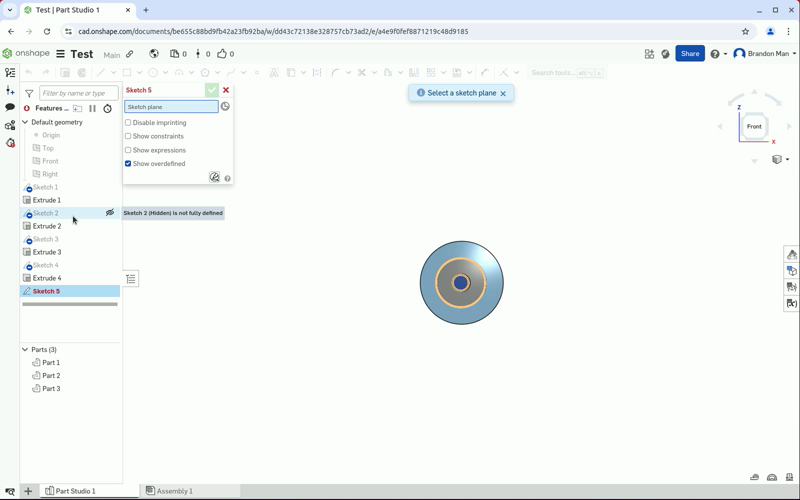
scroll(3)
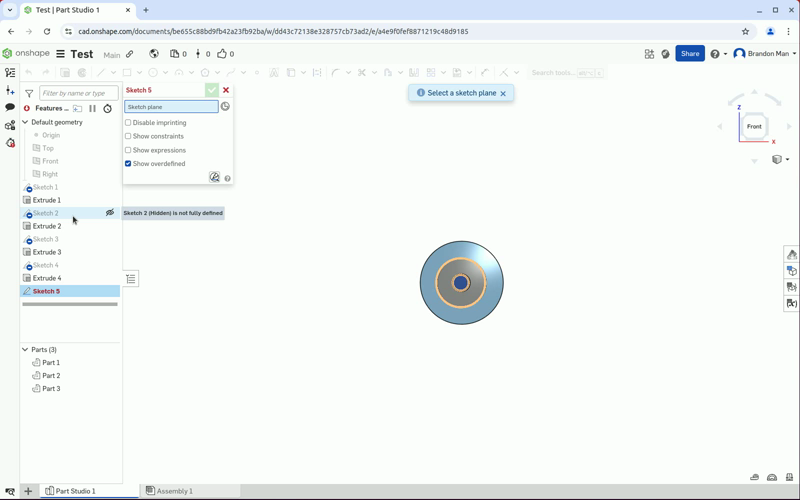
mouse_move(73, 163)
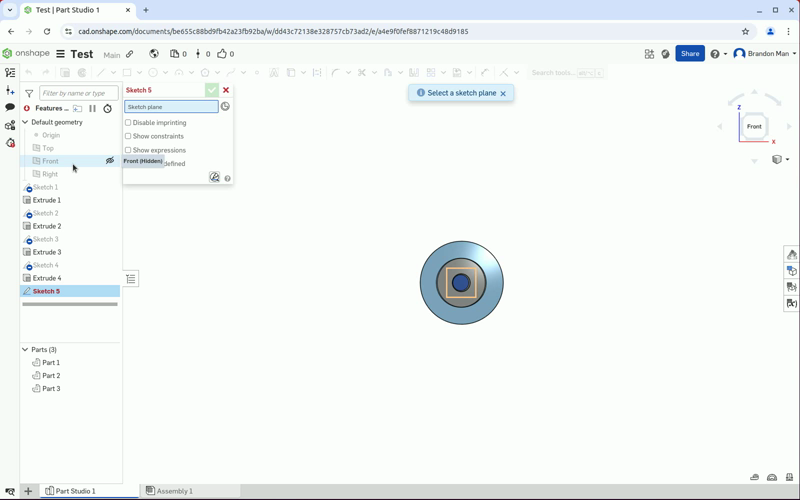
click(73, 163)
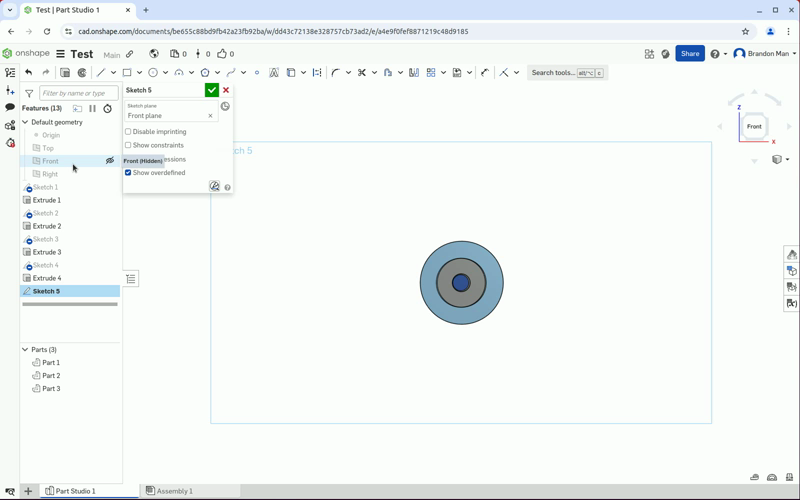
mouse_move(73, 352)
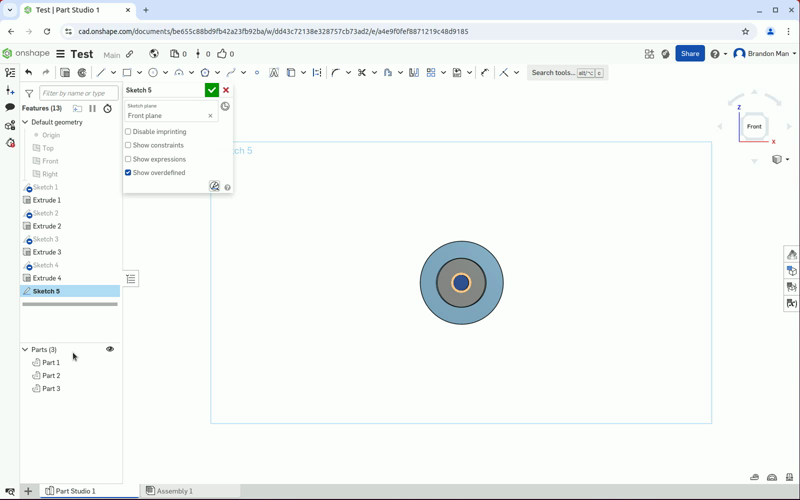
key(y)
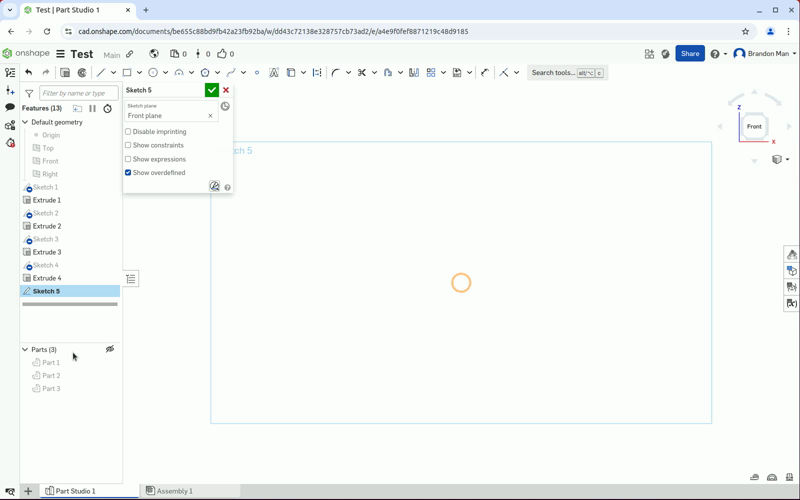
key(c)
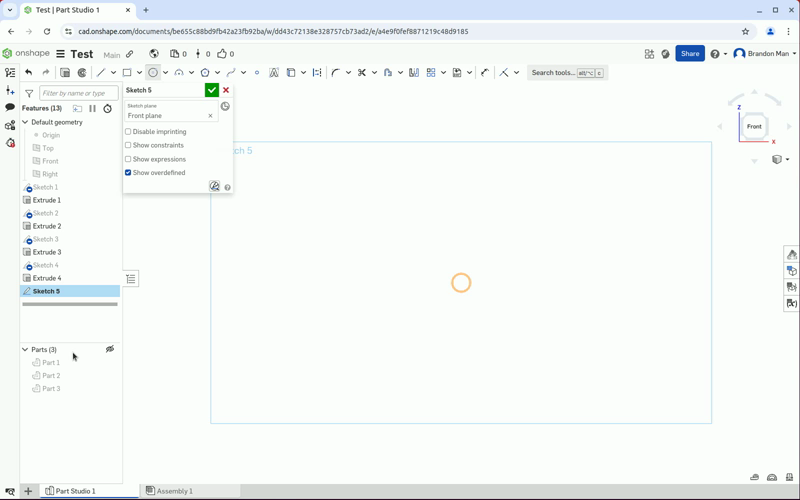
key_down(shift)
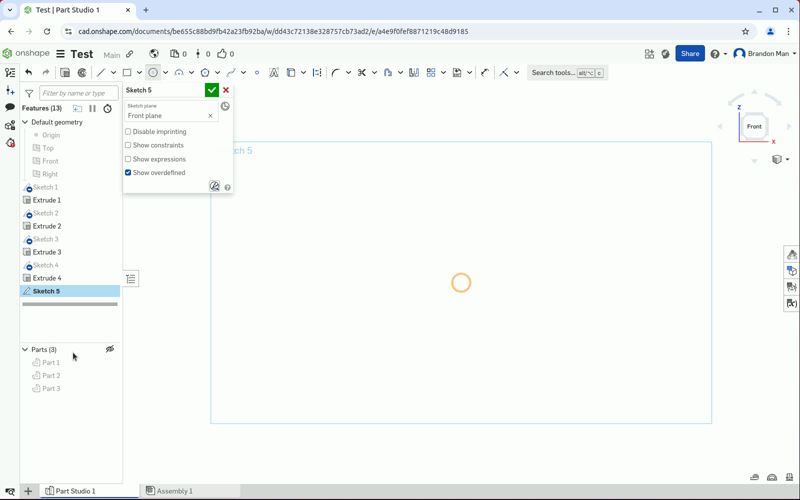
mouse_move(460, 282)
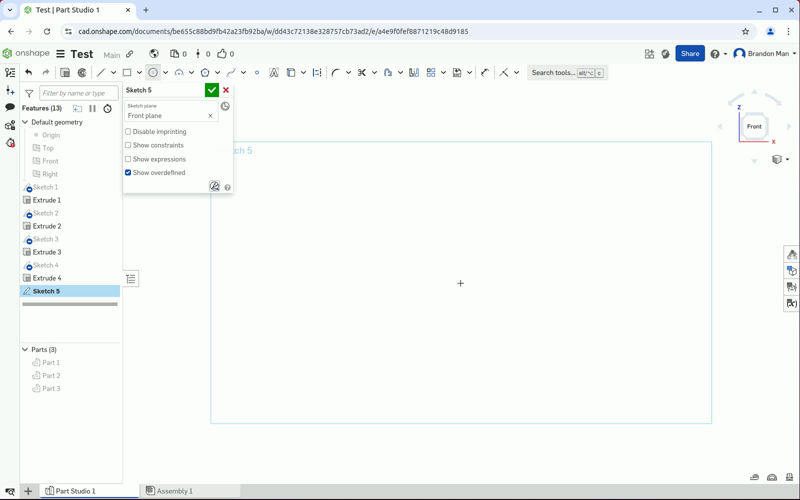
click(460, 282)
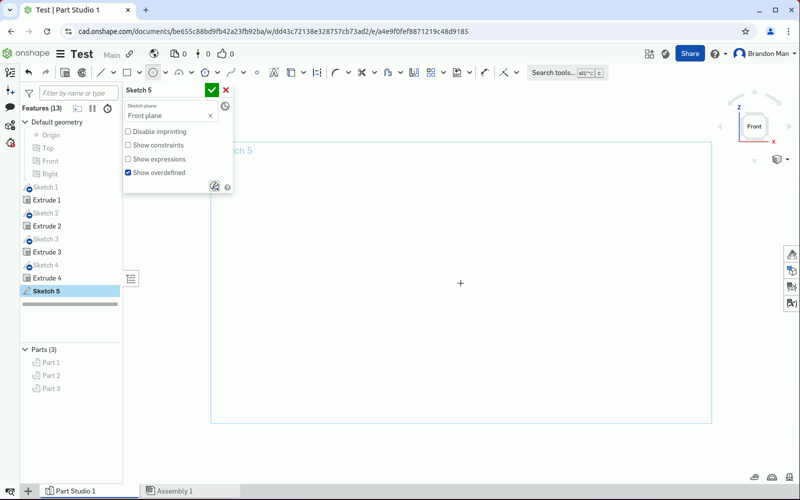
key_up(shift)
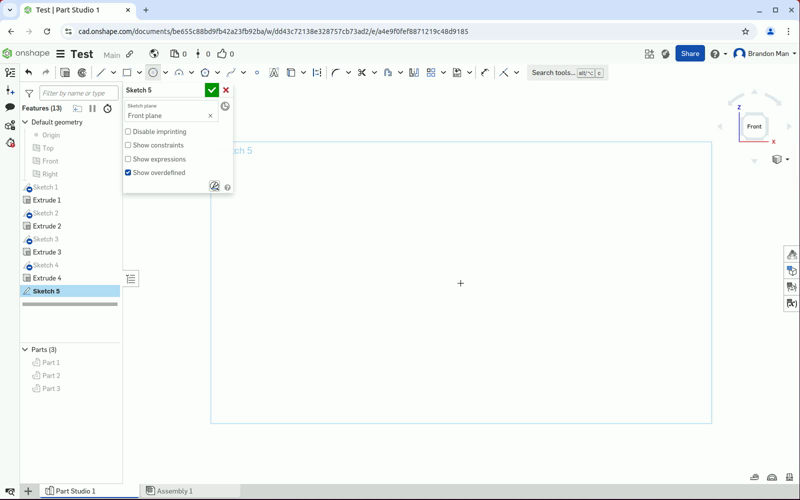
mouse_move(485, 282)
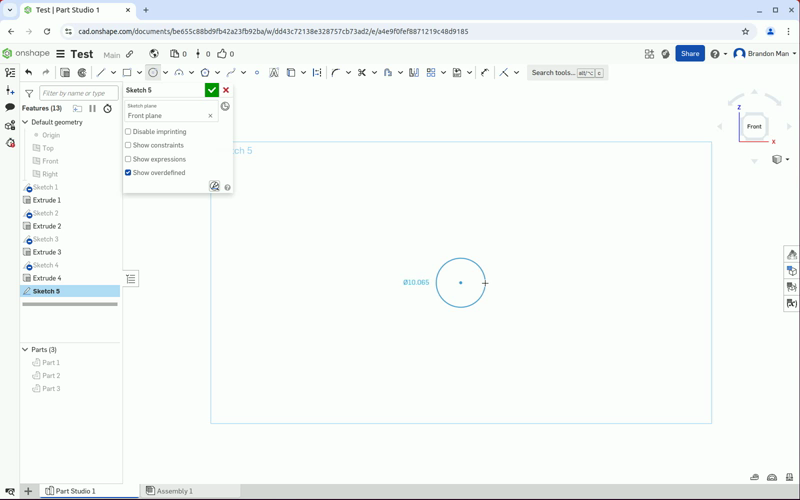
click(485, 282)
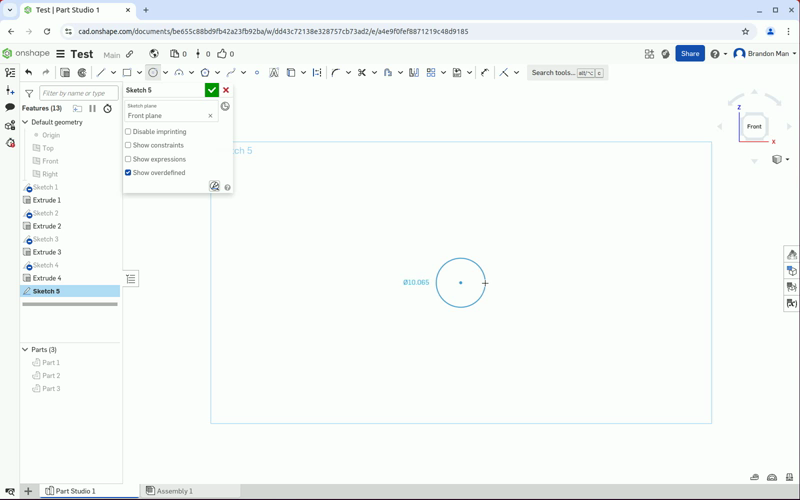
key(esc)
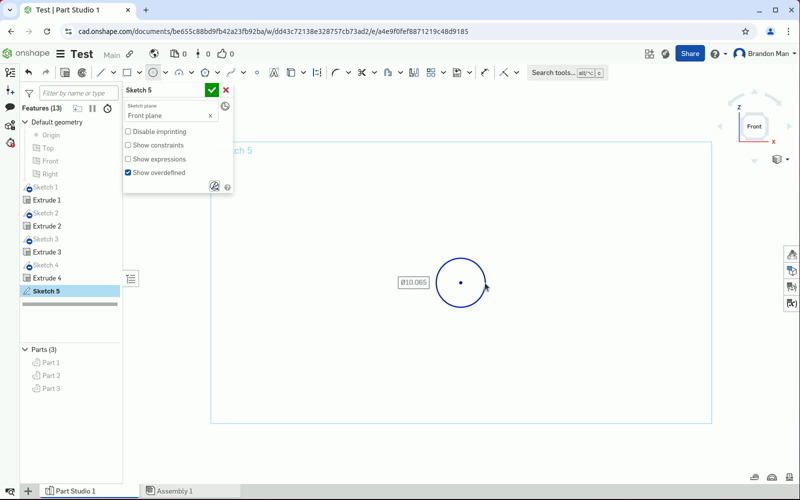
key(c)
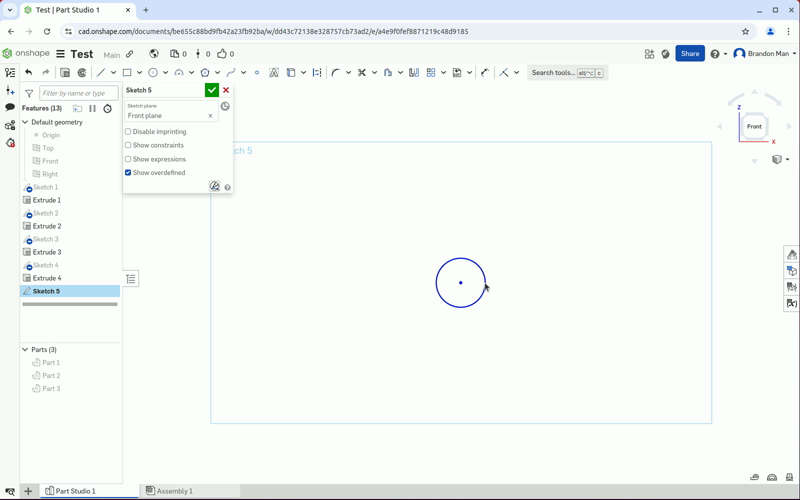
key_down(shift)
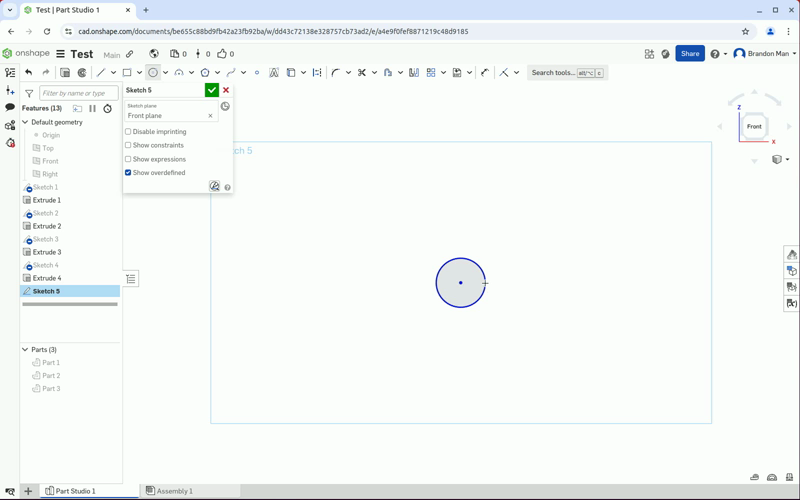
mouse_move(460, 282)
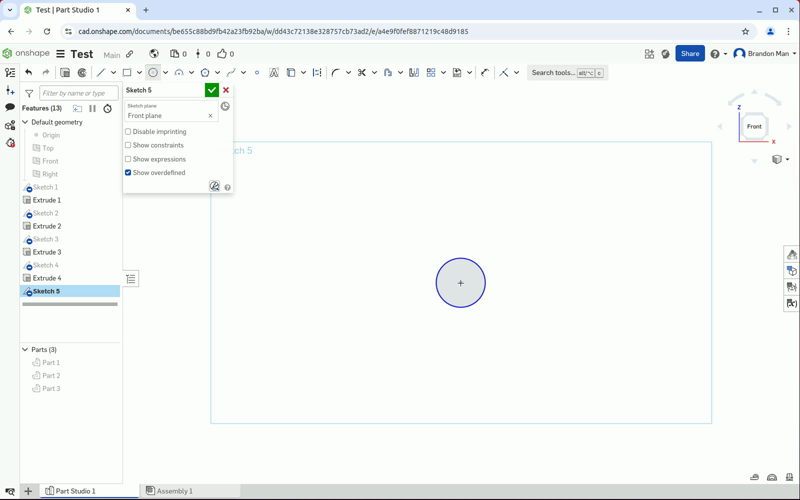
click(460, 282)
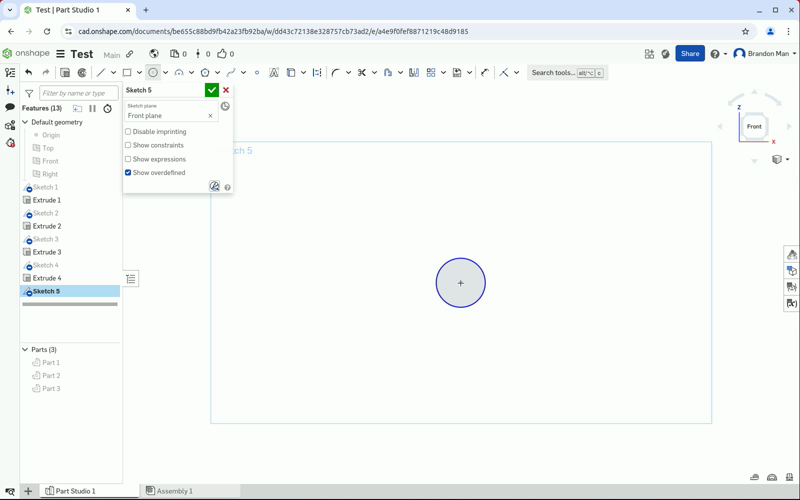
key_up(shift)
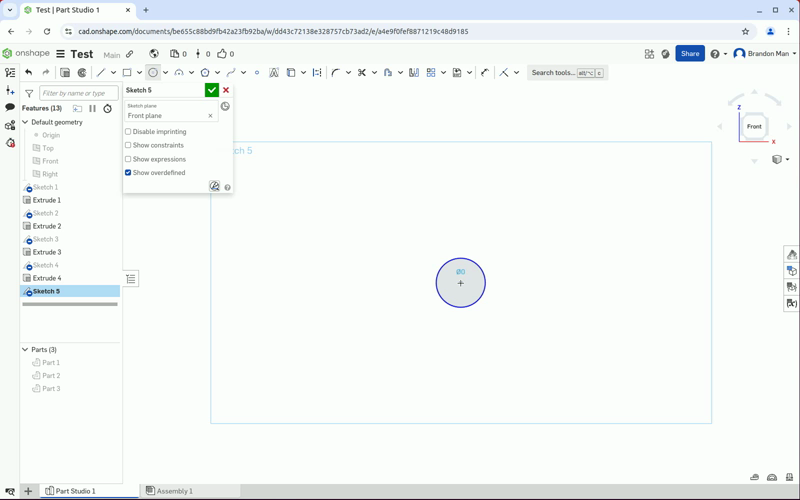
mouse_move(468, 282)
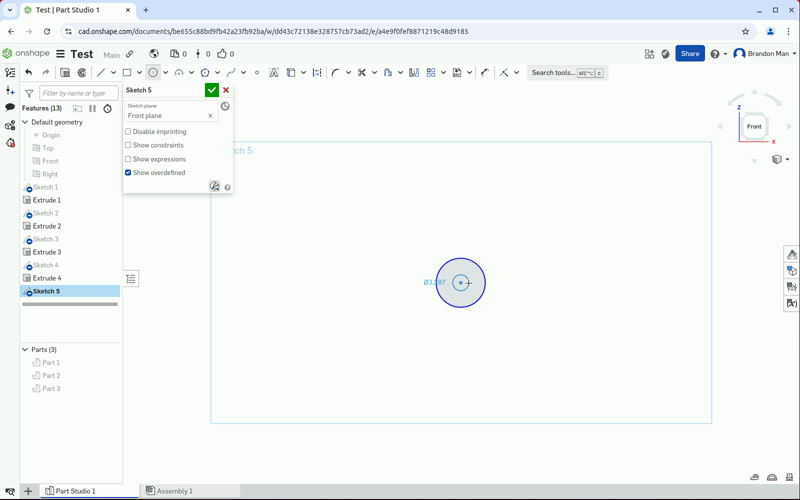
click(468, 282)
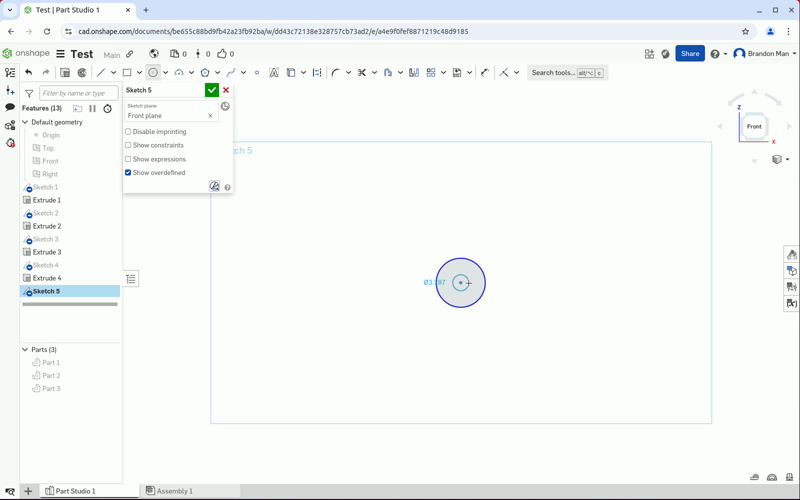
key(esc)
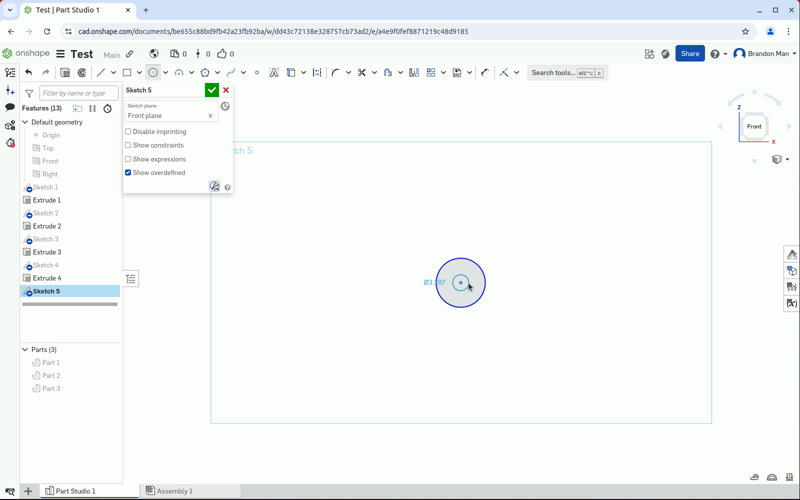
mouse_move(479, 273)
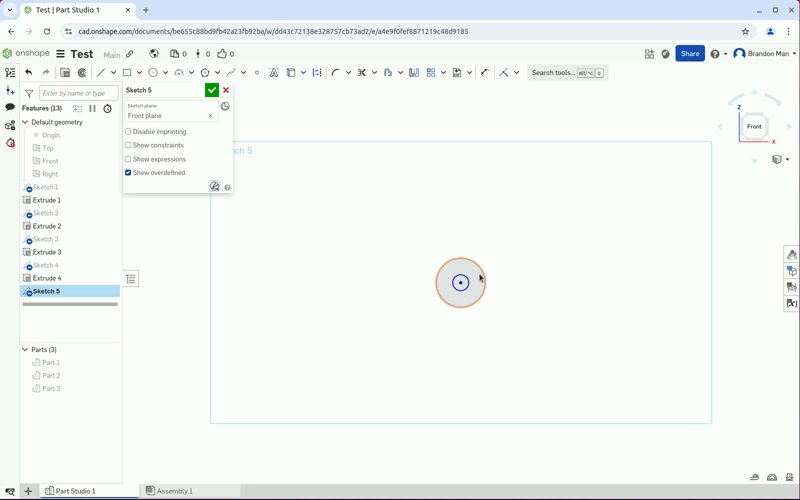
scroll(6)
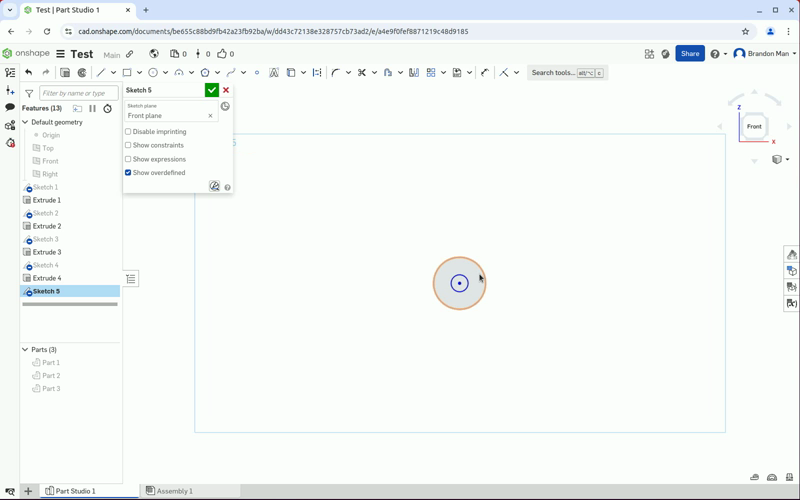
scroll(6)
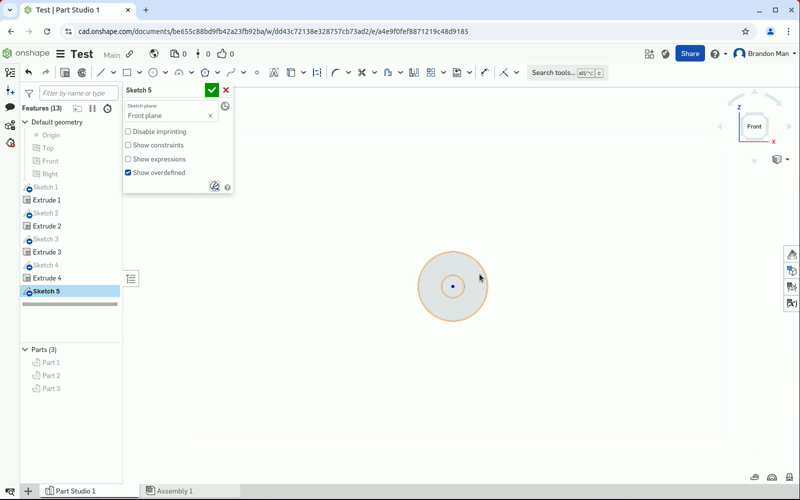
scroll(6)
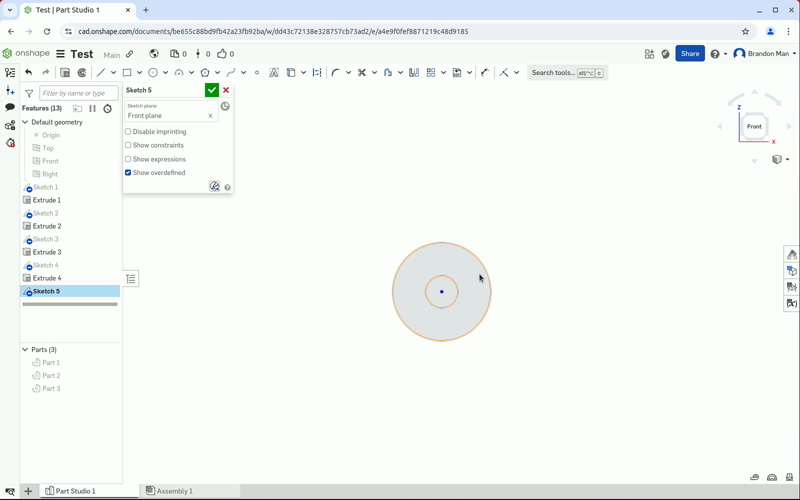
scroll(6)
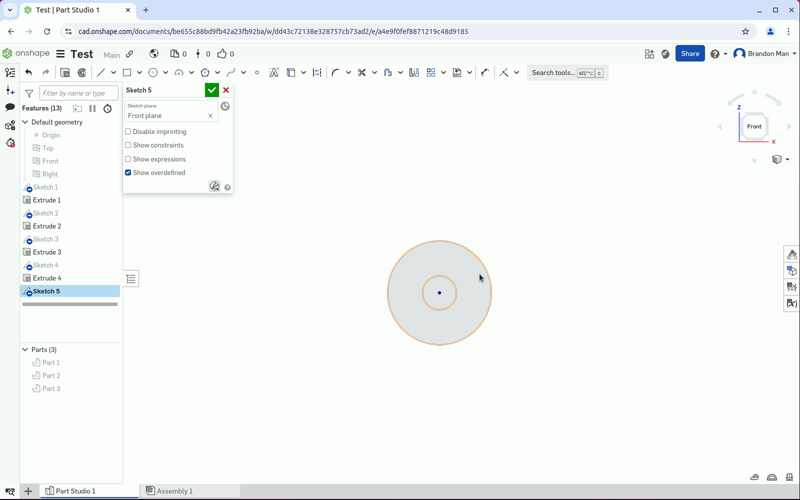
scroll(6)
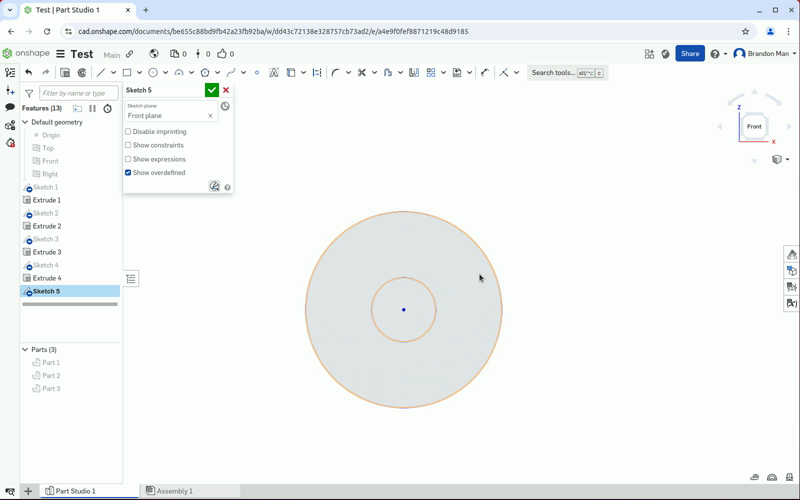
scroll(6)
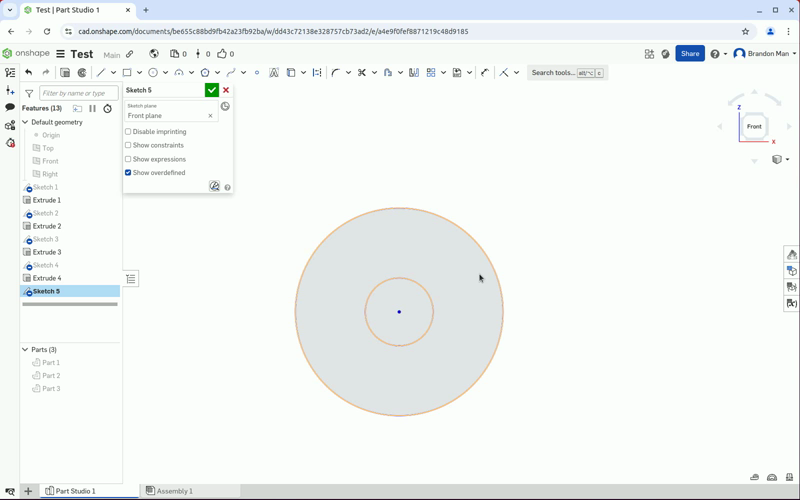
scroll(6)
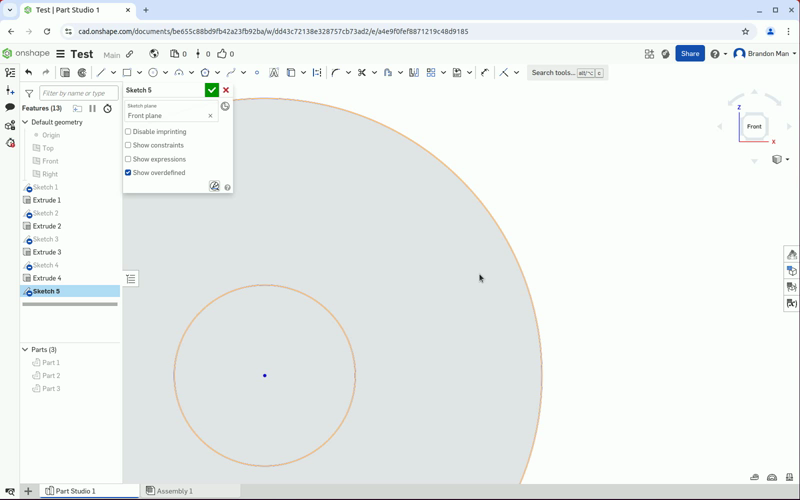
click(479, 273)
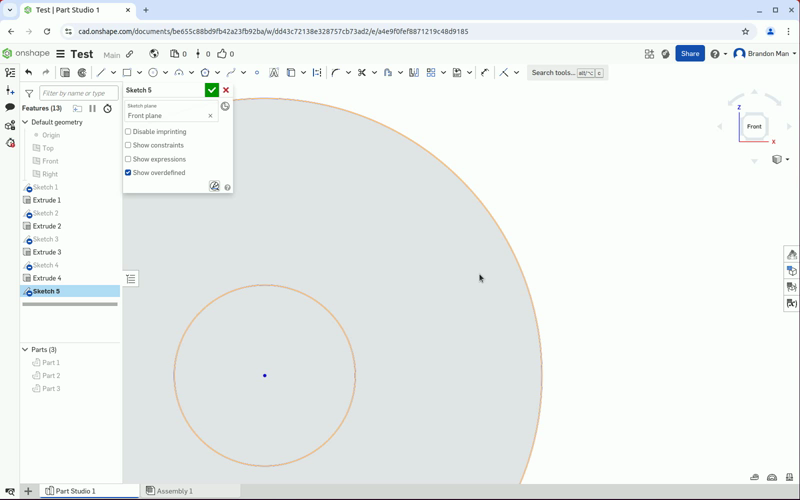
scroll(-6)
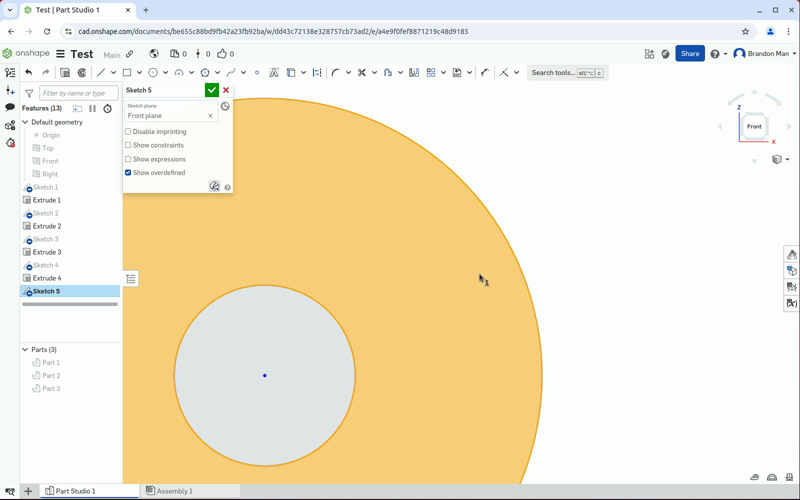
scroll(-6)
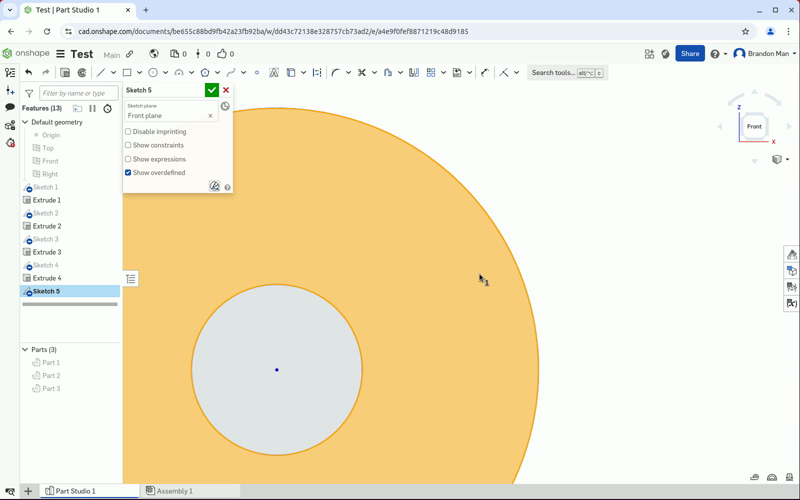
scroll(-6)
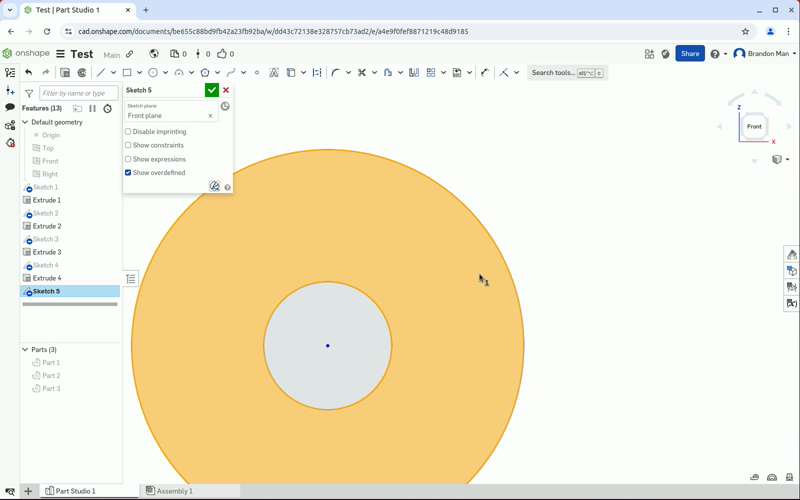
scroll(-6)
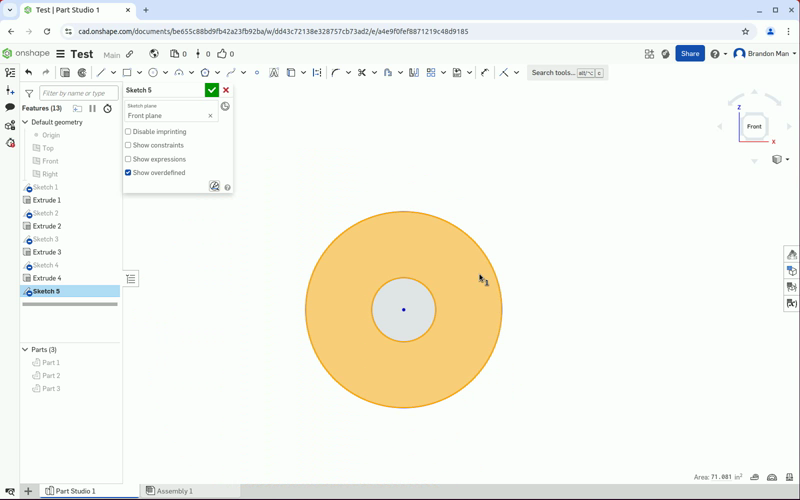
scroll(-6)
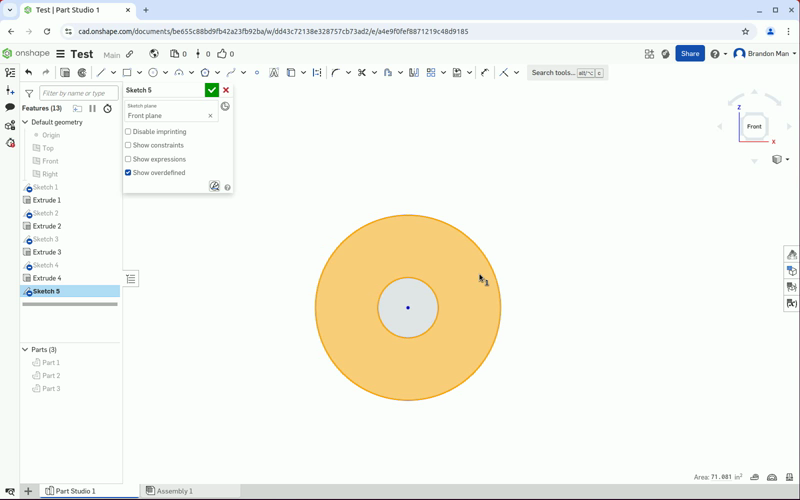
scroll(-6)
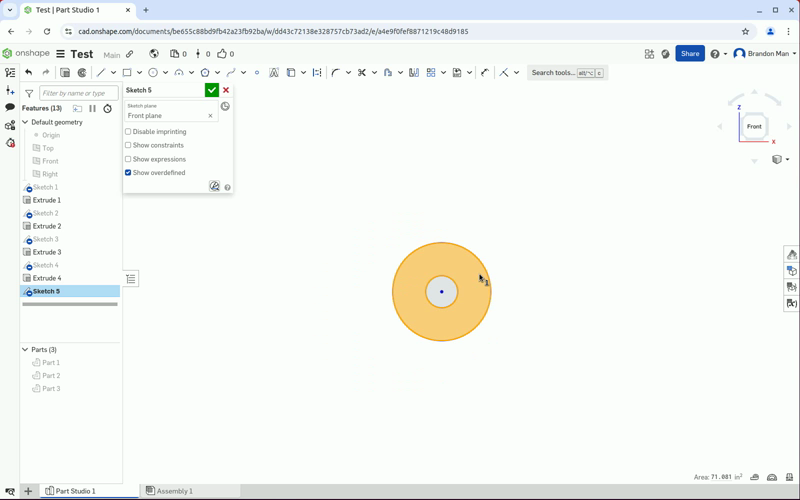
scroll(-6)
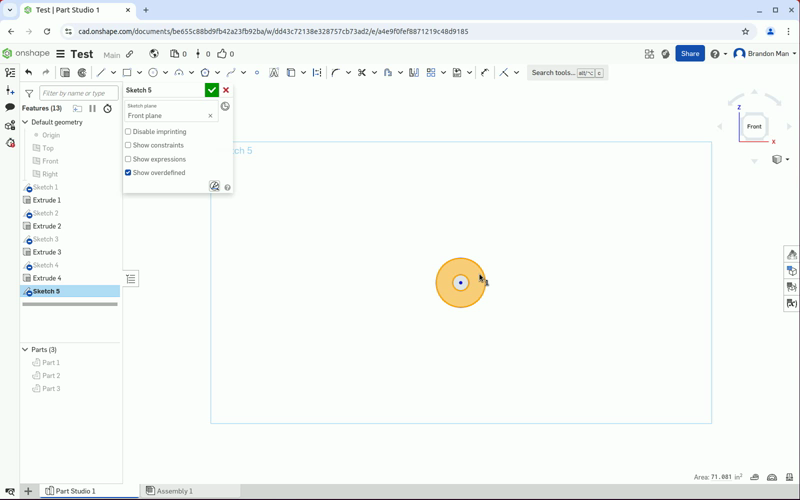
mouse_move(73, 352)
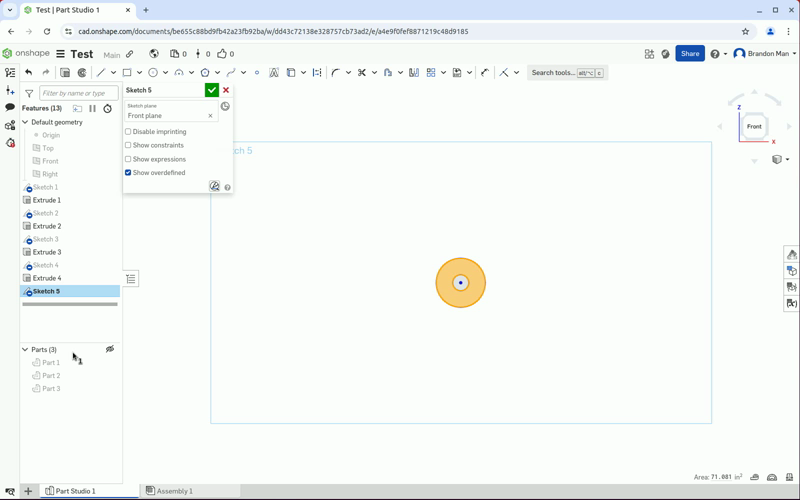
key(shift+y)
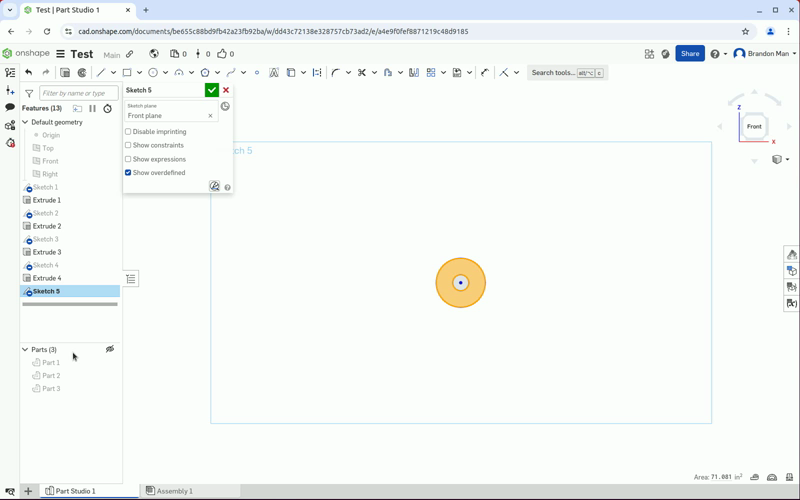
key(shift+e)
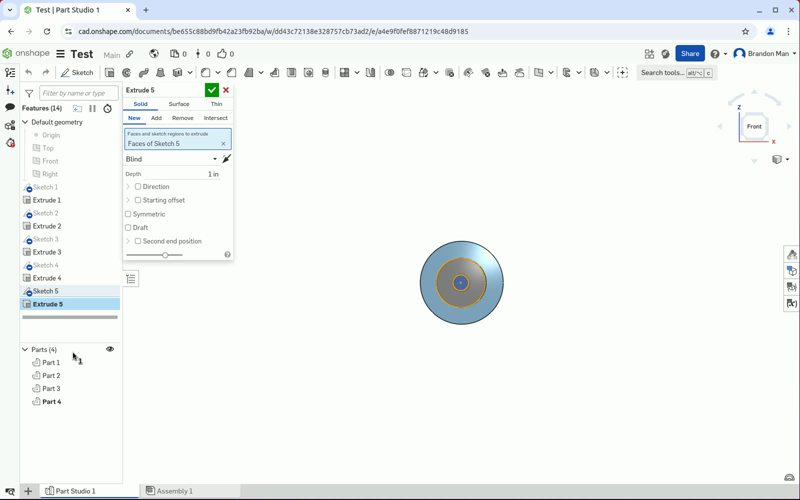
mouse_move(143, 106)
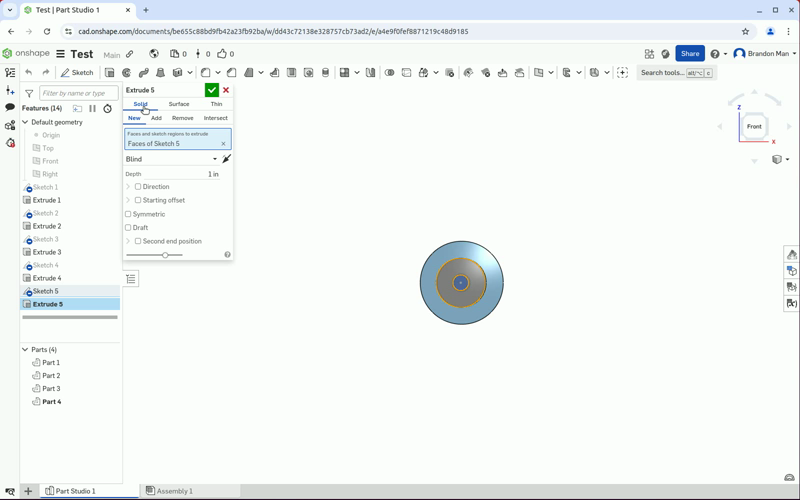
click(143, 106)
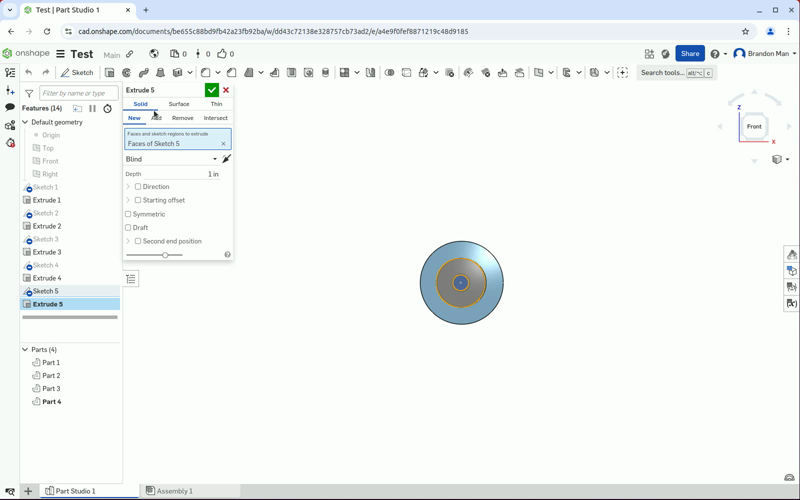
mouse_move(186, 120)
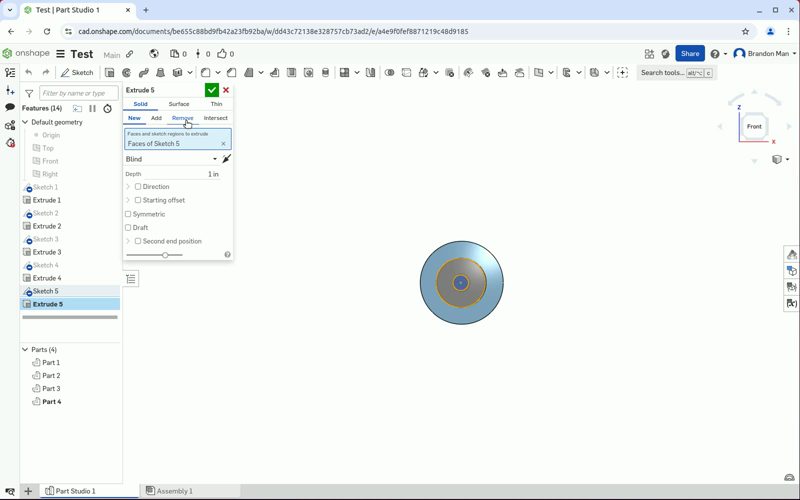
click(186, 120)
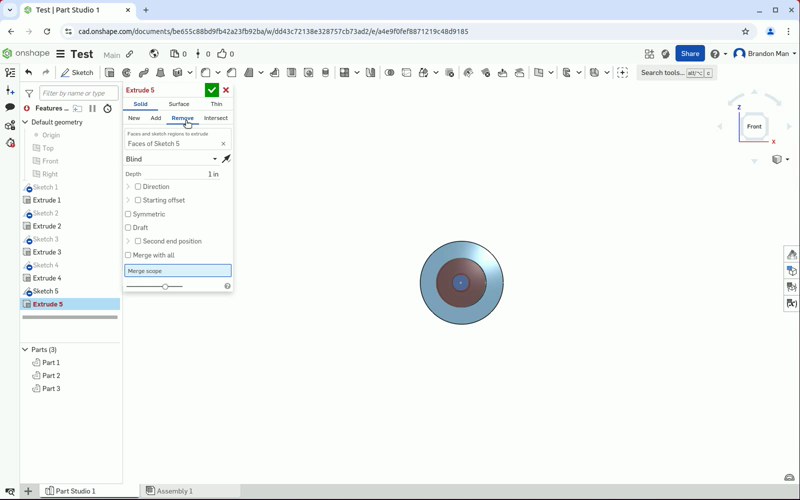
key(tab, 4)
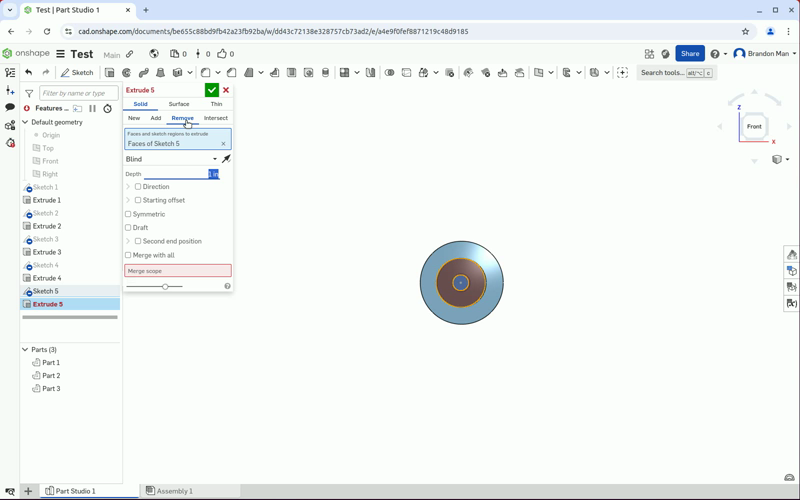
text(6.499)
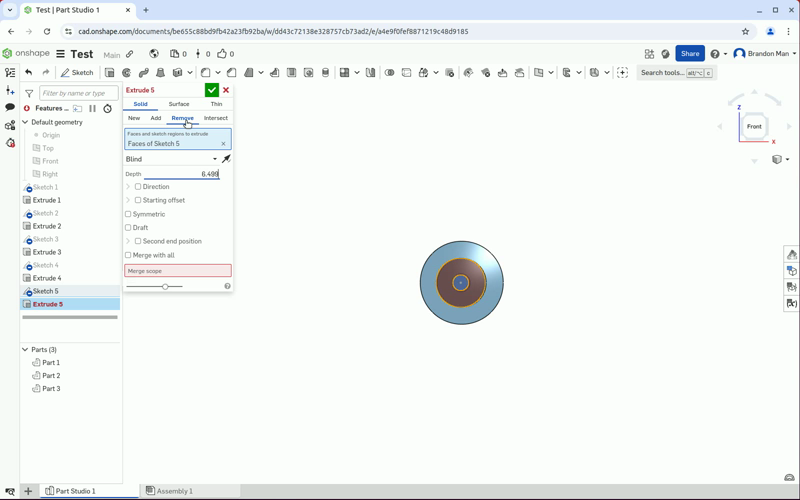
key(tab, 6)
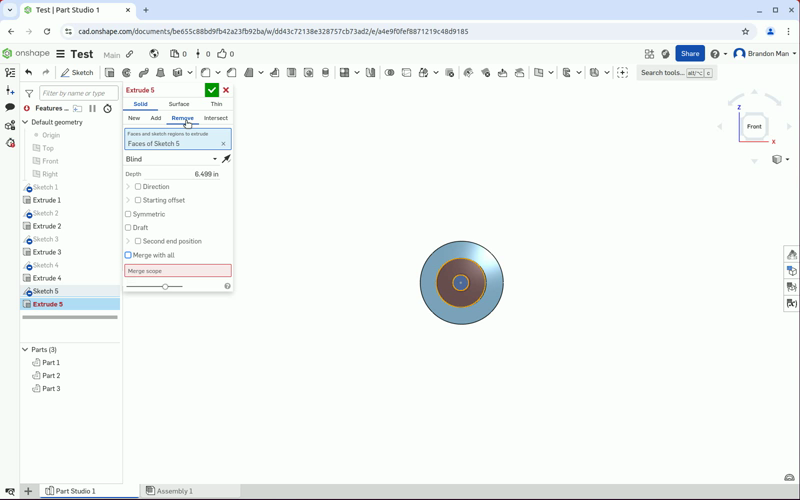
key(space)
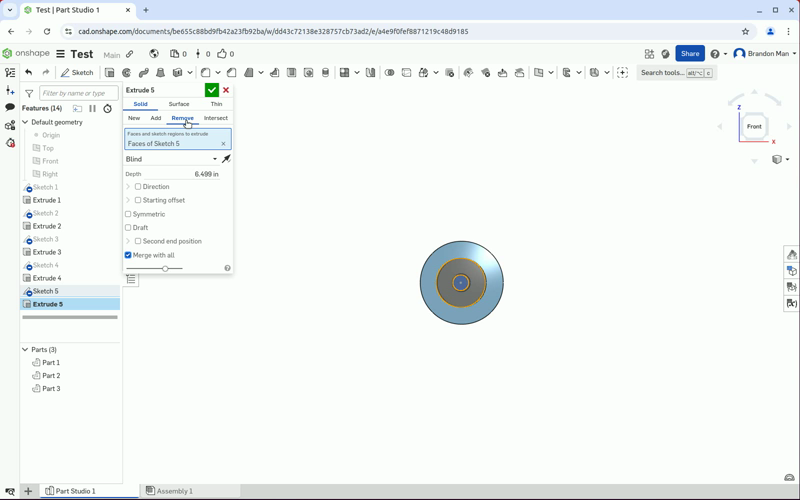
key(enter)
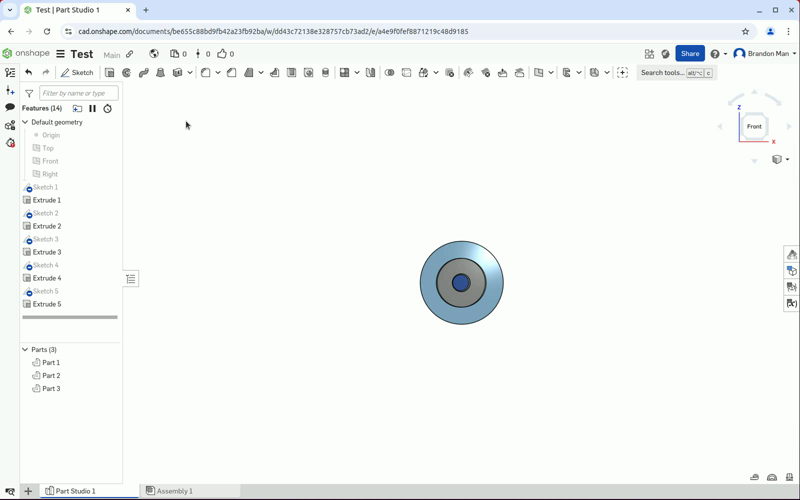
key(shift+h)
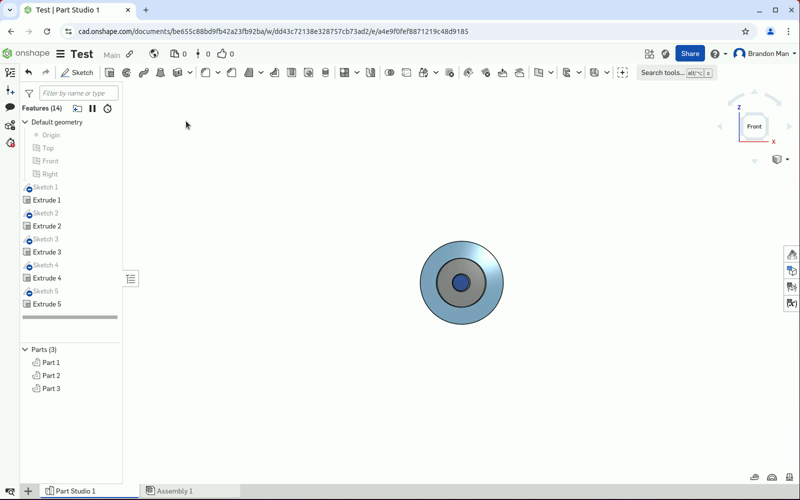
key(shift+h)
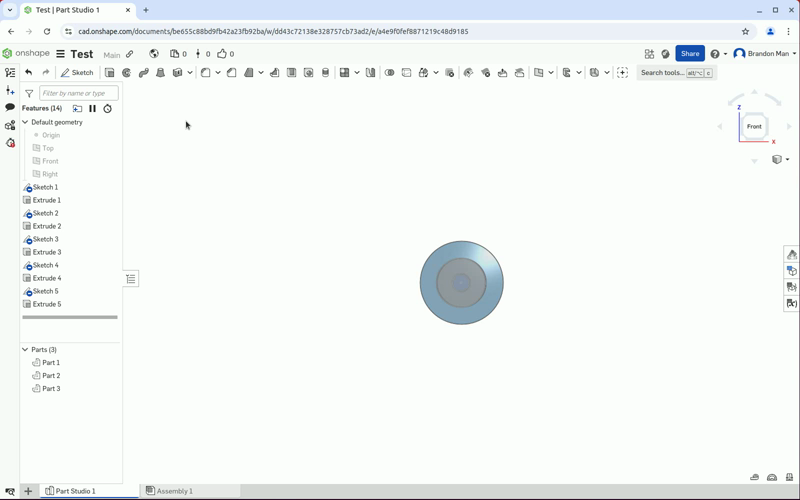
key(shift+7)
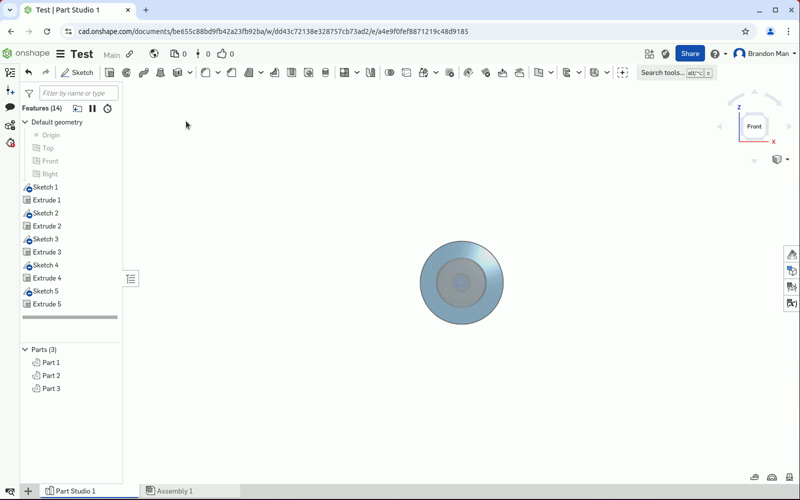
key(left, 2)
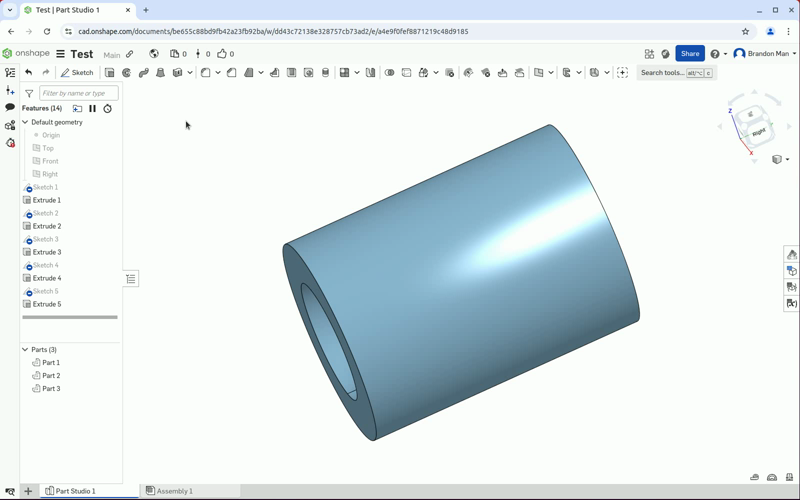
key(down, 2)
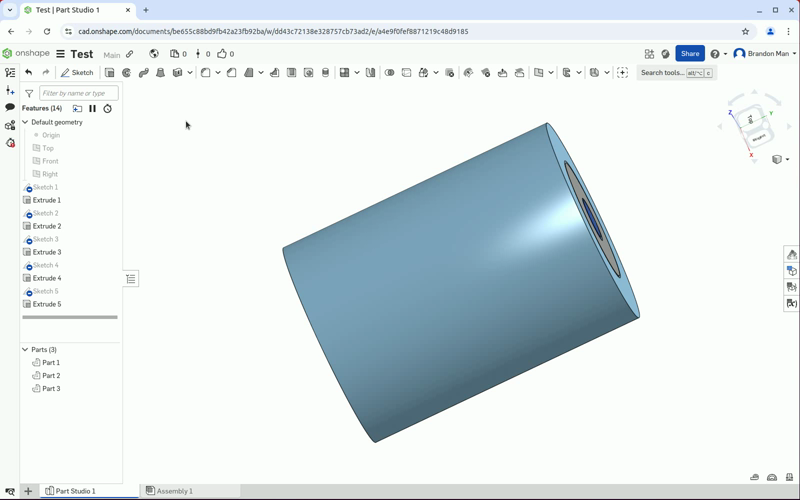
key(up, 2)
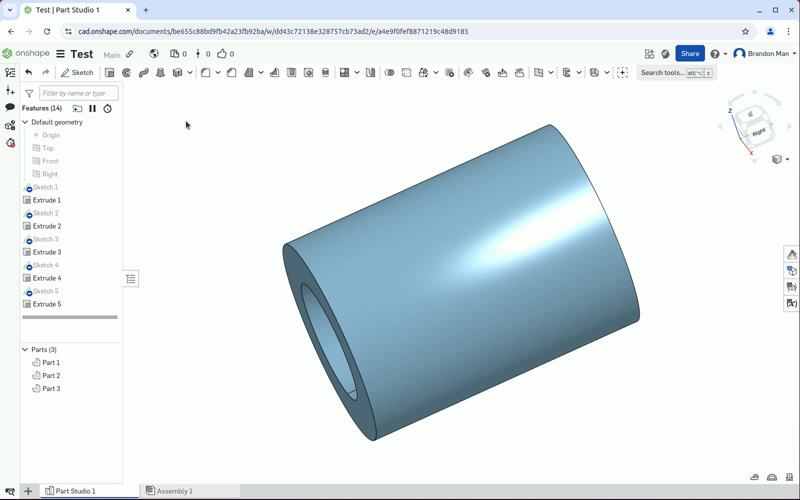
key(right, 2)
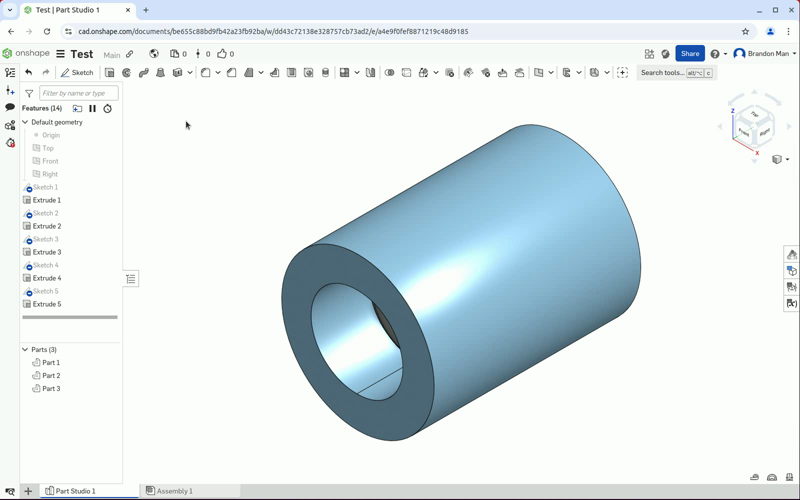
mouse_move(73, 189)
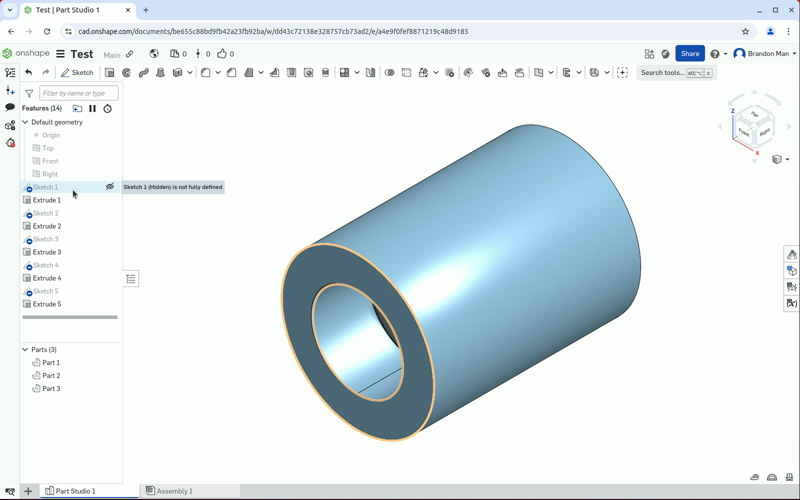
click(73, 189)